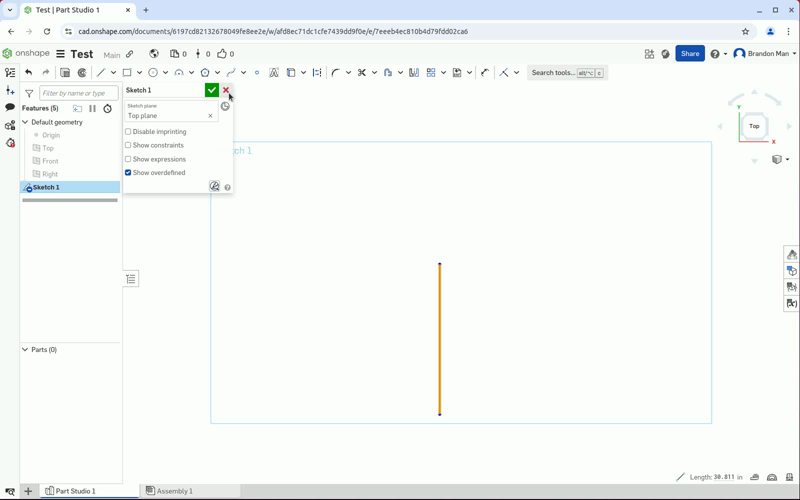
key(shift+h)
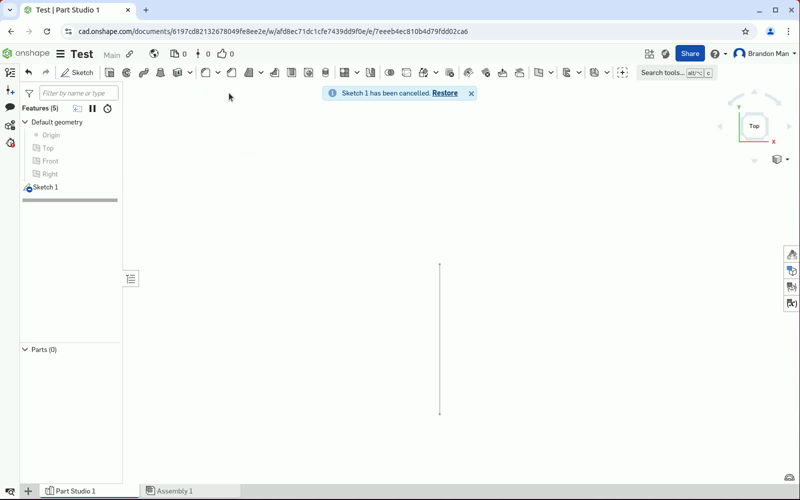
key(shift+s)
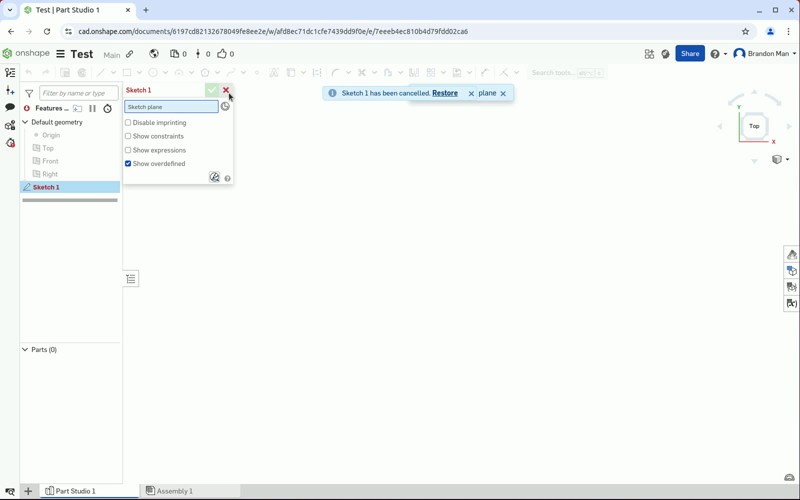
mouse_move(73, 150)
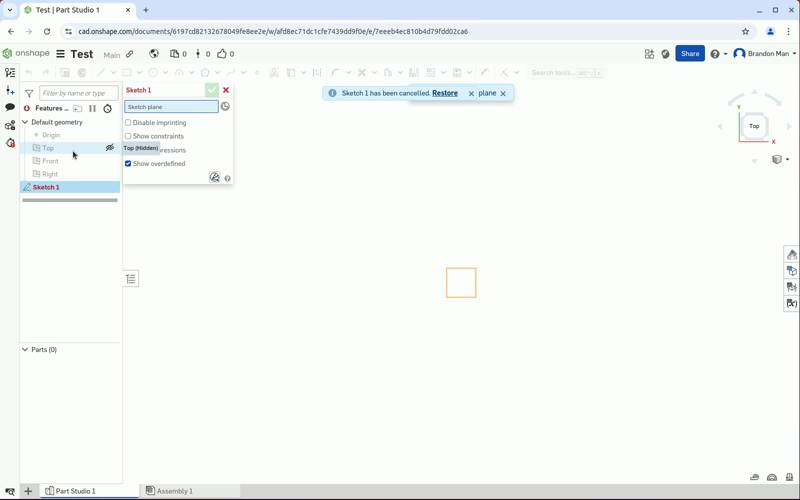
click(73, 150)
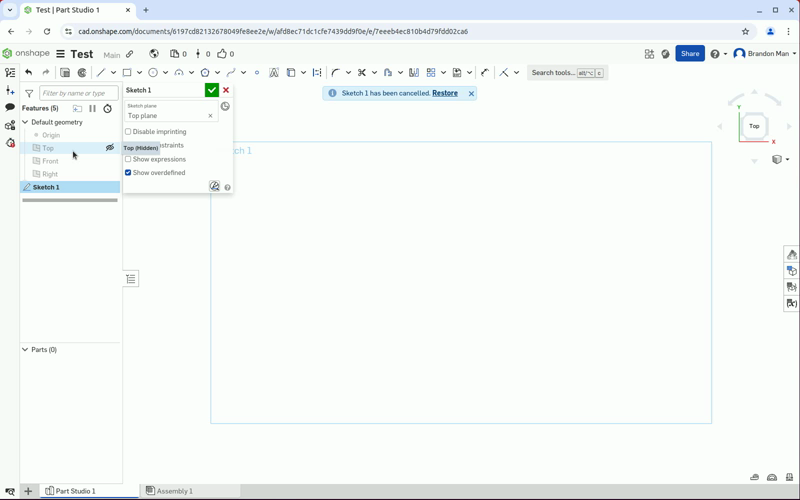
mouse_move(73, 352)
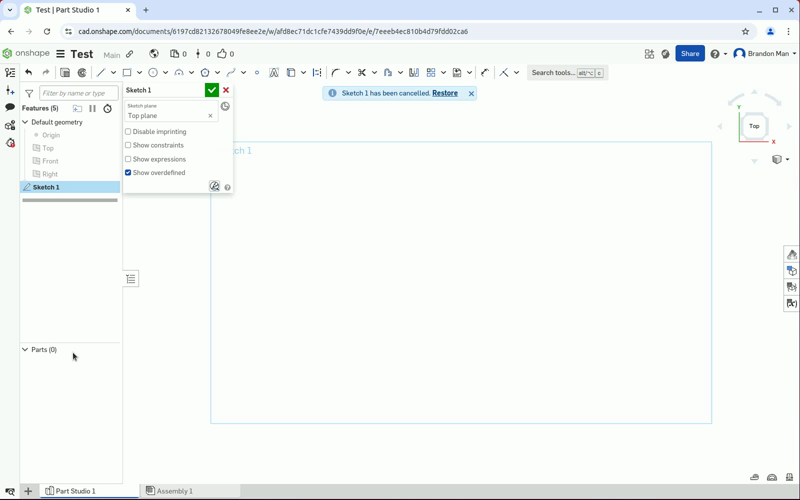
key(y)
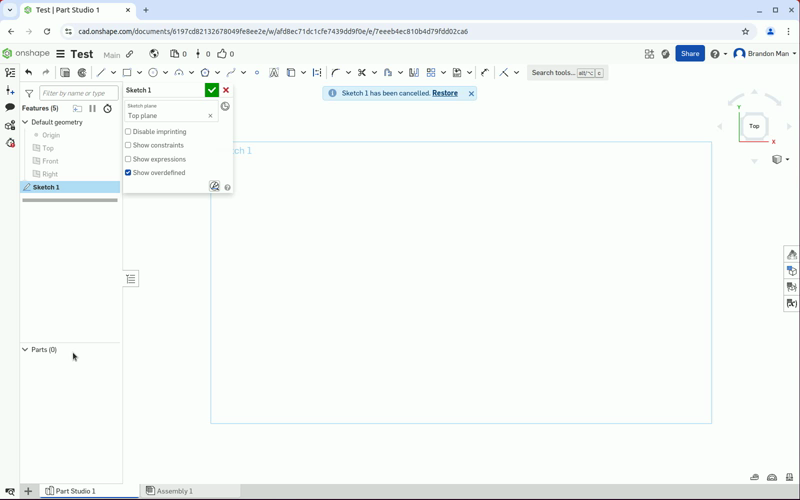
key(c)
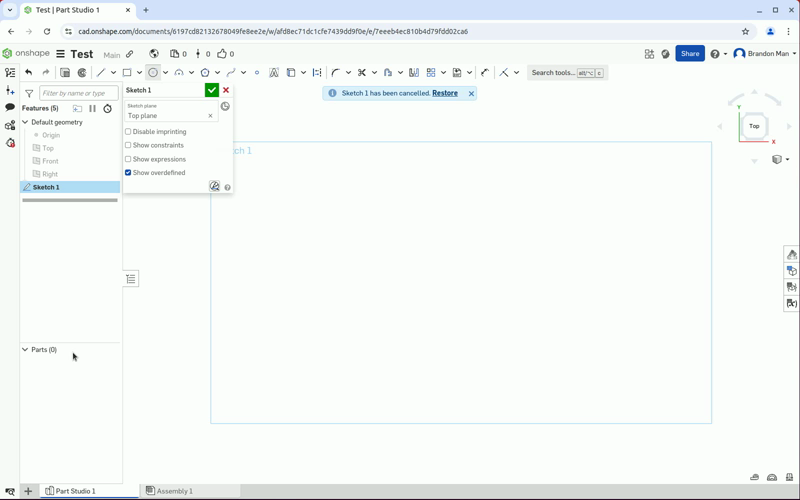
key_down(shift)
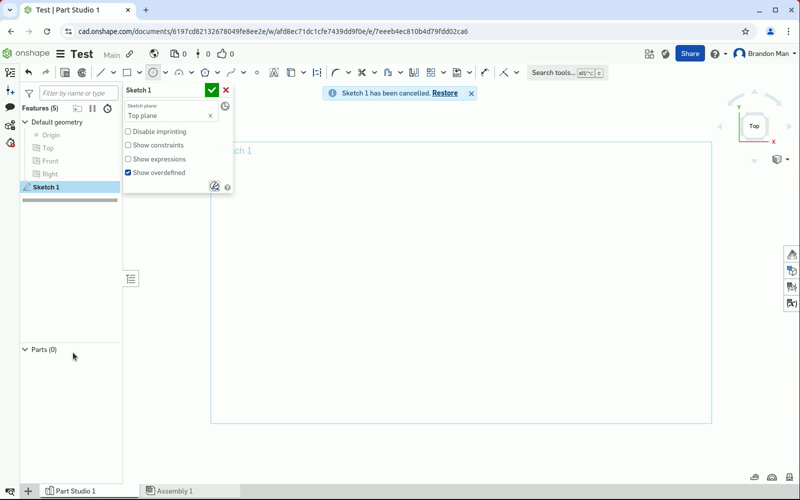
mouse_move(461, 282)
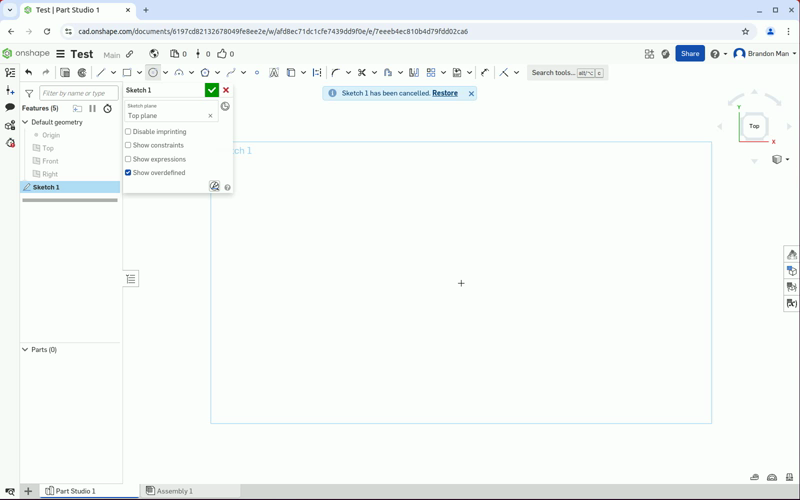
click(461, 282)
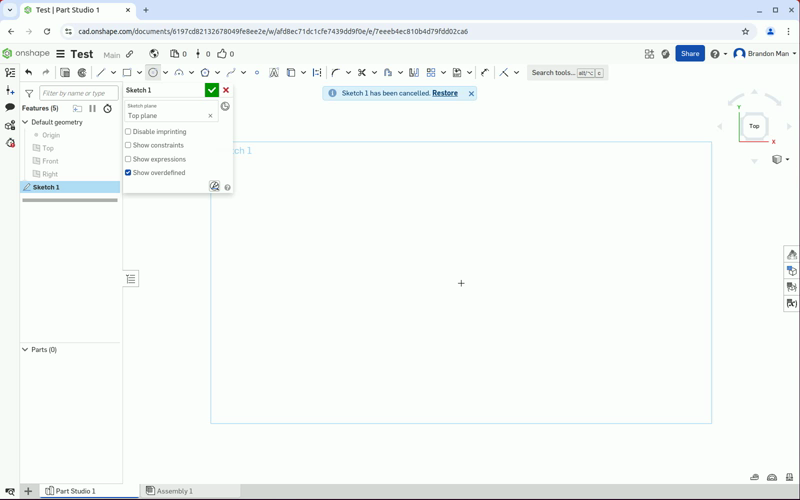
key_up(shift)
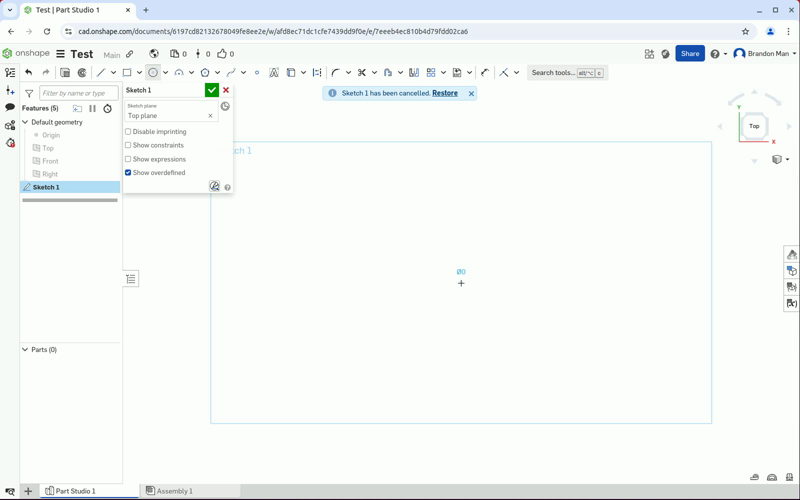
mouse_move(514, 282)
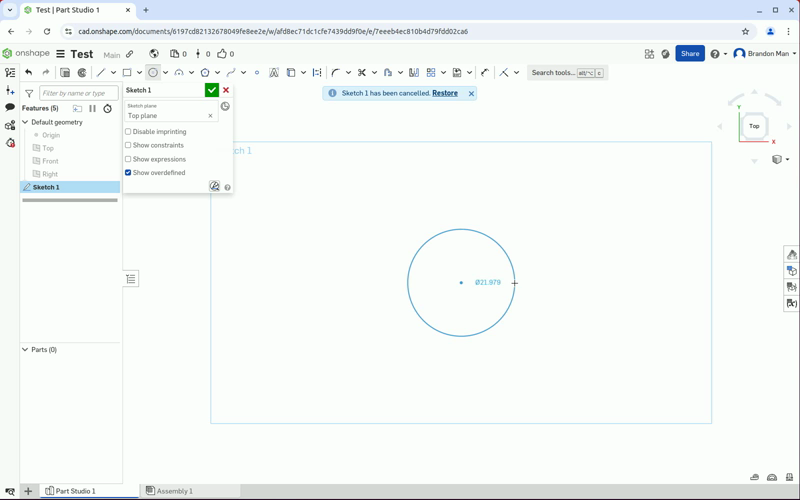
click(514, 282)
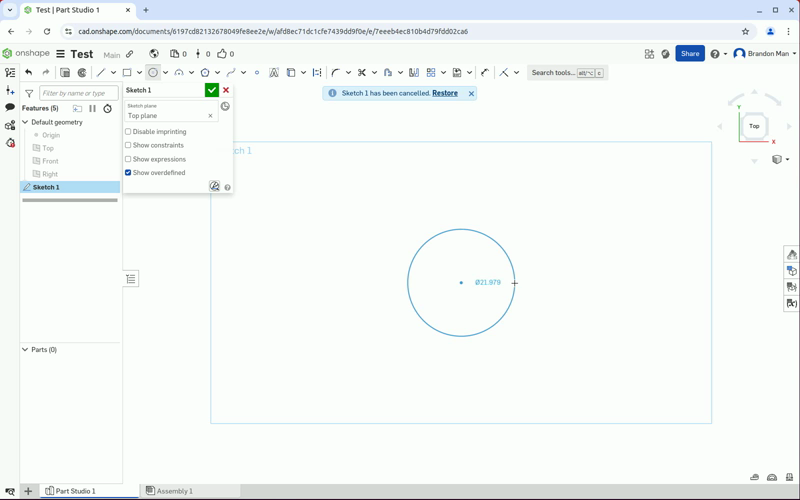
key(esc)
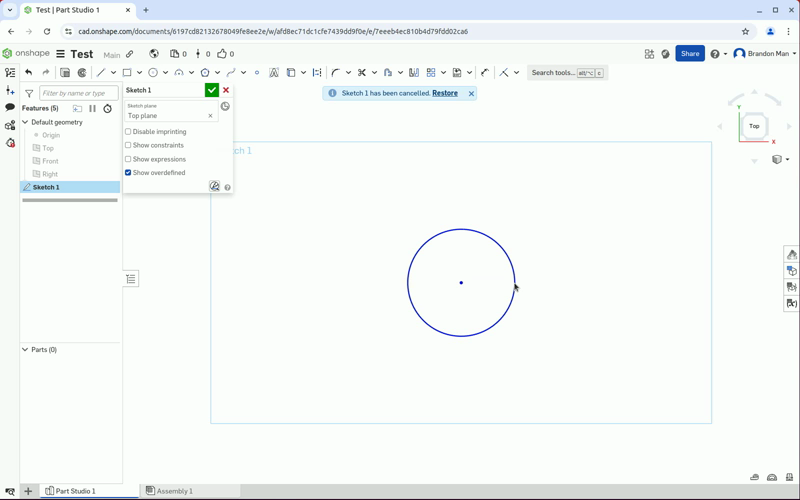
key(c)
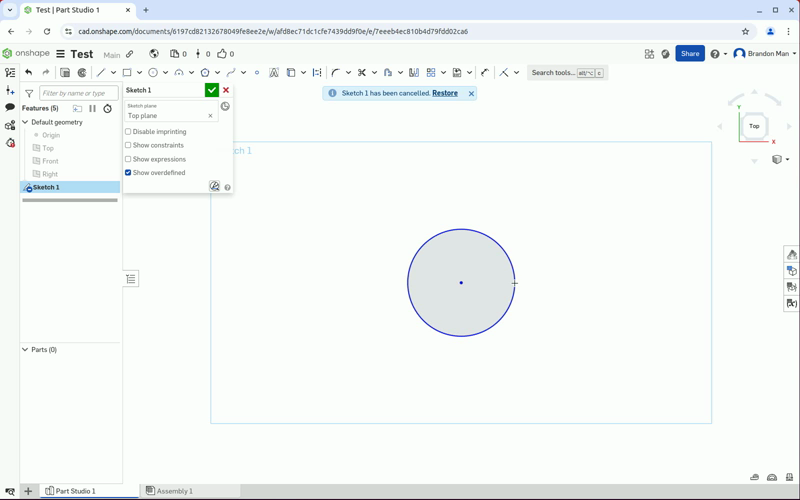
key_down(shift)
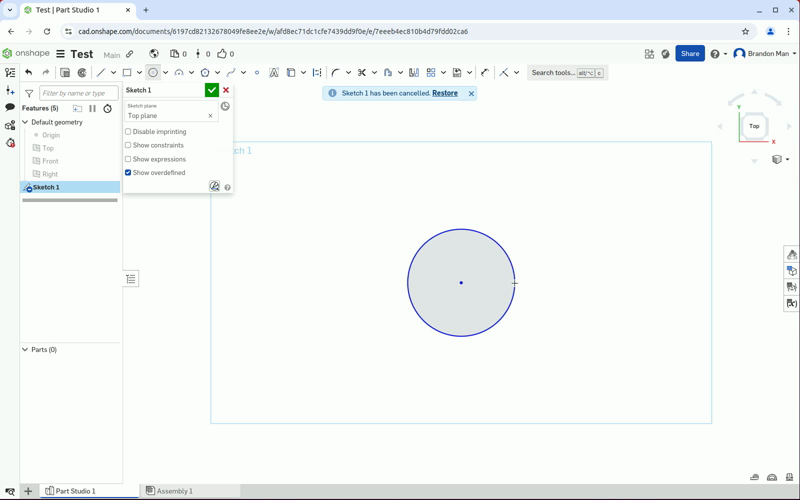
mouse_move(461, 282)
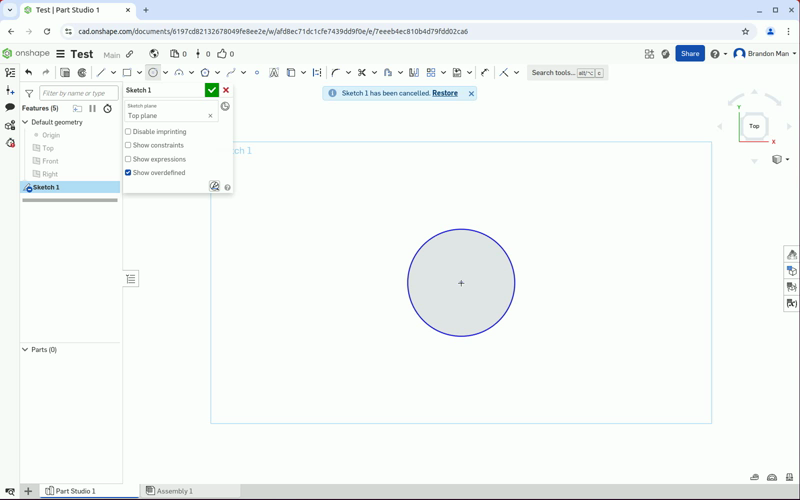
click(461, 282)
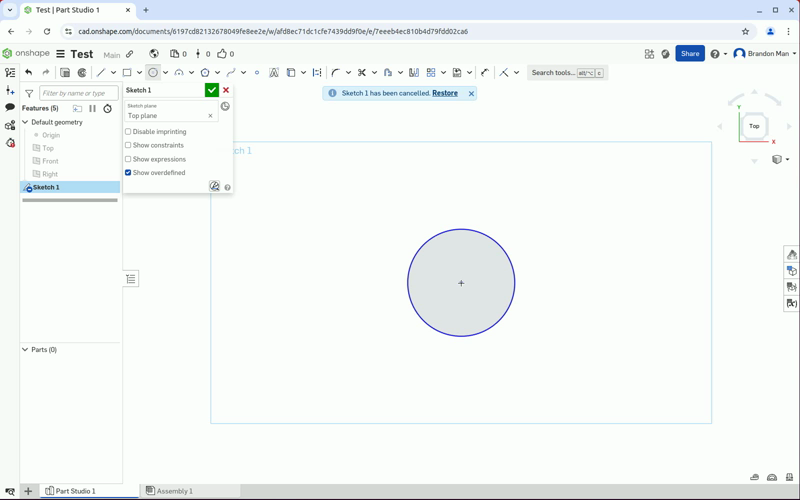
key_up(shift)
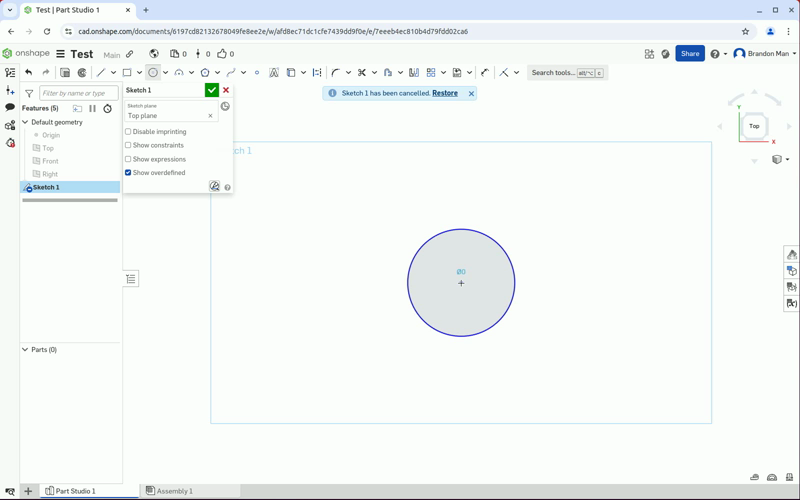
mouse_move(494, 282)
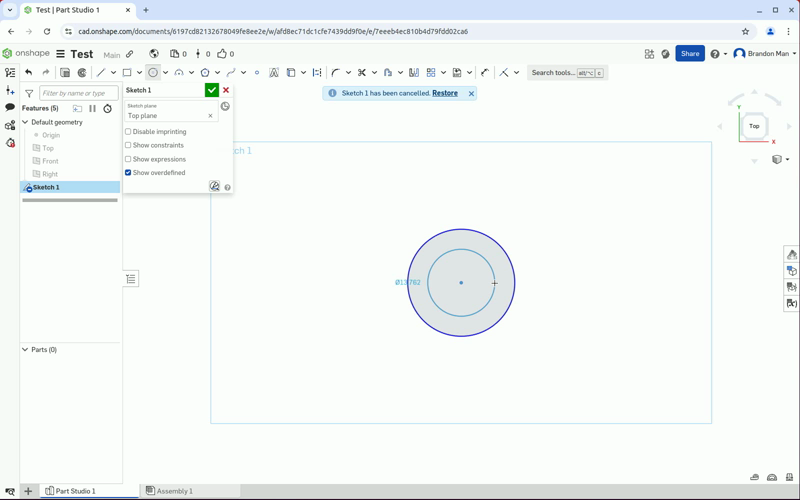
click(494, 282)
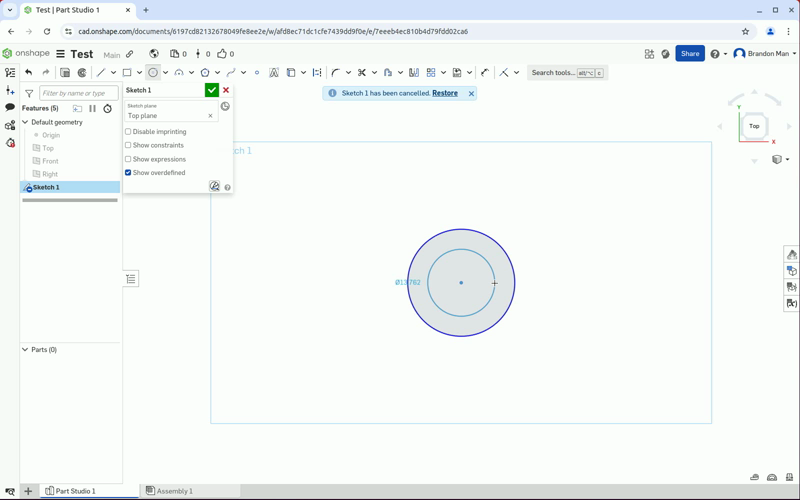
key(esc)
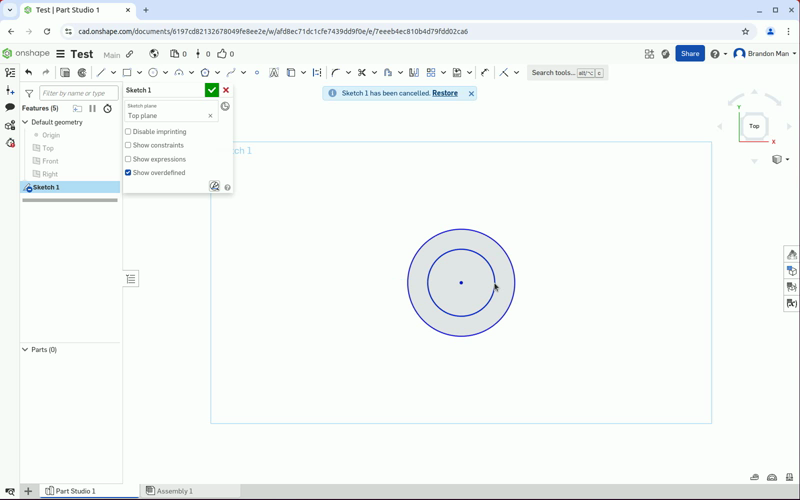
mouse_move(437, 317)
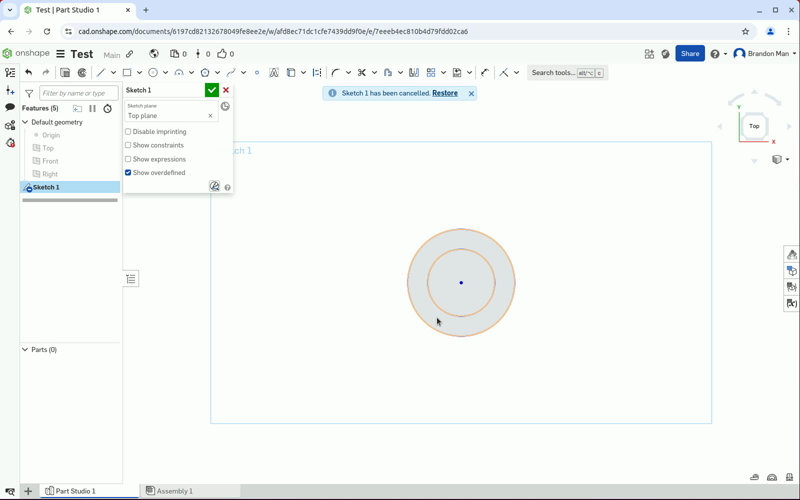
click(437, 317)
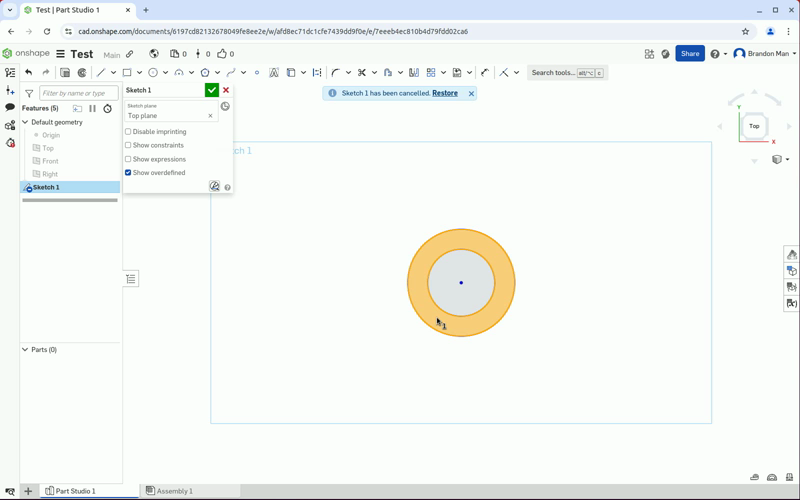
mouse_move(73, 352)
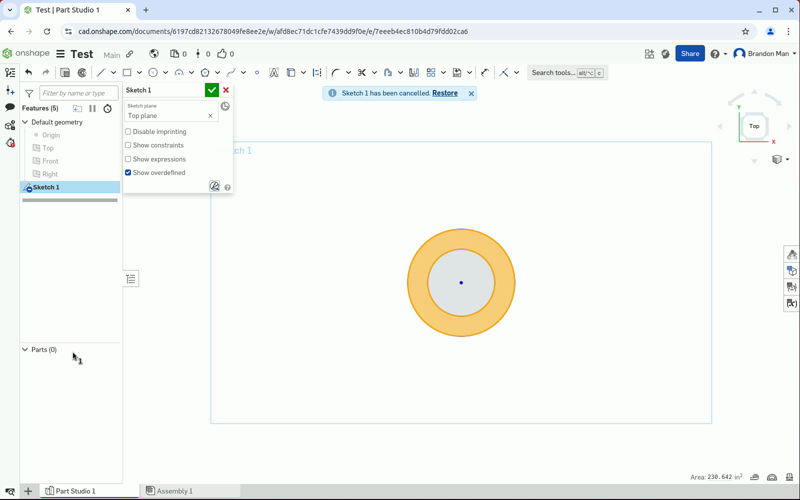
key(shift+y)
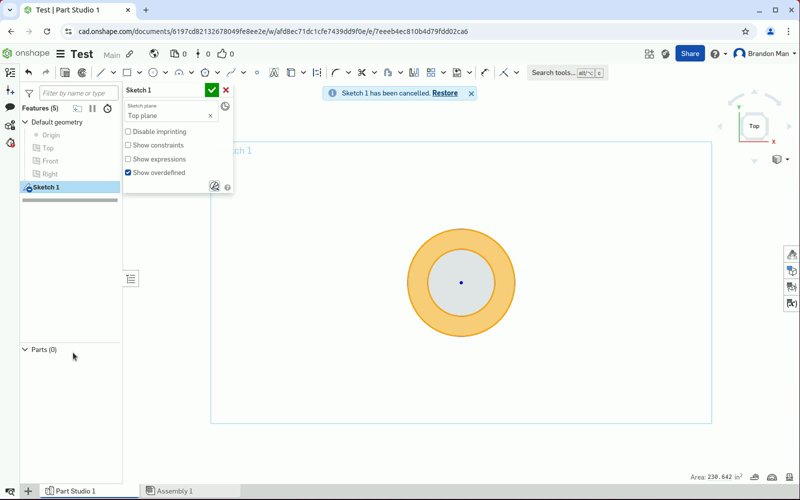
key(shift+e)
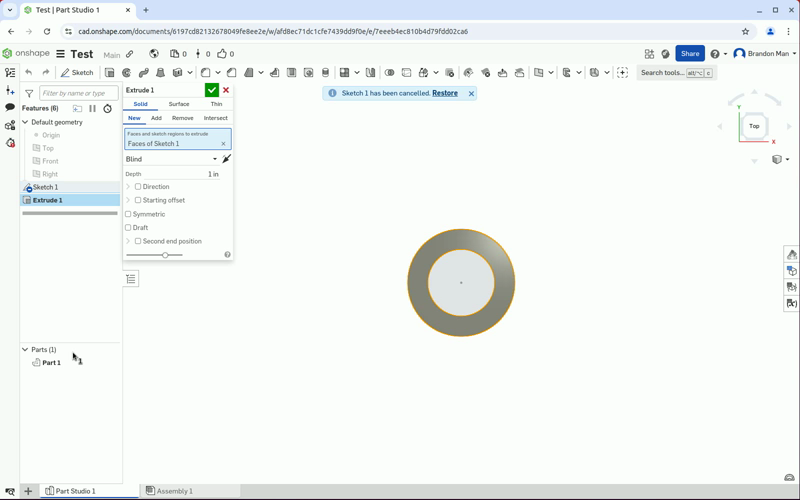
mouse_move(143, 106)
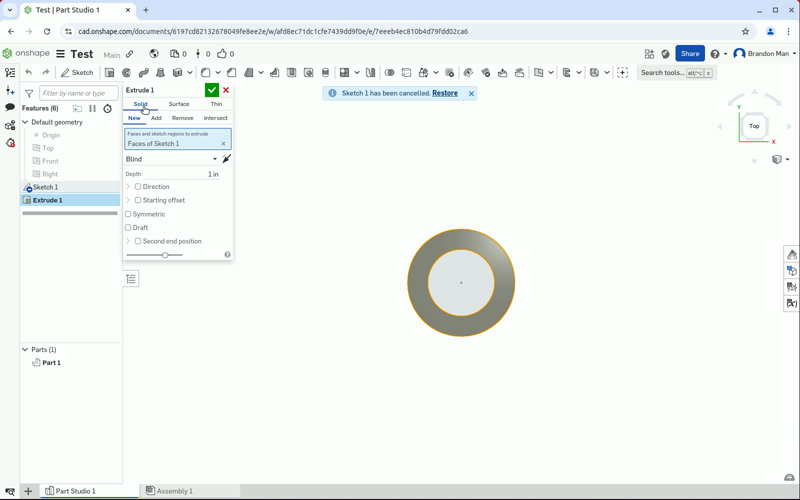
click(143, 106)
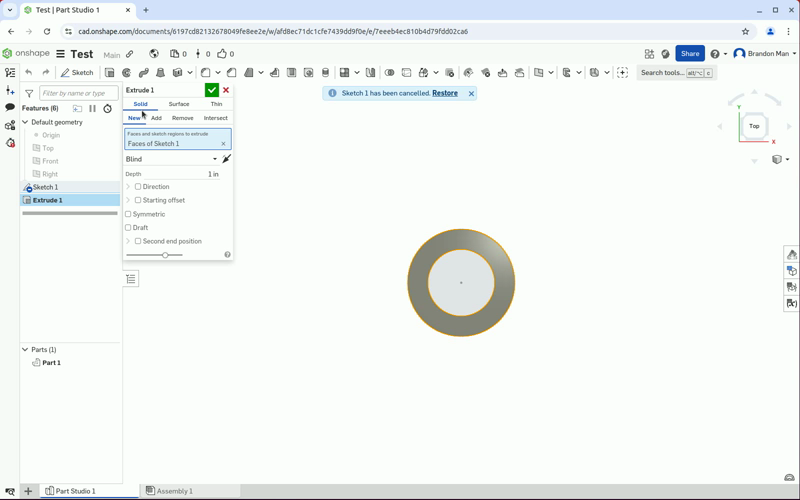
mouse_move(137, 120)
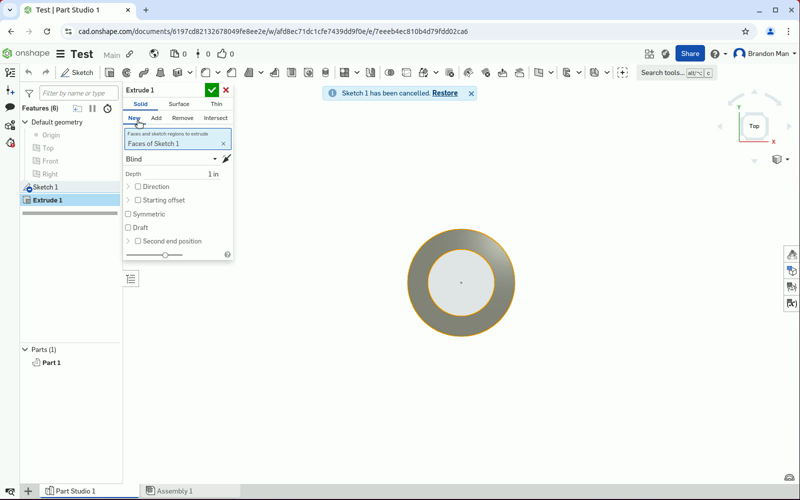
click(137, 120)
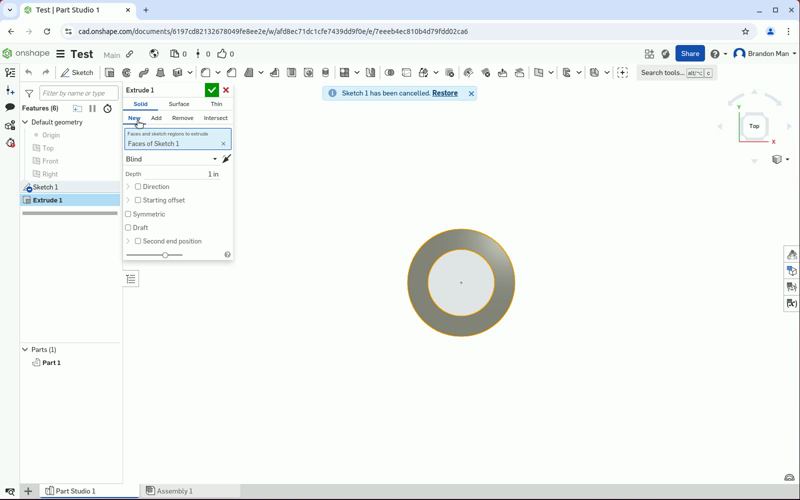
key(tab, 4)
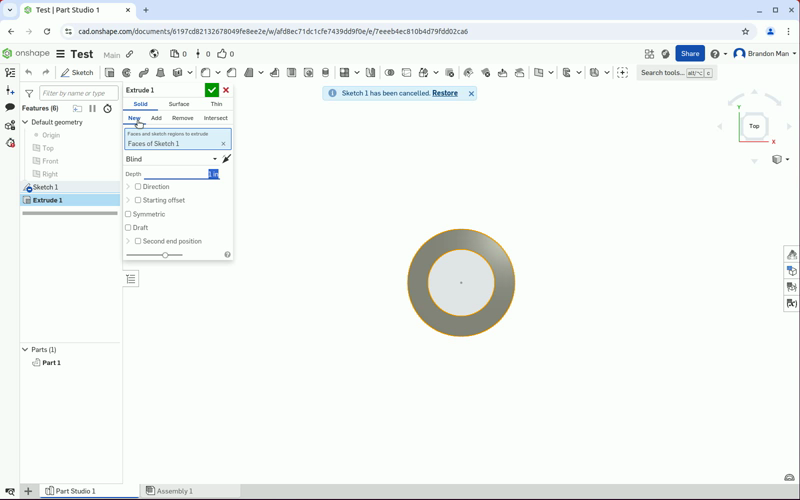
text(16.609)
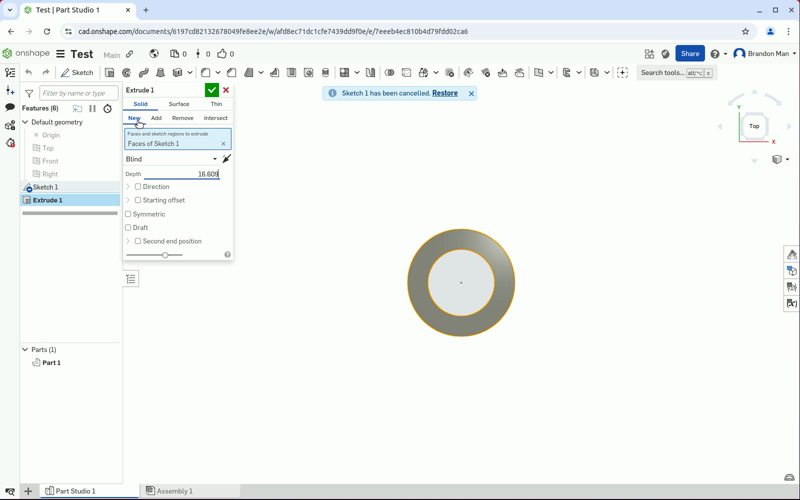
key(enter)
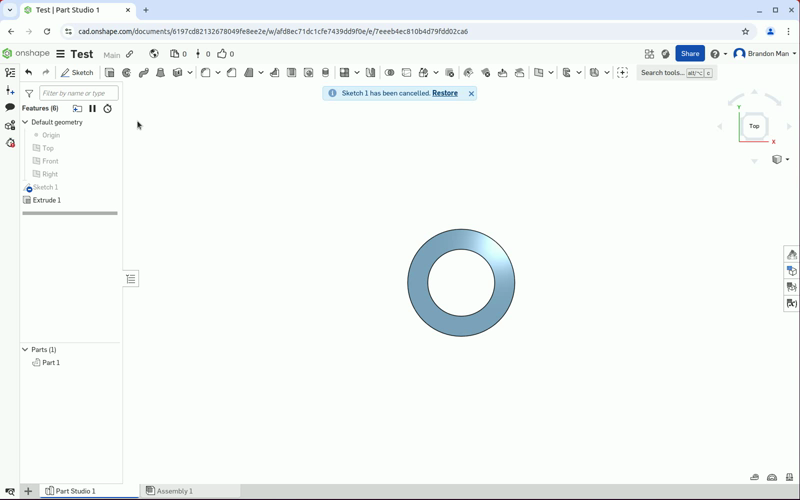
key(shift+h)
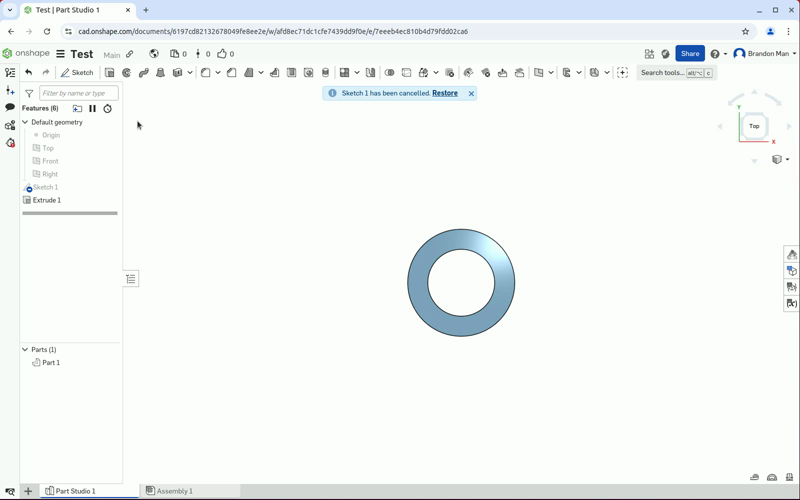
key(shift+h)
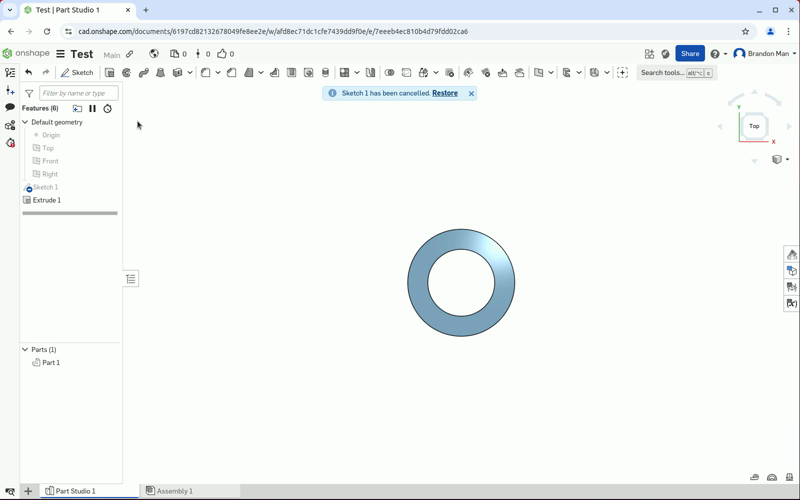
mouse_move(73, 189)
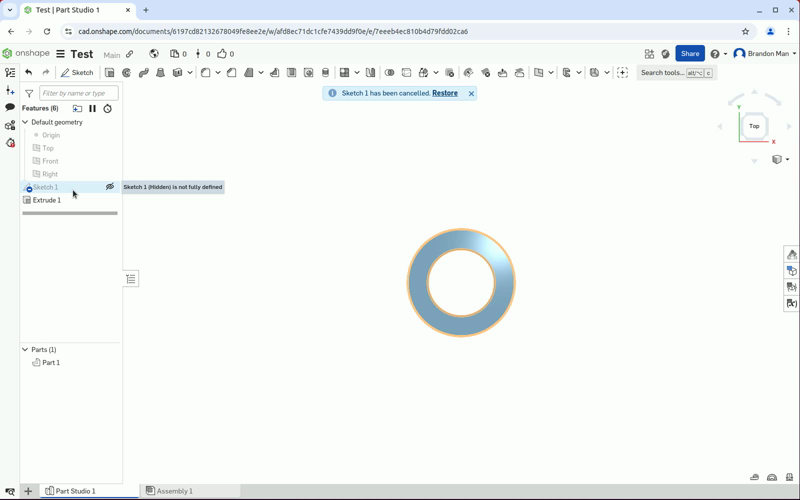
click(73, 189)
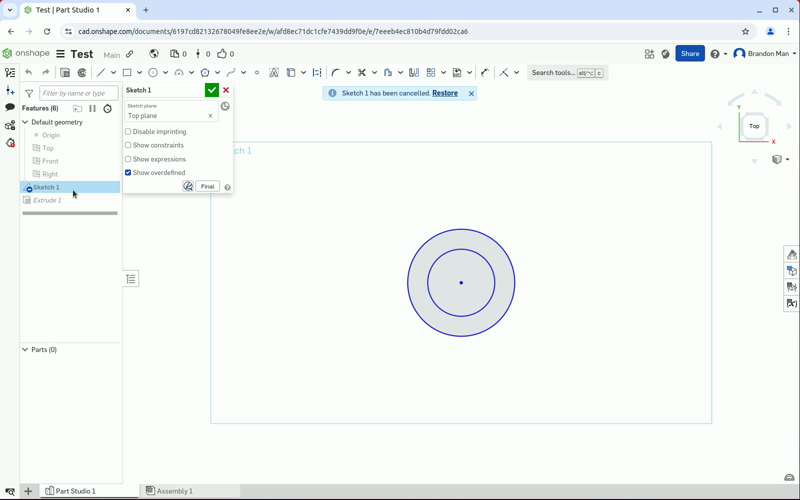
mouse_move(229, 92)
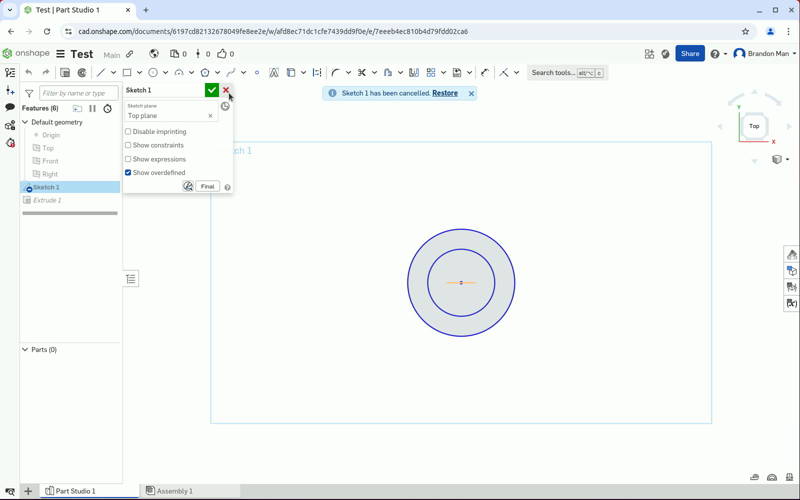
click(229, 92)
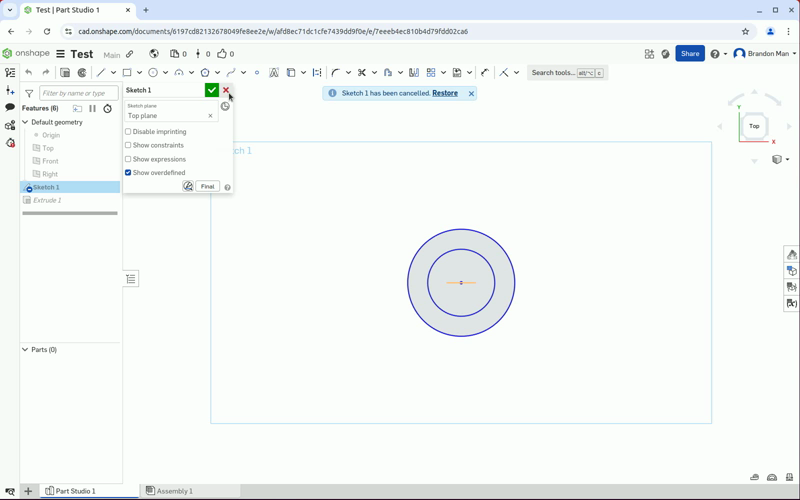
key(shift+s)
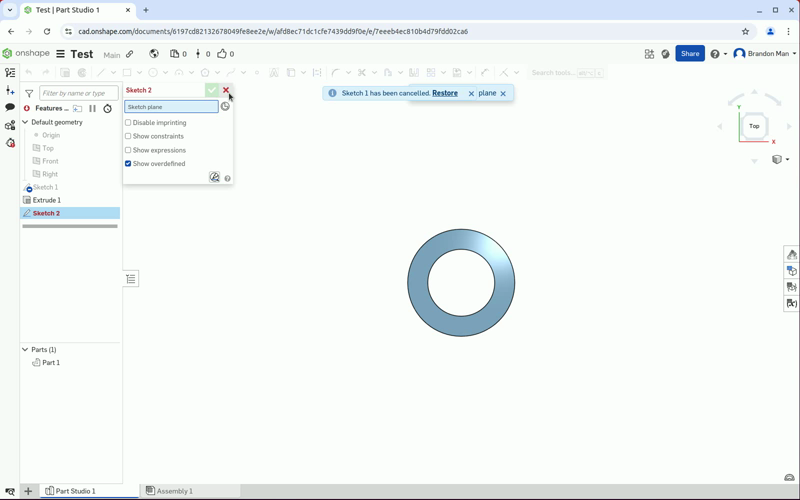
mouse_move(73, 150)
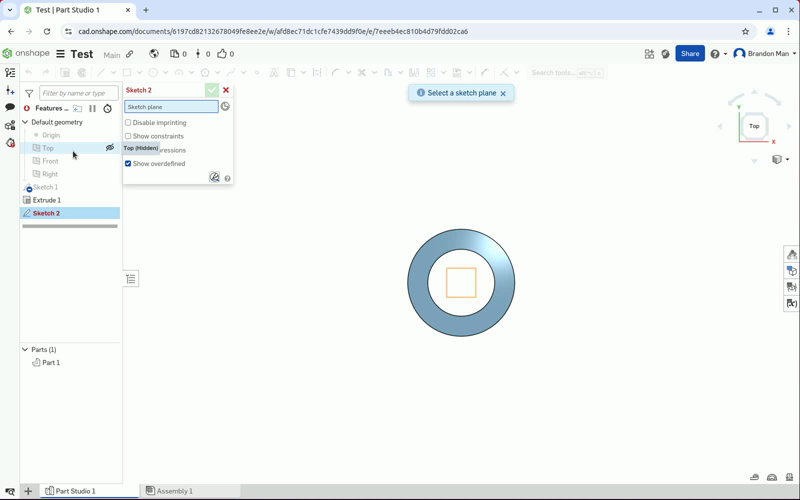
click(73, 150)
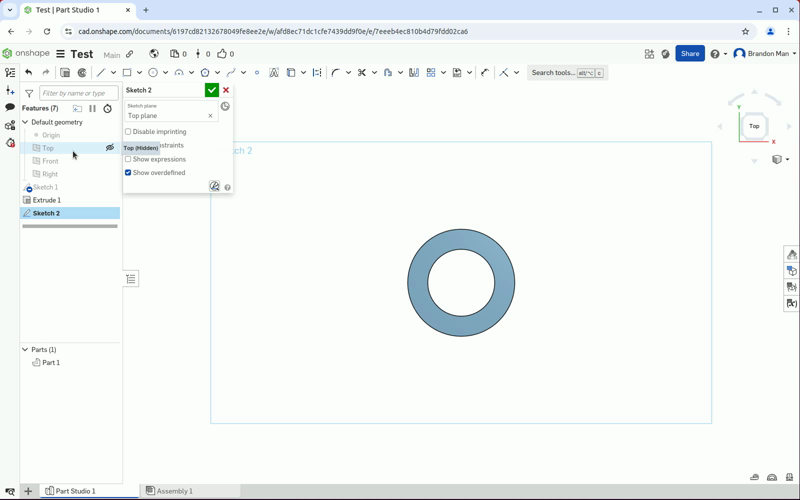
mouse_move(73, 352)
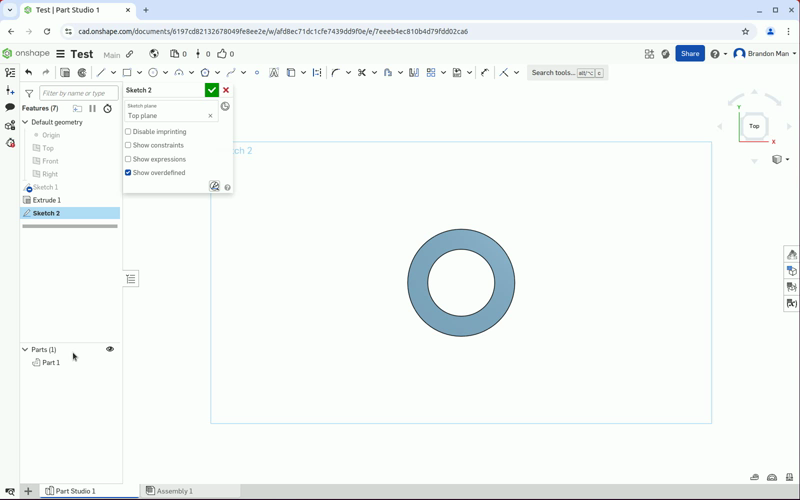
key(y)
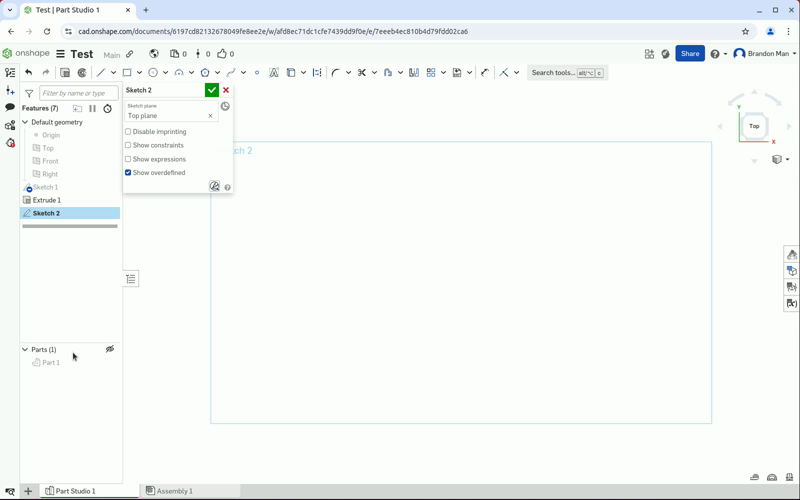
key(a)
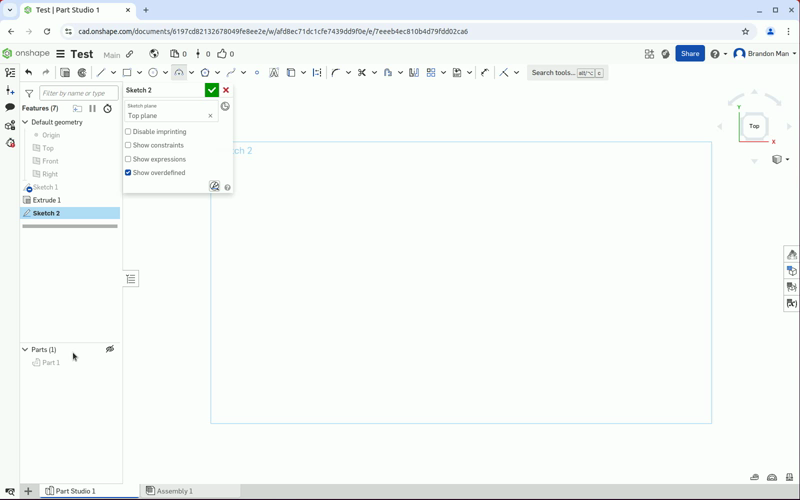
key_down(shift)
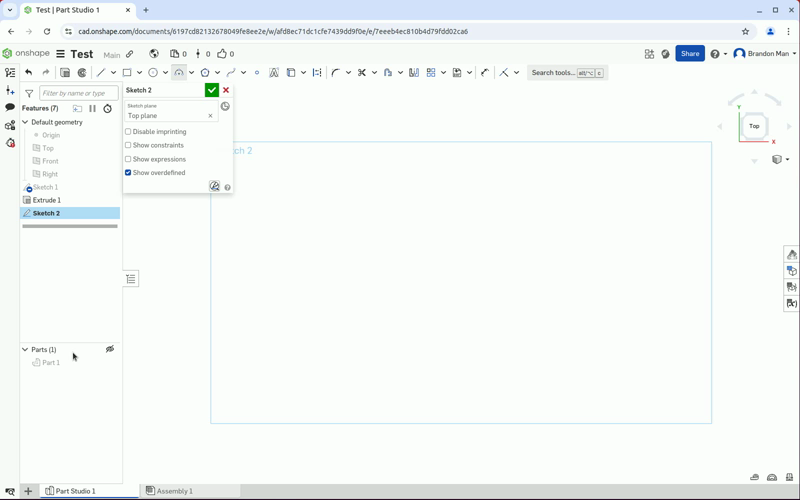
mouse_move(494, 232)
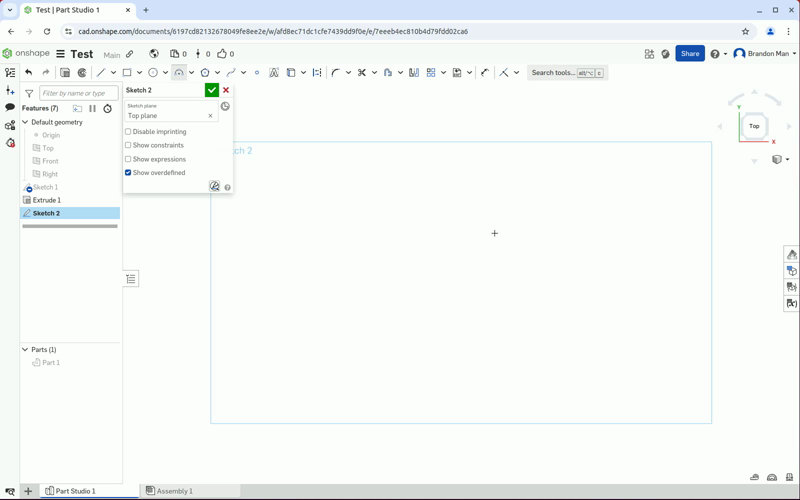
click(494, 232)
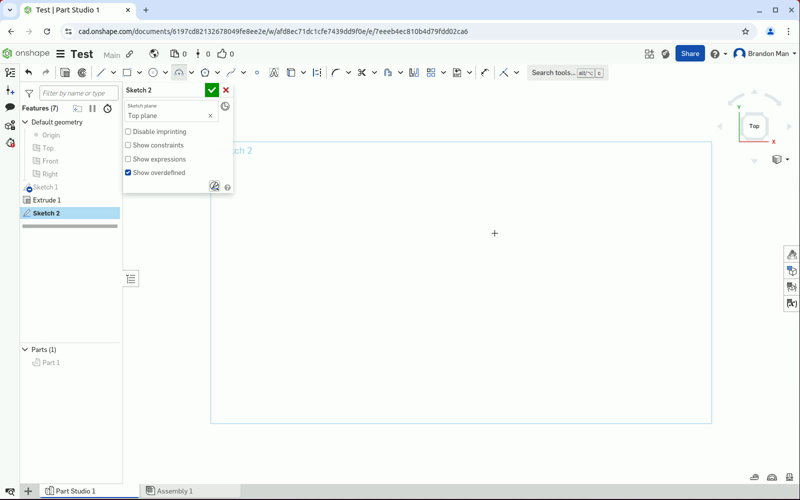
key_up(shift)
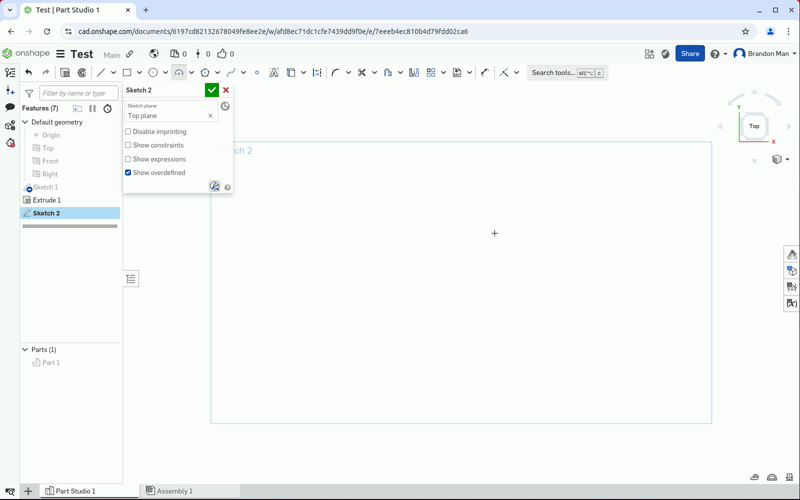
key_down(shift)
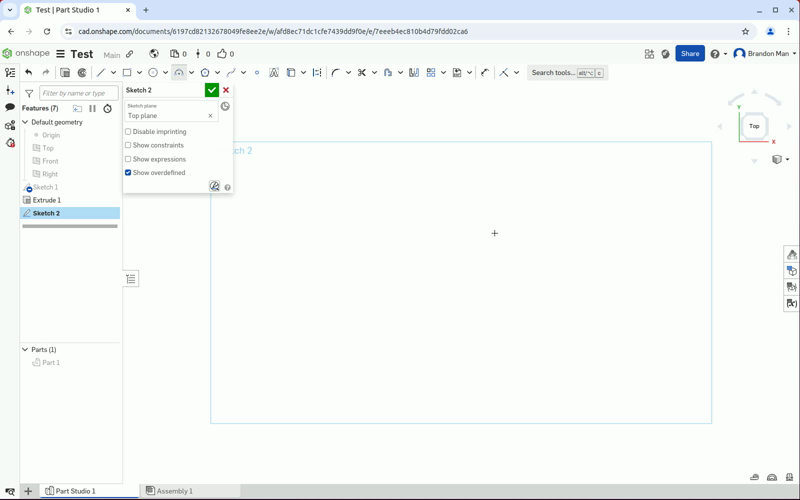
mouse_move(511, 249)
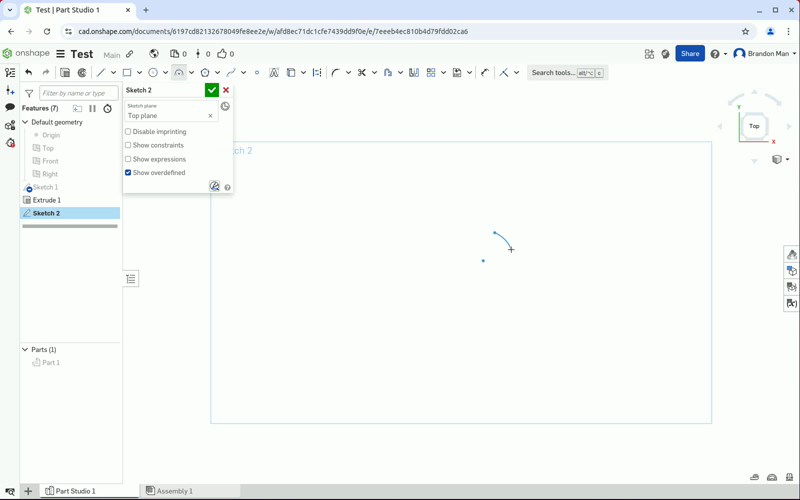
click(511, 249)
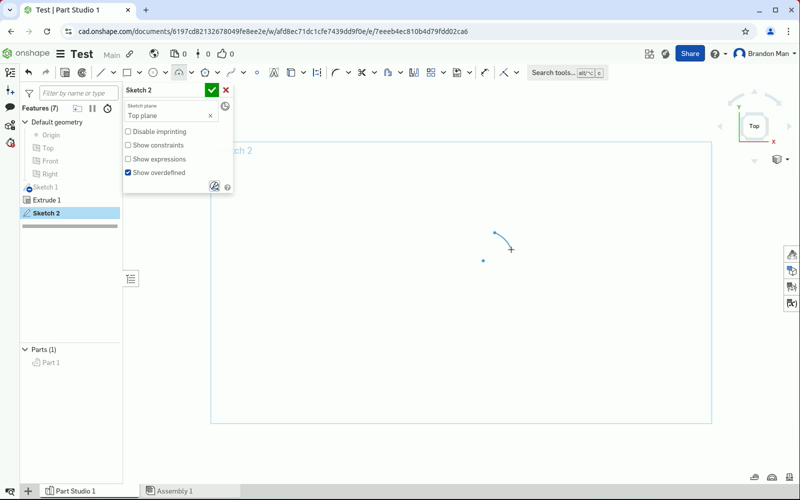
mouse_move(414, 329)
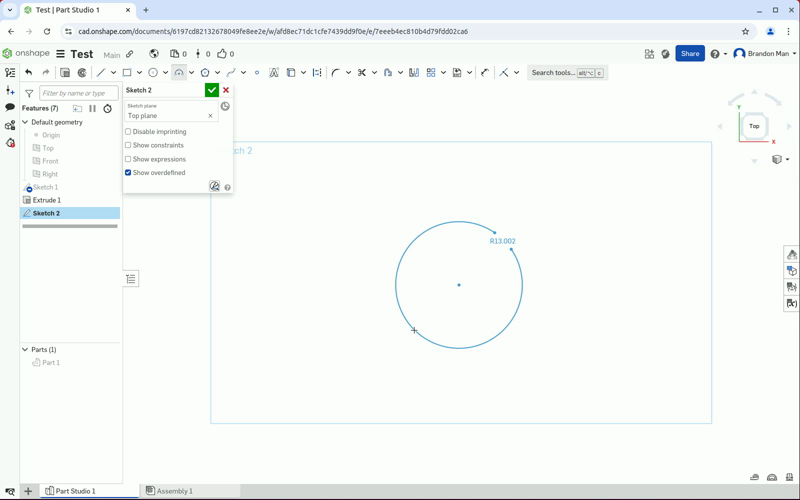
click(414, 329)
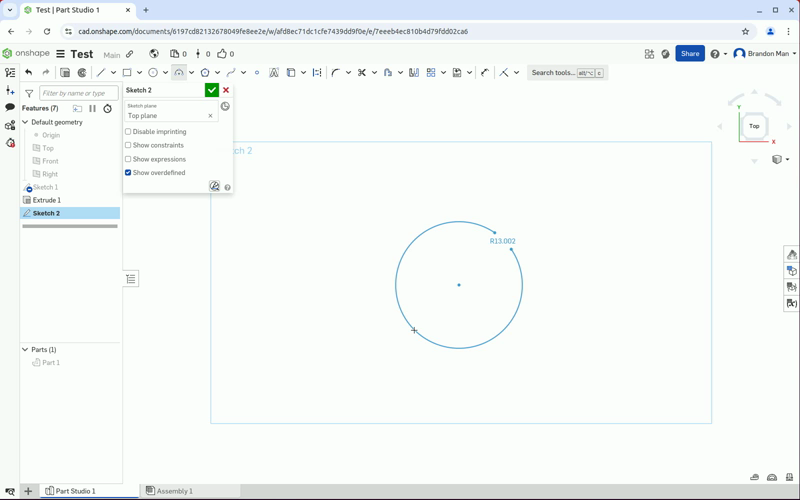
key_up(shift)
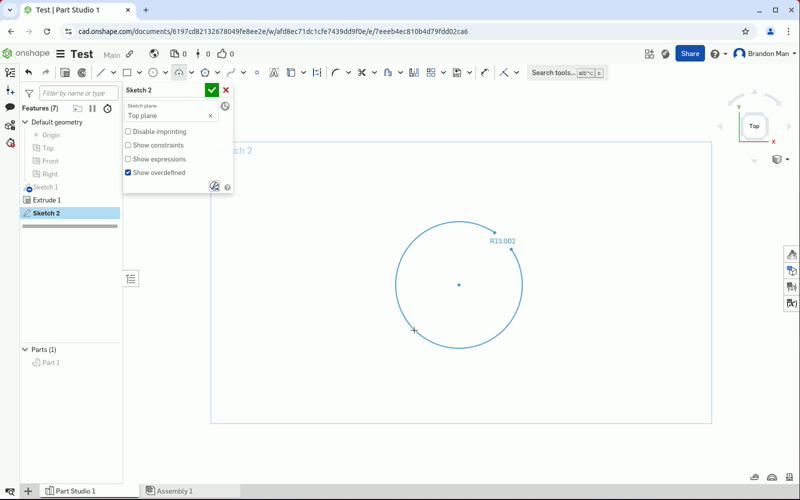
key(esc)
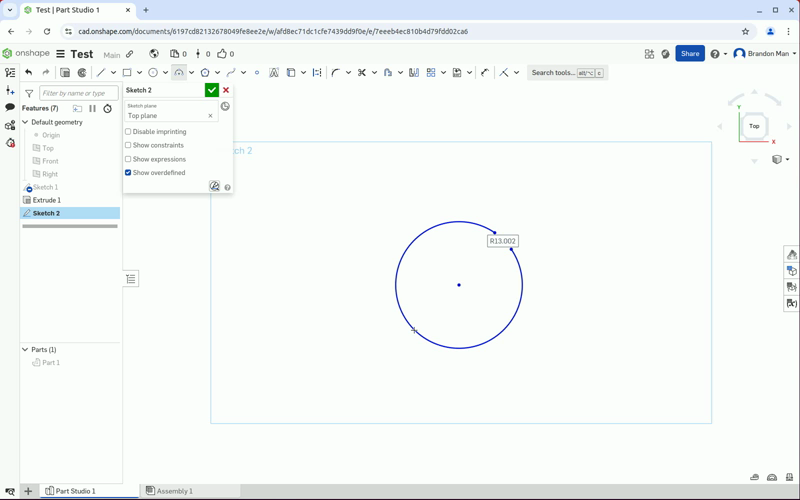
key(l)
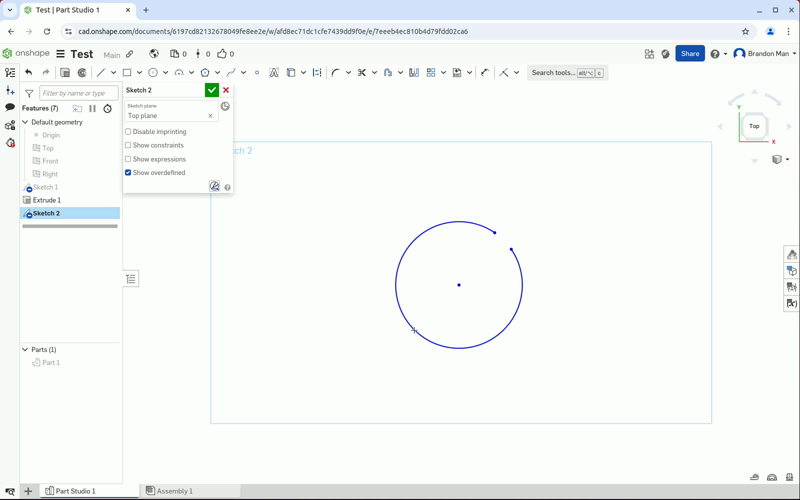
mouse_move(511, 249)
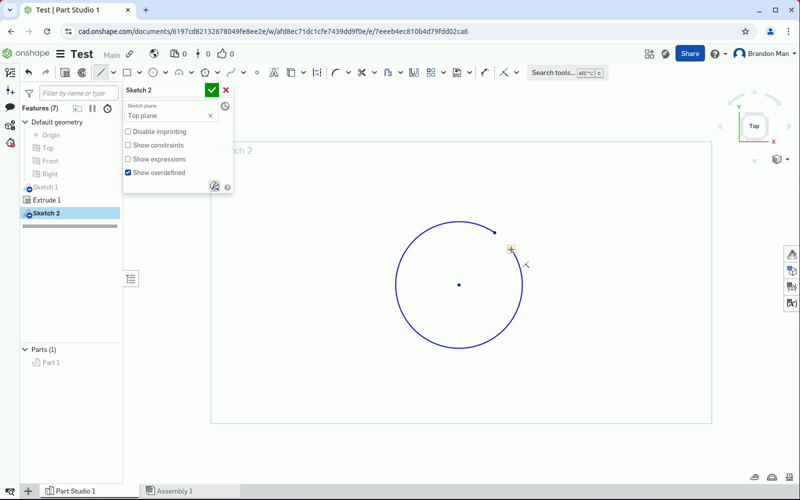
click(511, 249)
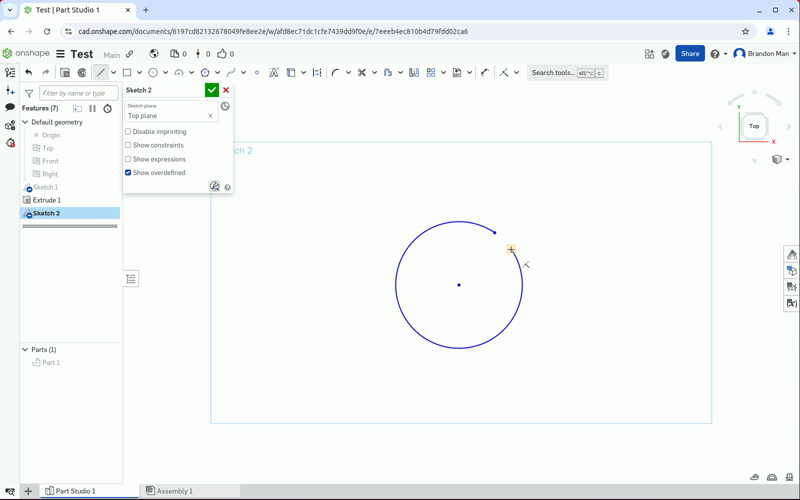
key_down(shift)
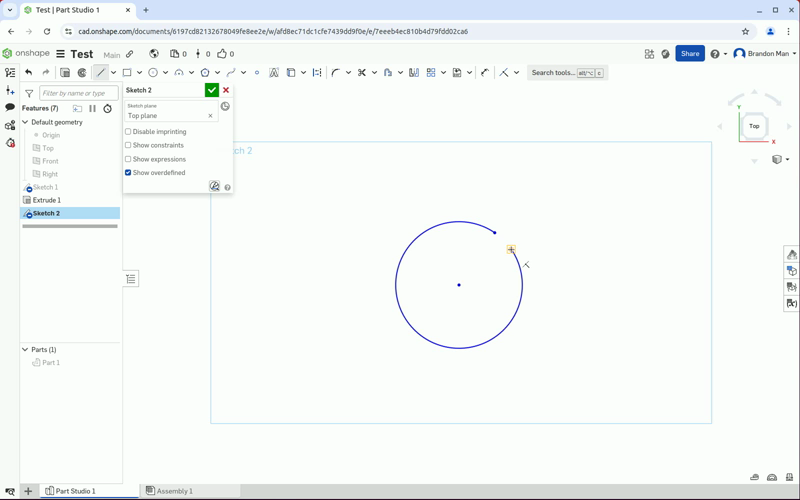
mouse_move(541, 249)
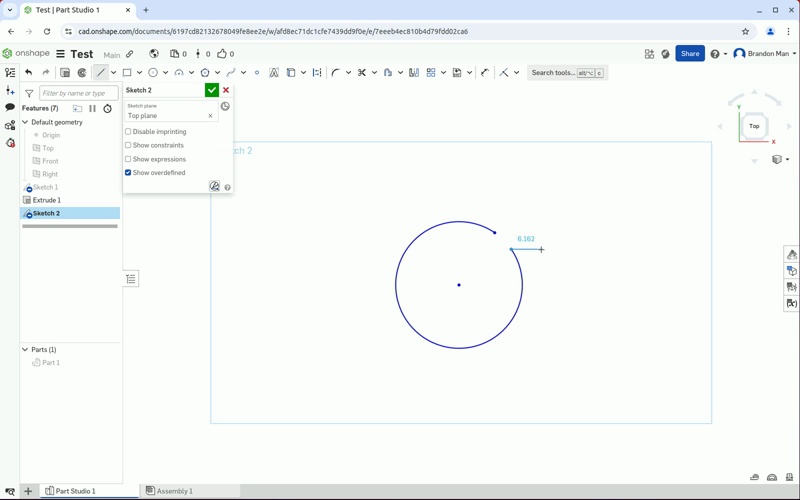
mouse_move(527, 231)
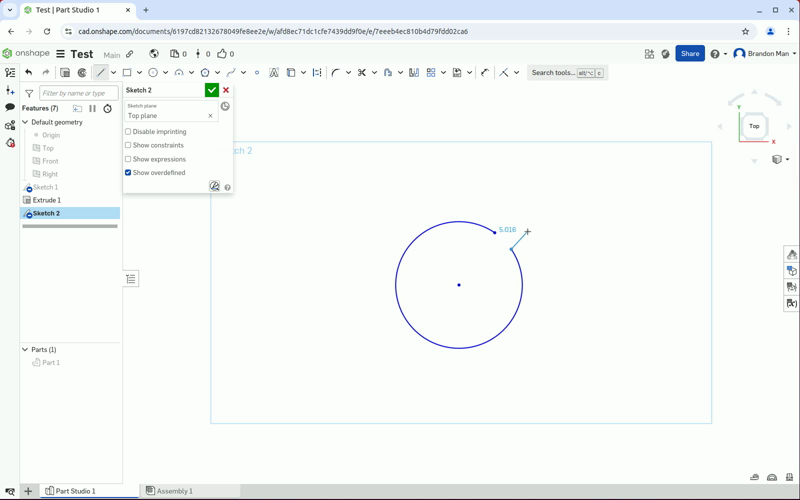
click(527, 231)
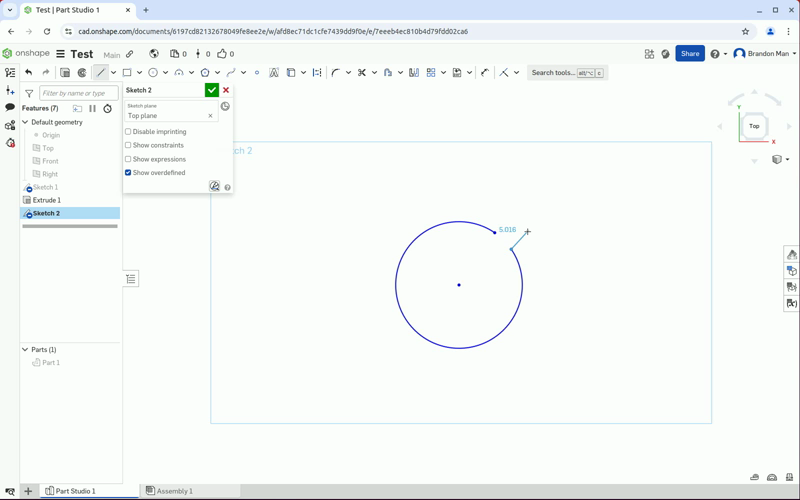
key_up(shift)
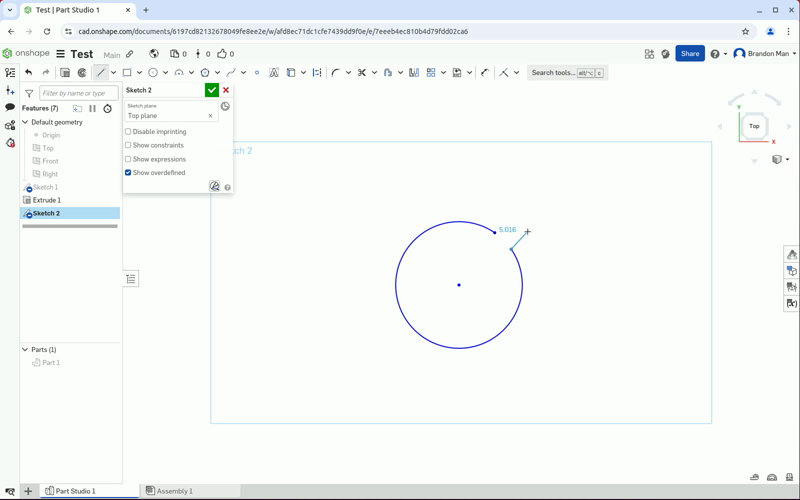
key_down(shift)
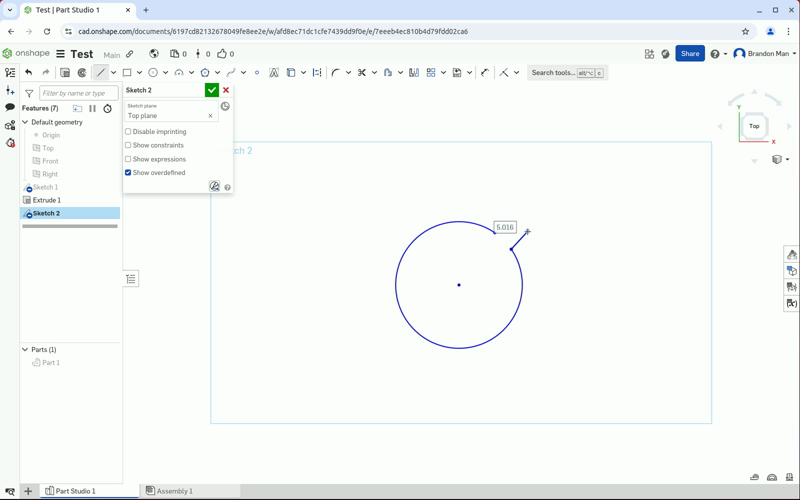
mouse_move(557, 231)
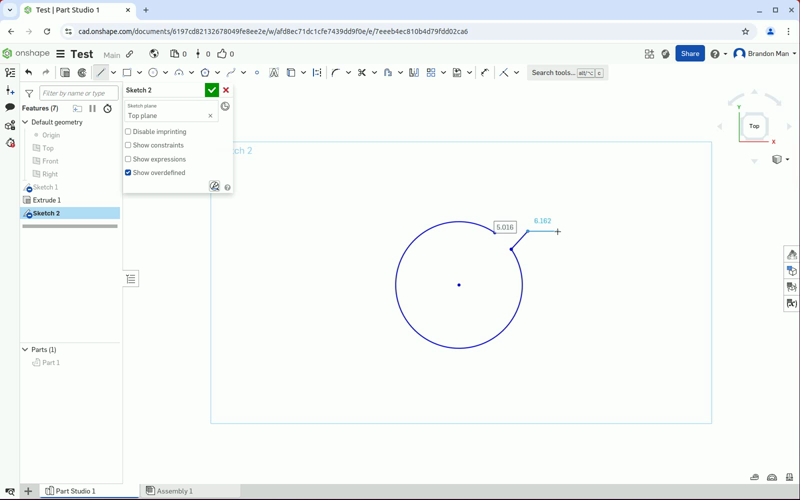
mouse_move(519, 224)
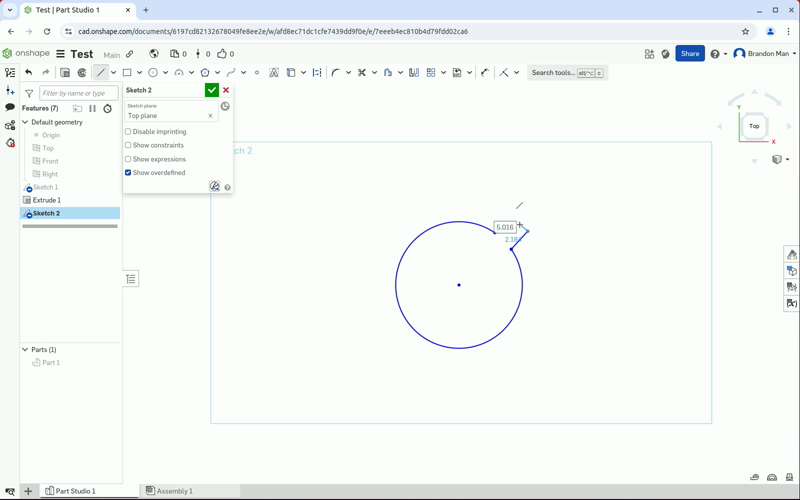
click(519, 224)
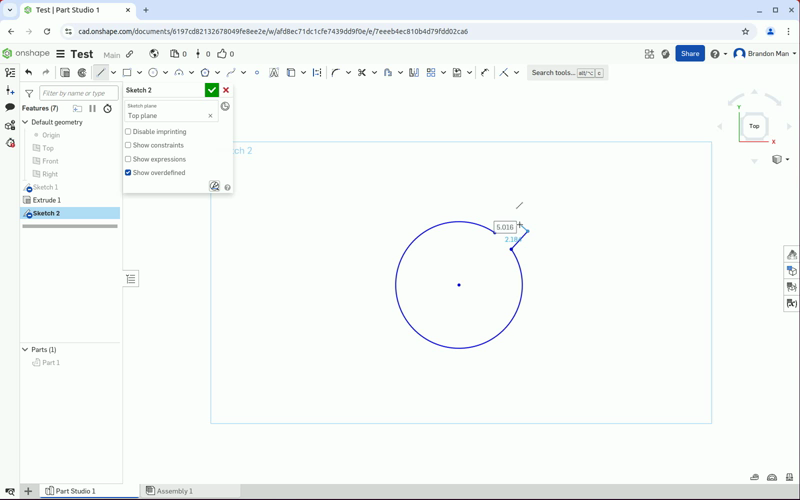
key_up(shift)
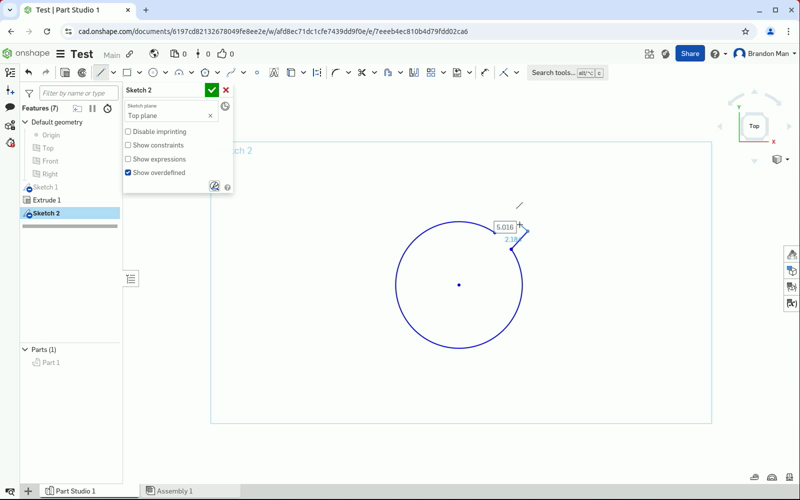
key_down(shift)
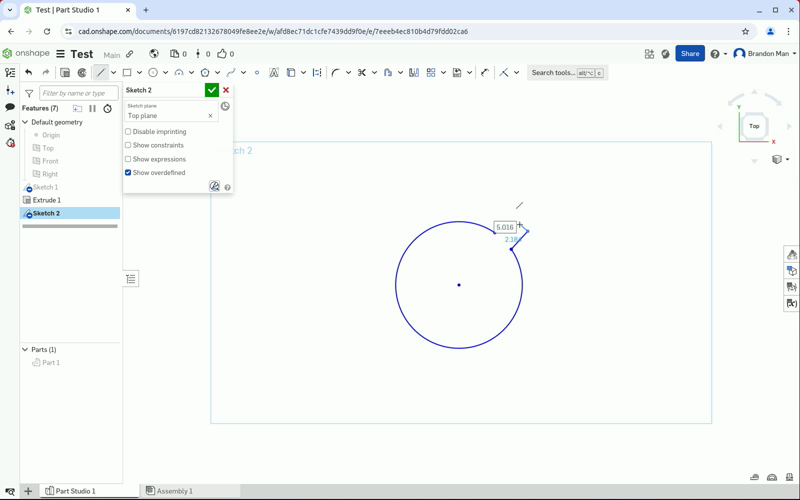
mouse_move(549, 224)
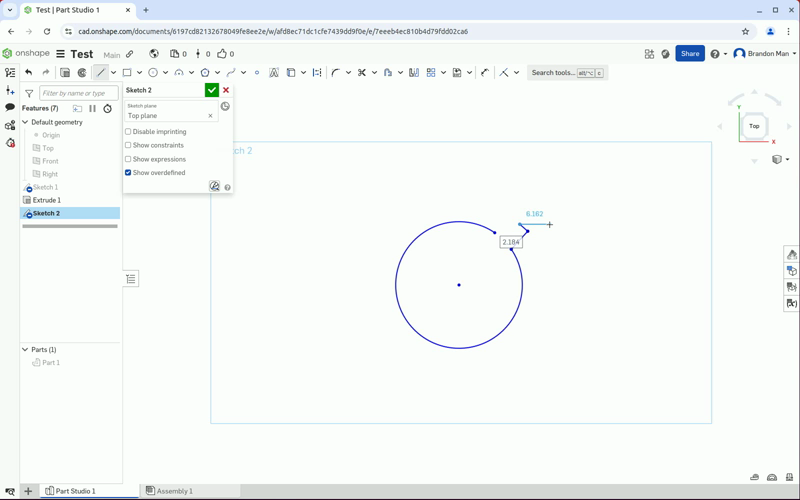
mouse_move(511, 216)
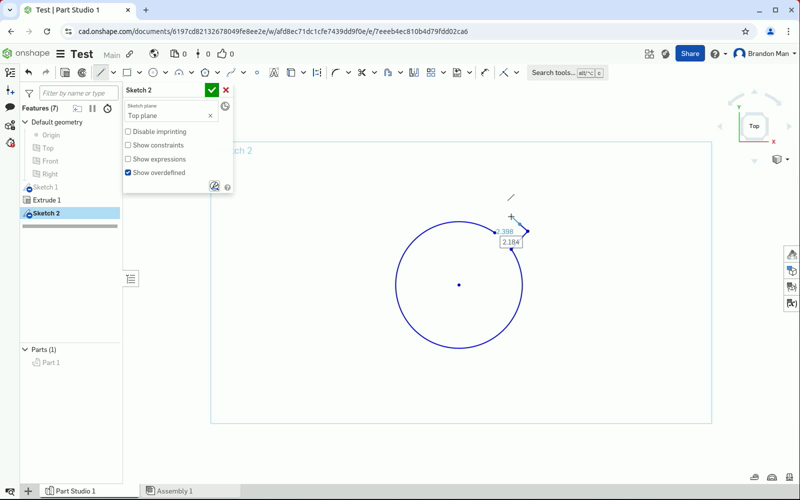
click(511, 216)
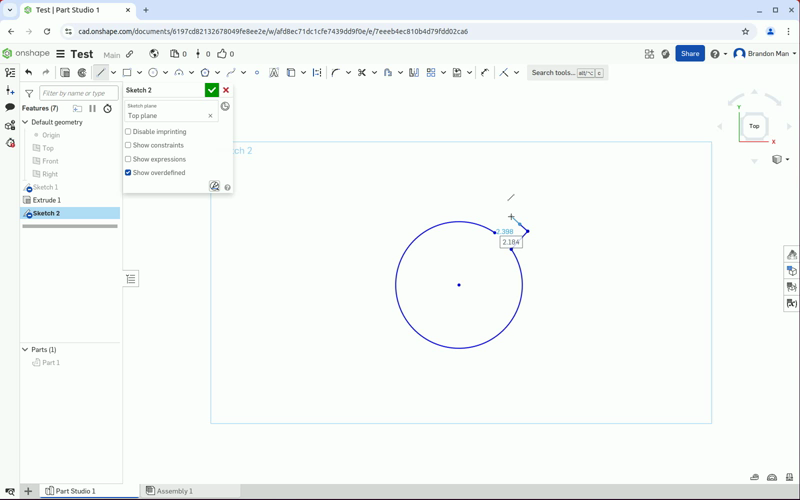
key_up(shift)
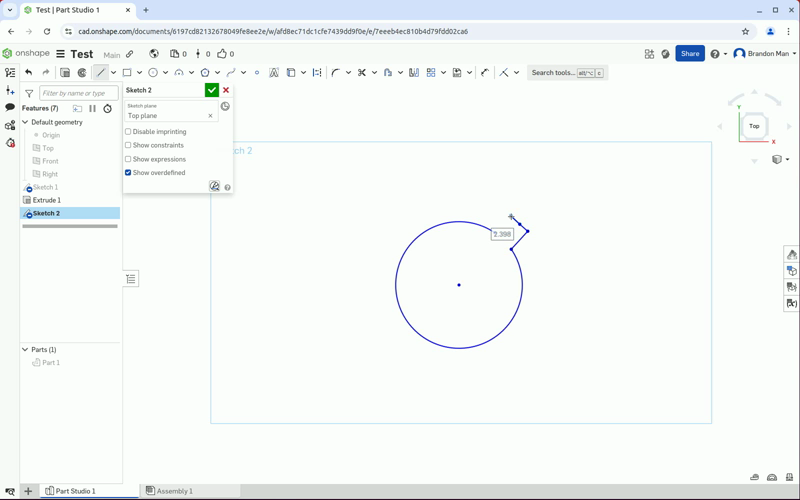
mouse_move(541, 216)
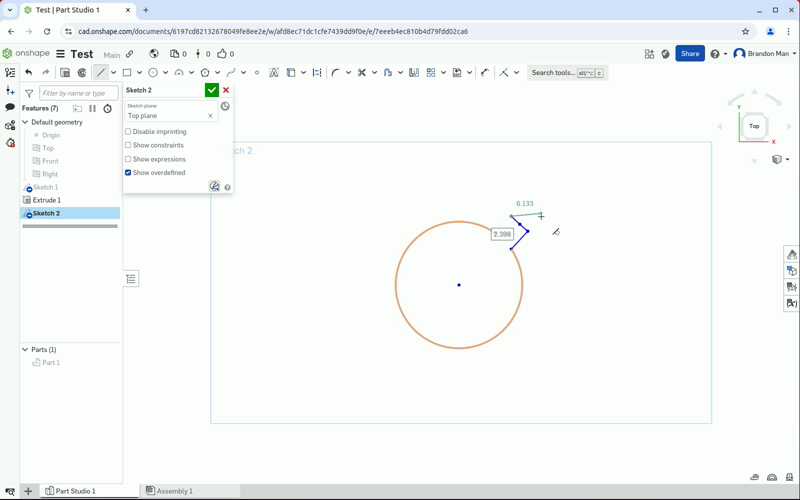
key_down(shift)
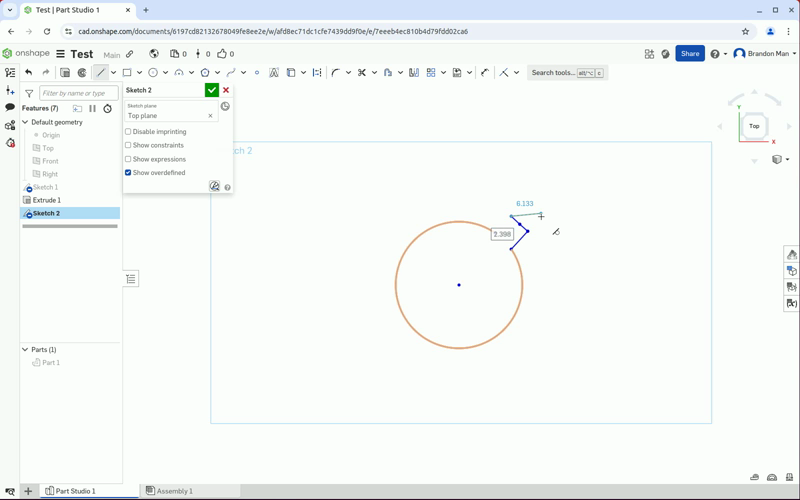
mouse_move(494, 232)
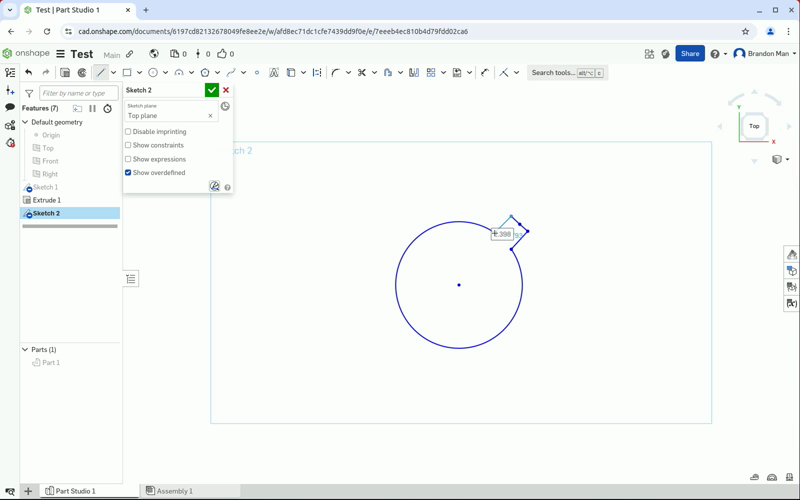
key_up(shift)
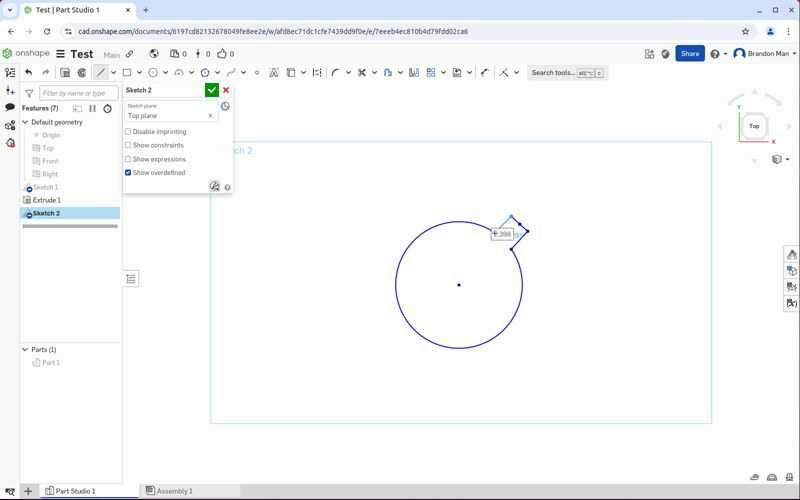
click(494, 232)
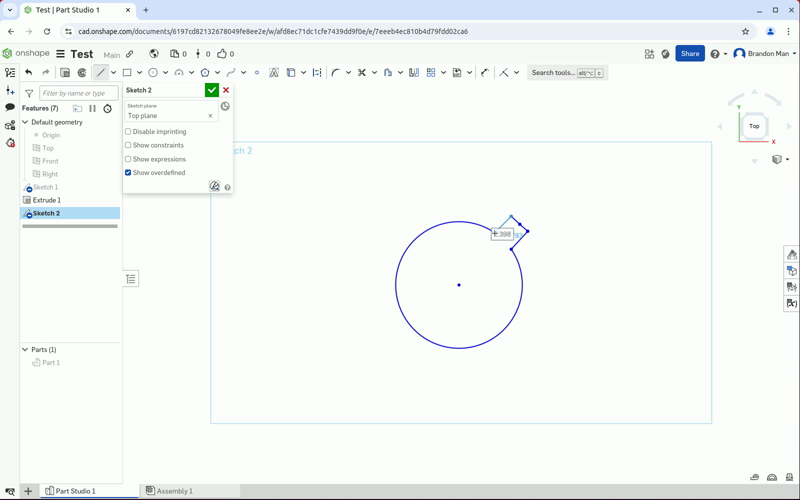
key(esc)
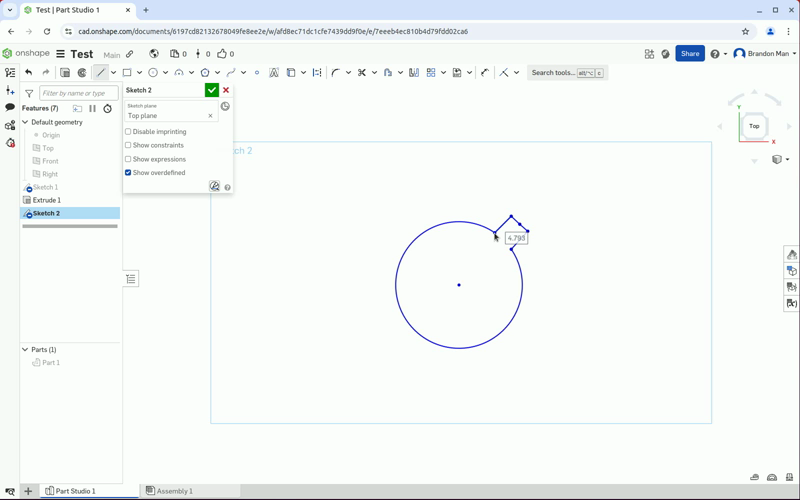
key(c)
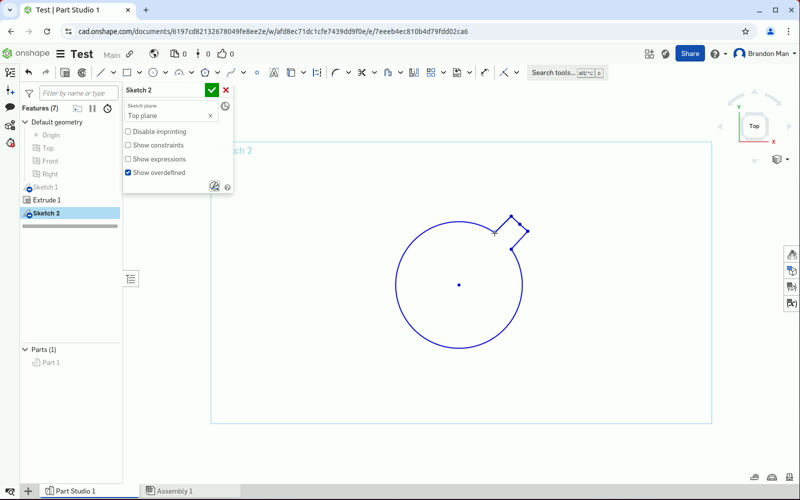
key_down(shift)
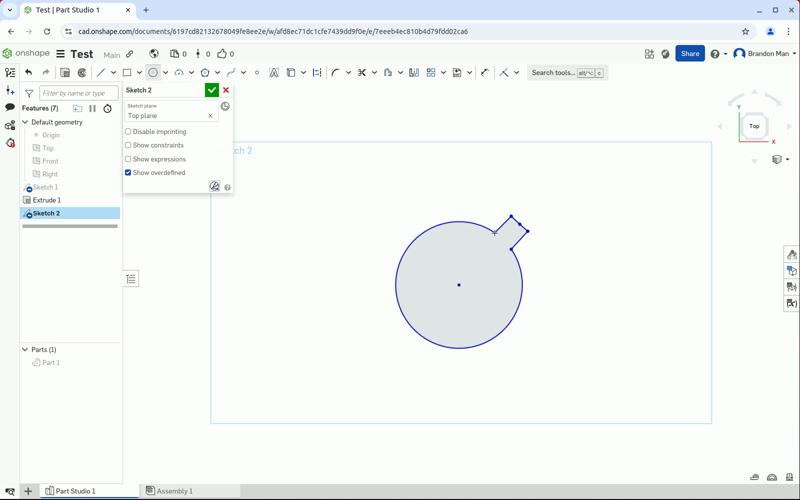
mouse_move(460, 282)
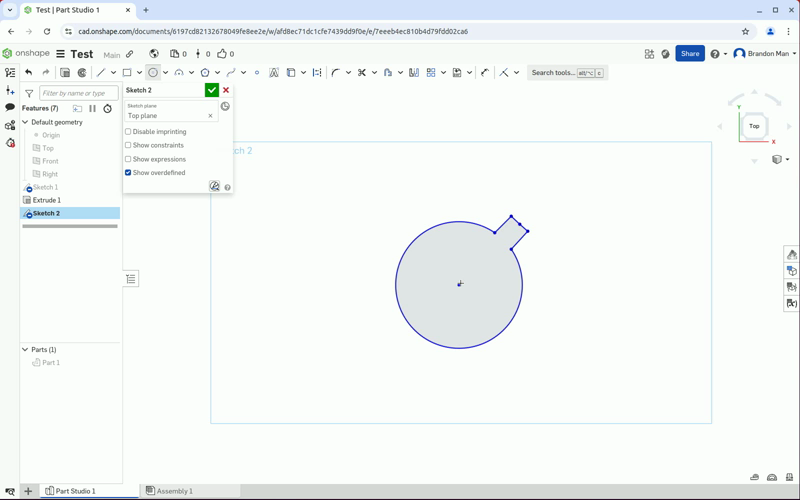
scroll(6)
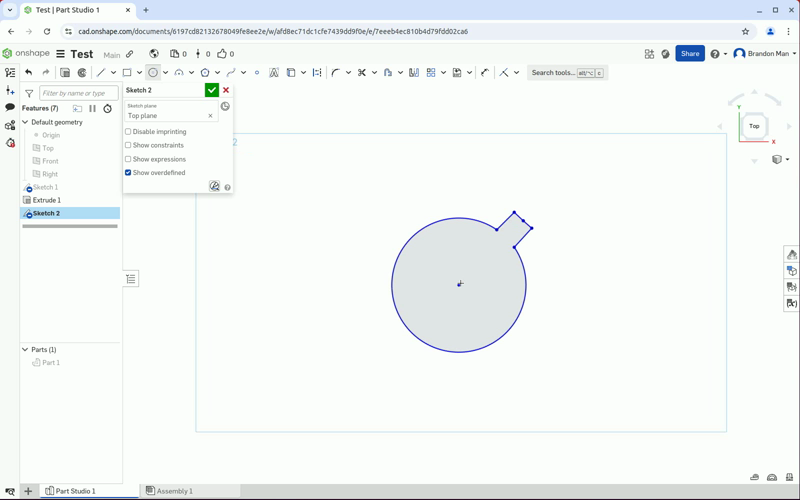
scroll(6)
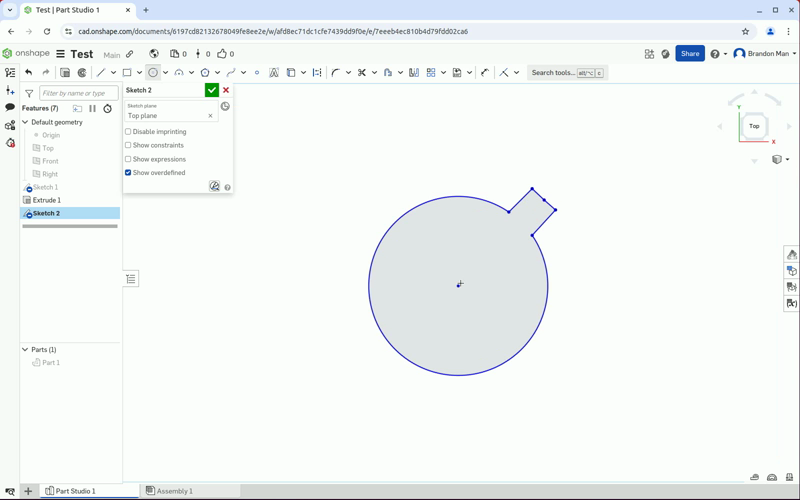
scroll(6)
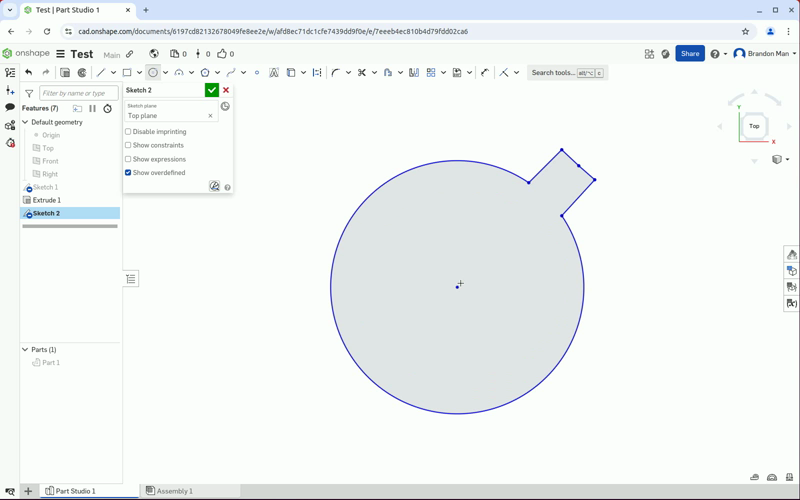
scroll(6)
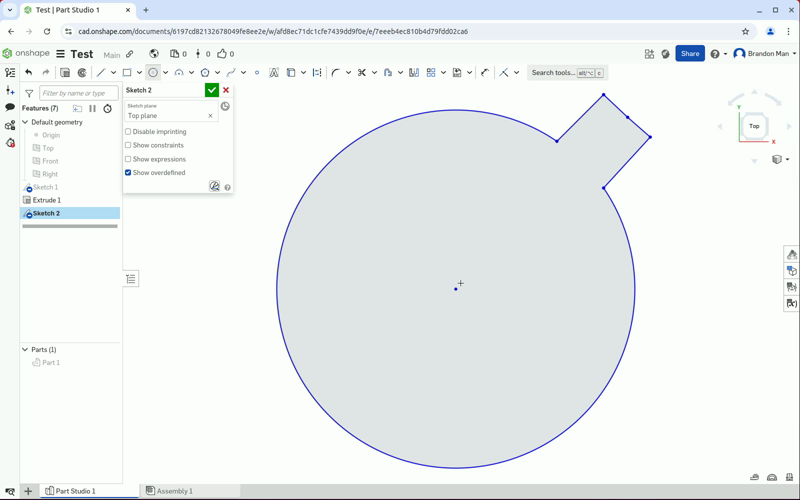
scroll(6)
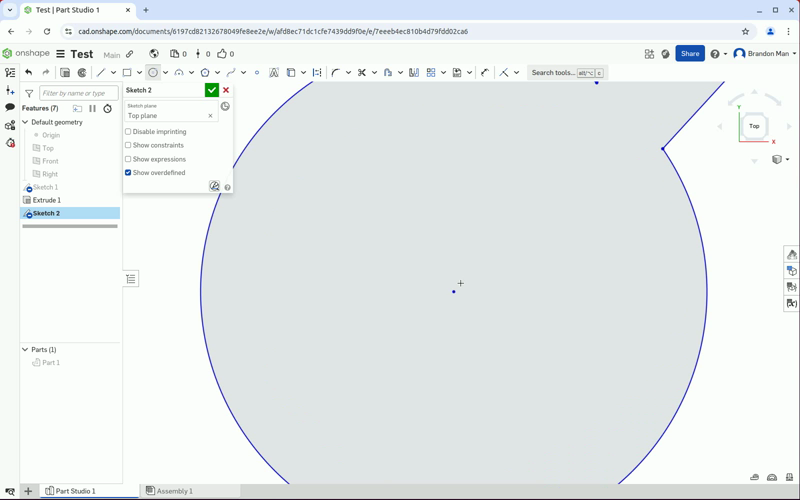
scroll(6)
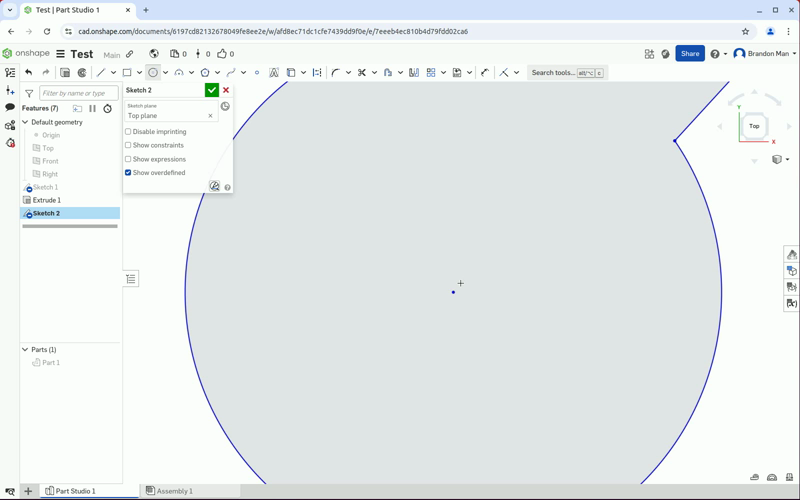
scroll(6)
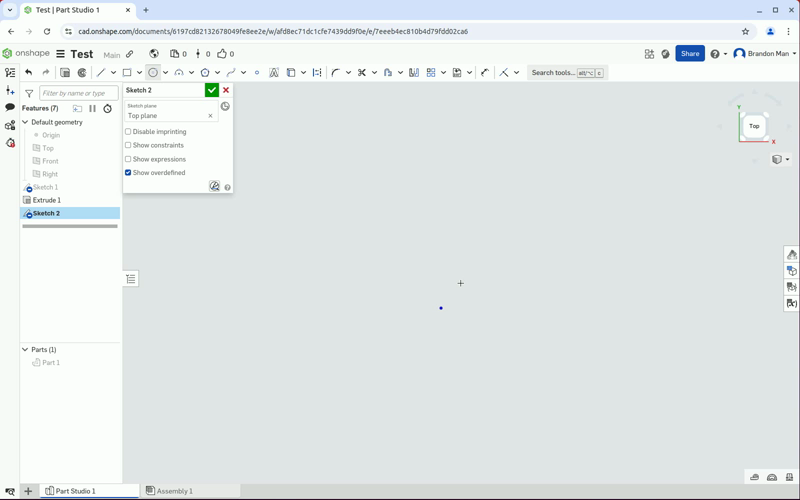
click(460, 282)
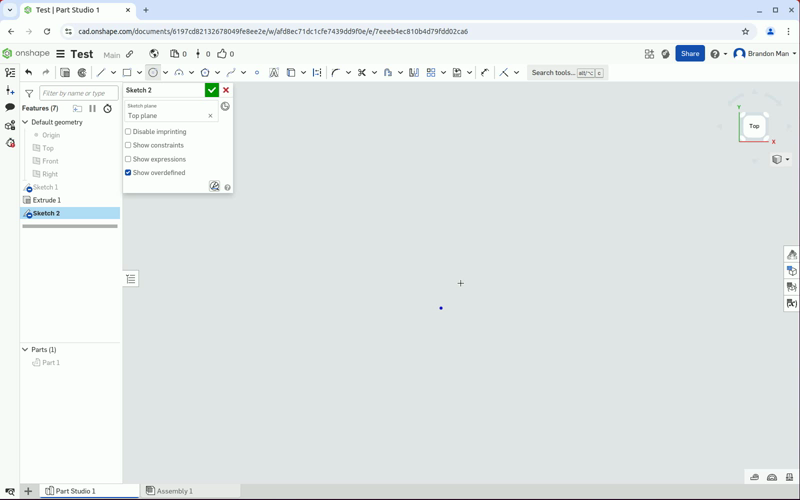
scroll(-6)
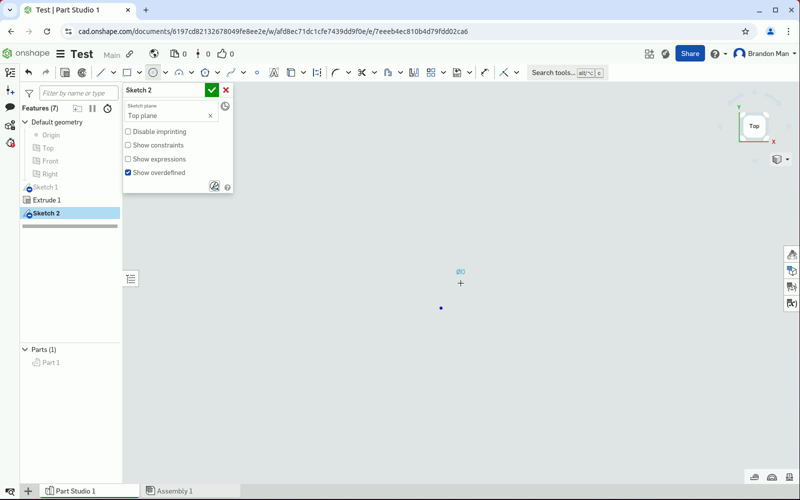
scroll(-6)
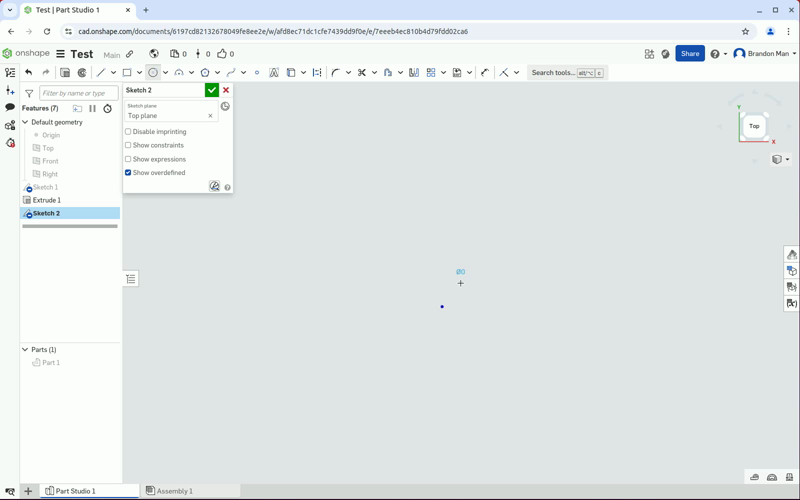
scroll(-6)
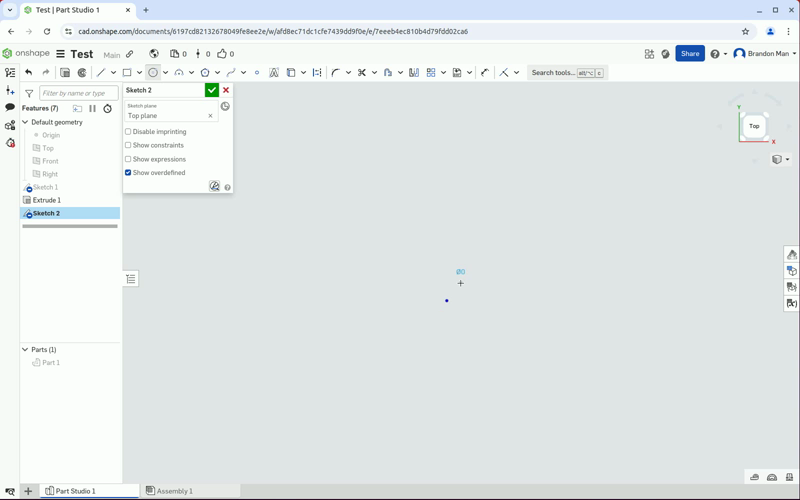
scroll(-6)
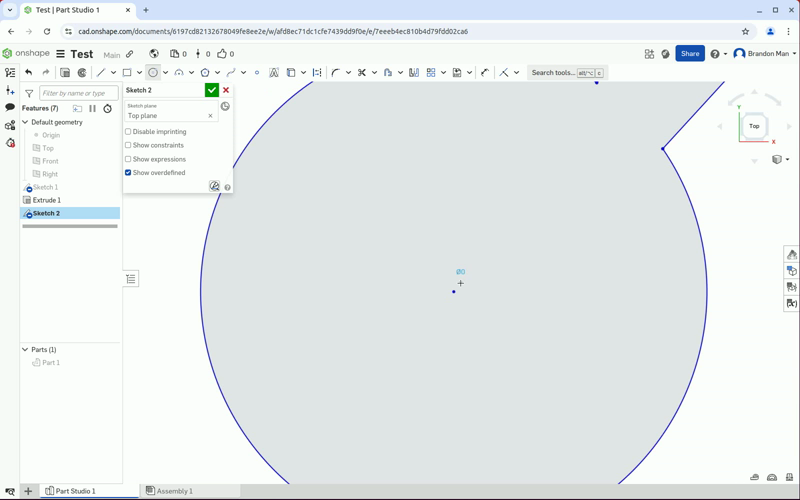
scroll(-6)
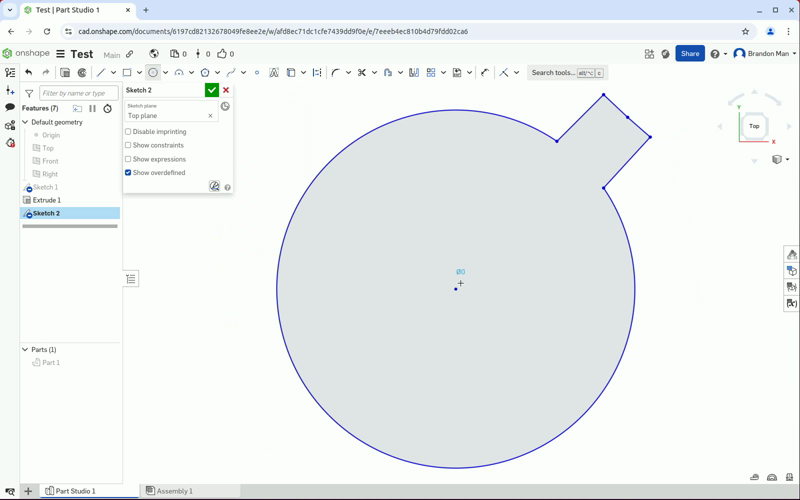
scroll(-6)
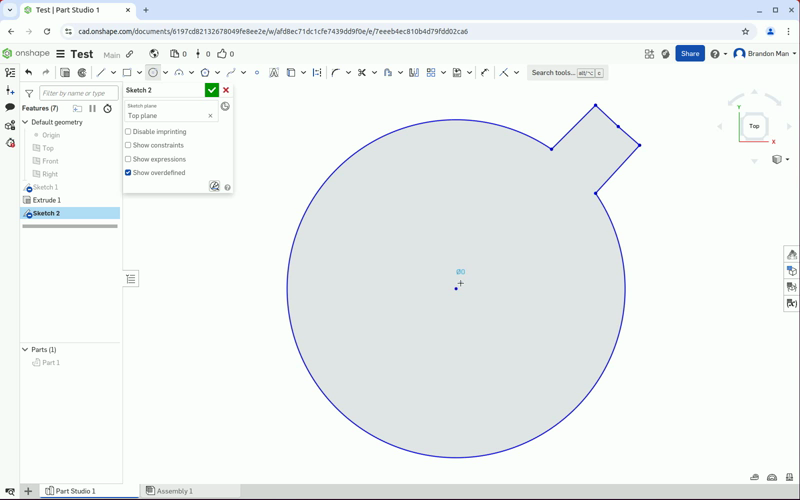
scroll(-6)
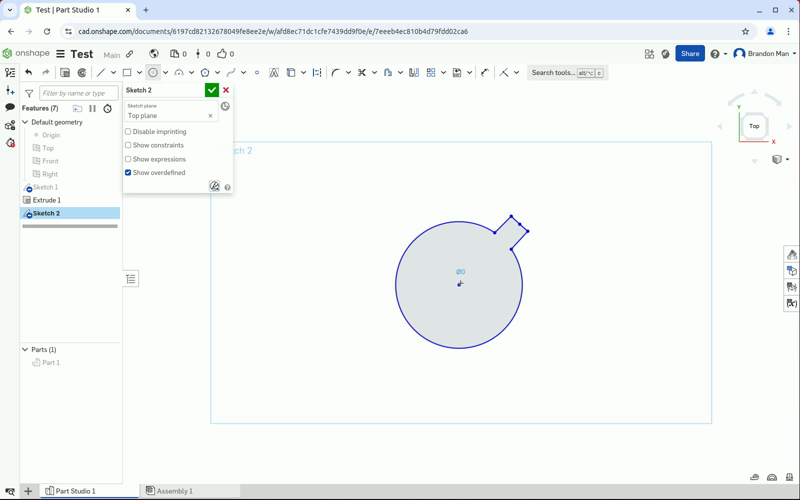
key_up(shift)
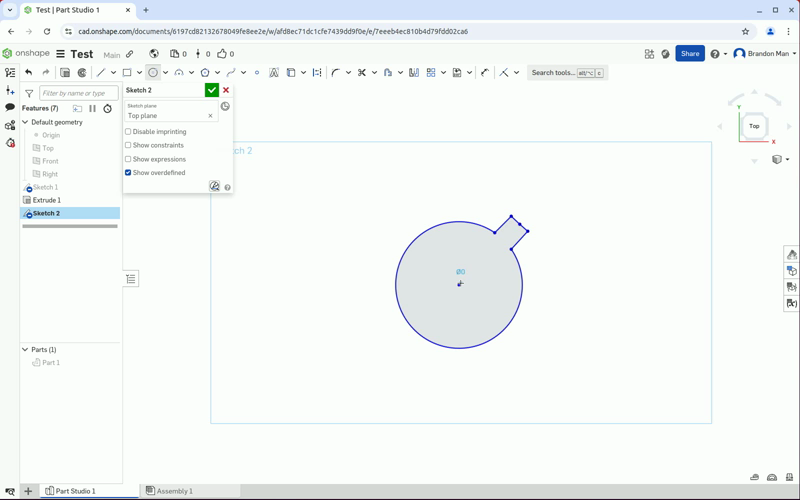
mouse_move(513, 282)
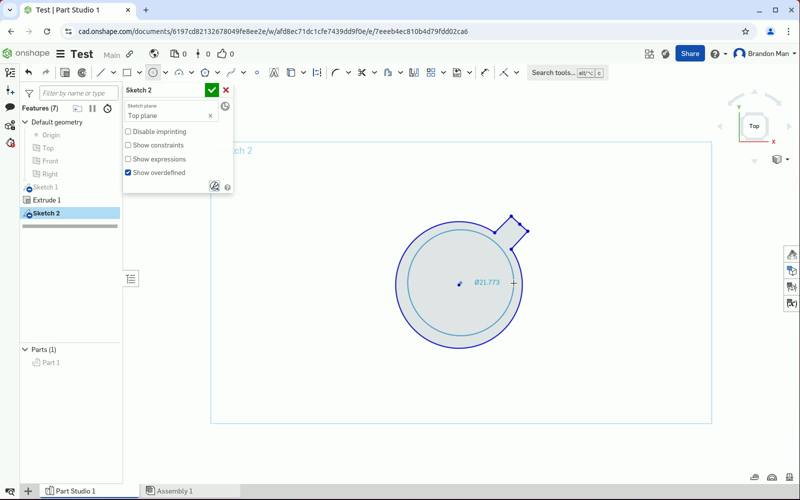
click(513, 282)
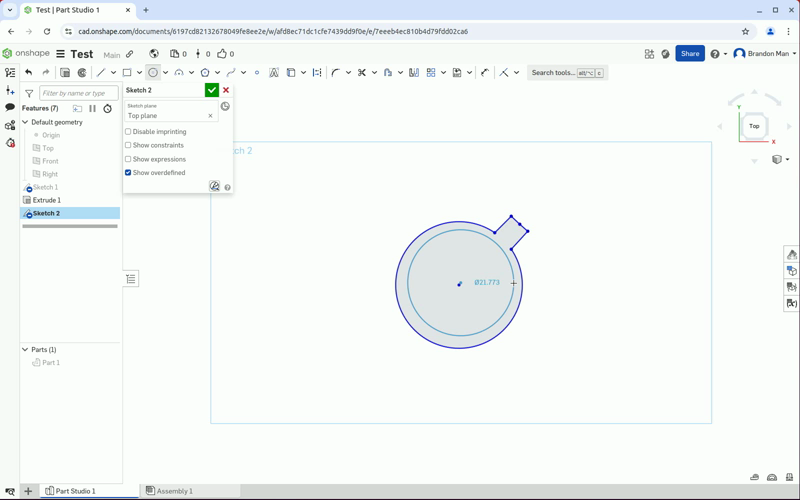
key(esc)
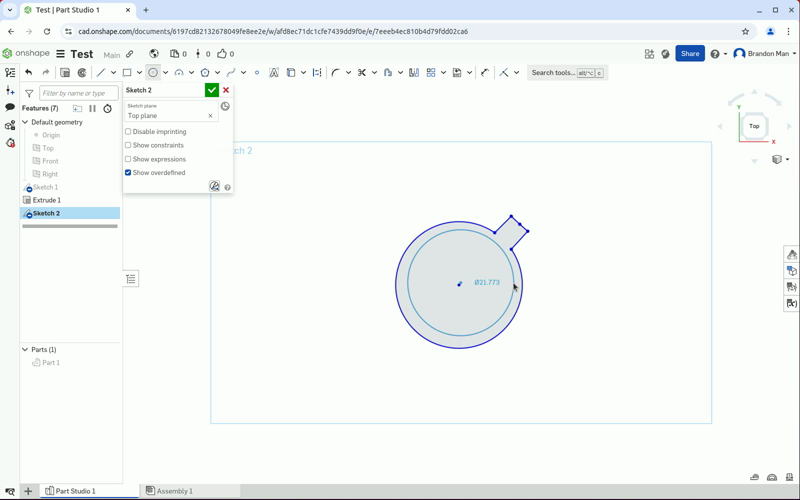
mouse_move(480, 336)
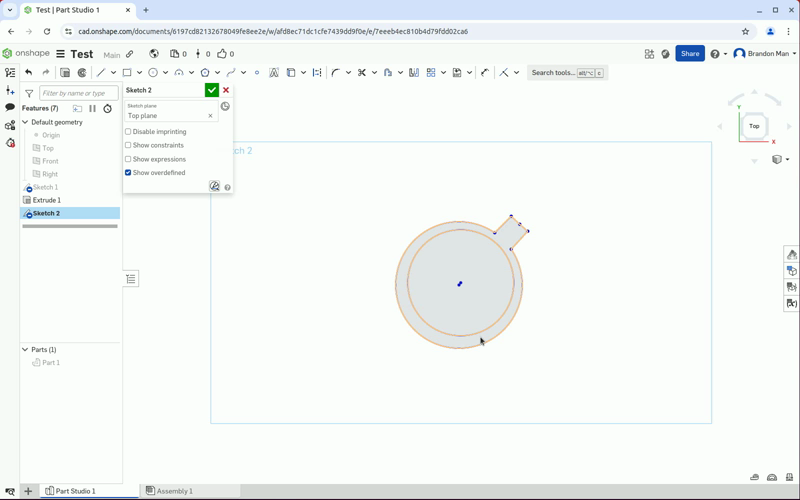
click(480, 336)
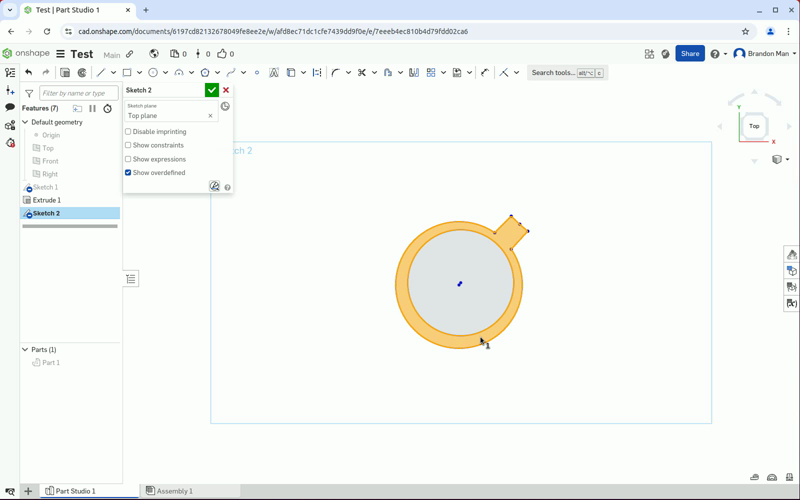
mouse_move(73, 352)
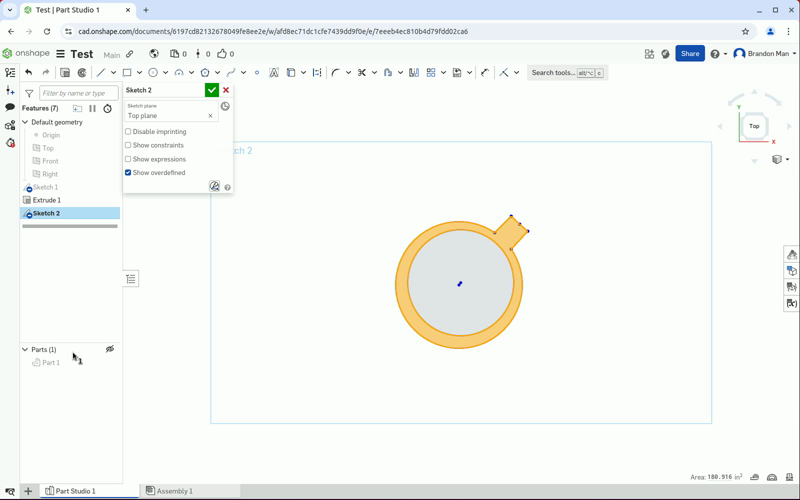
key(shift+y)
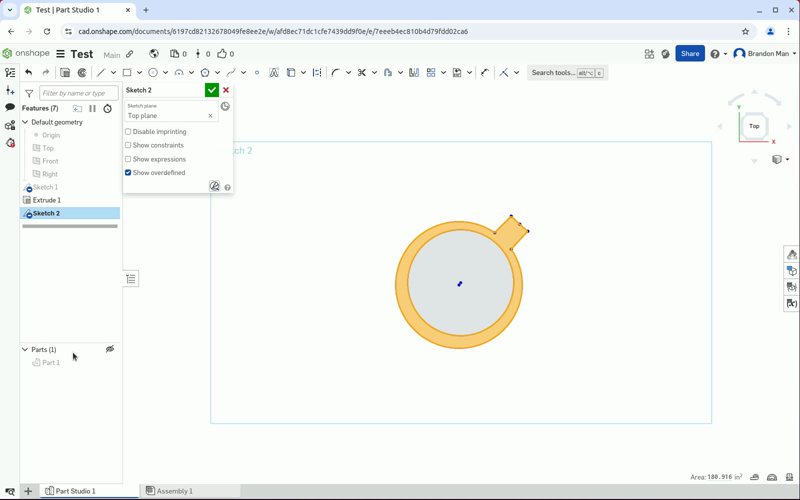
key(shift+e)
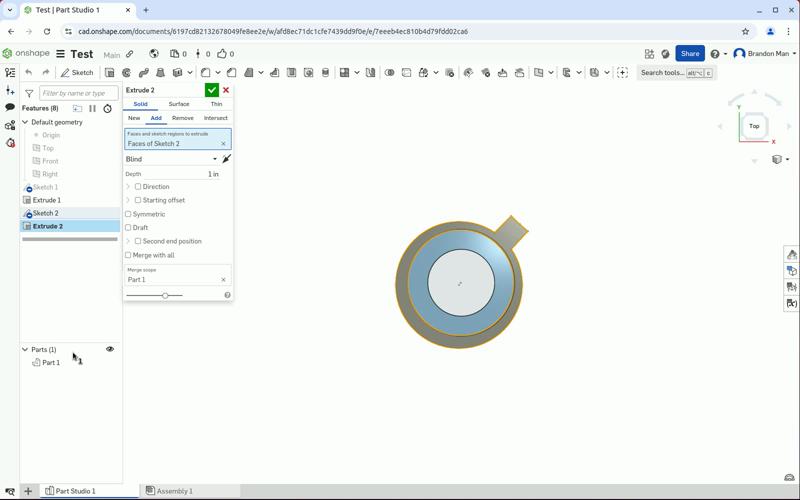
mouse_move(143, 106)
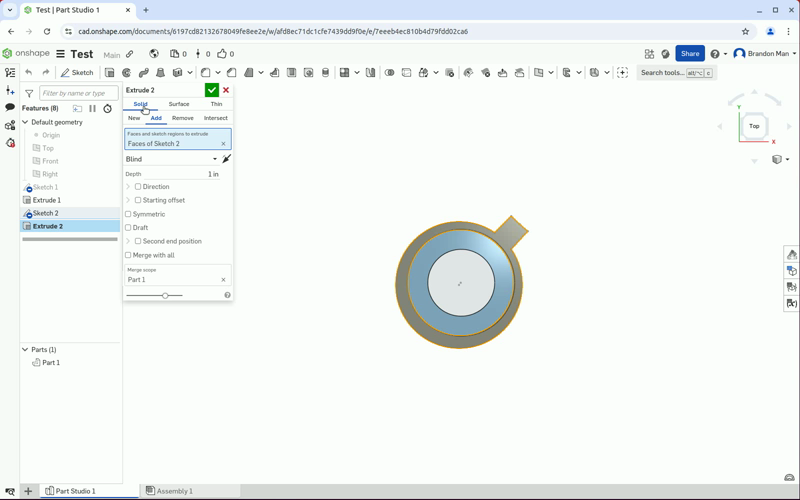
click(143, 106)
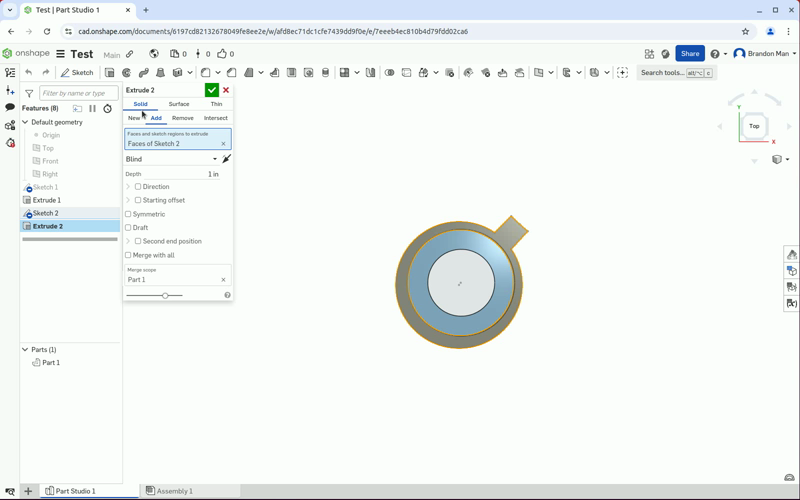
mouse_move(137, 120)
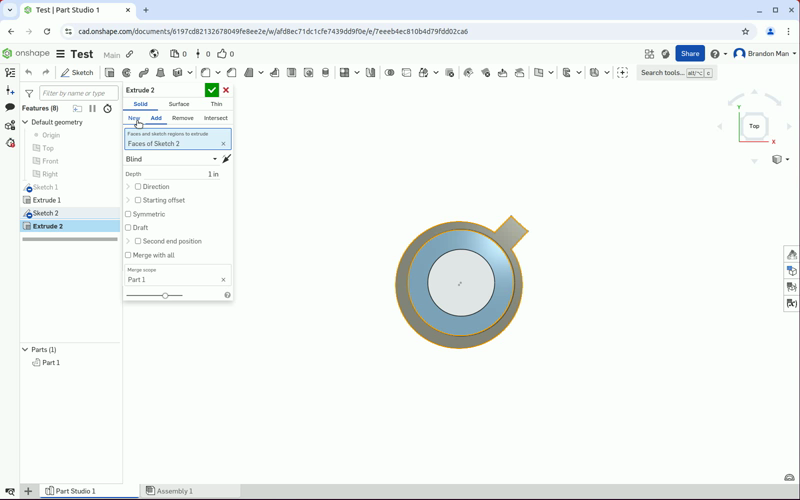
click(137, 120)
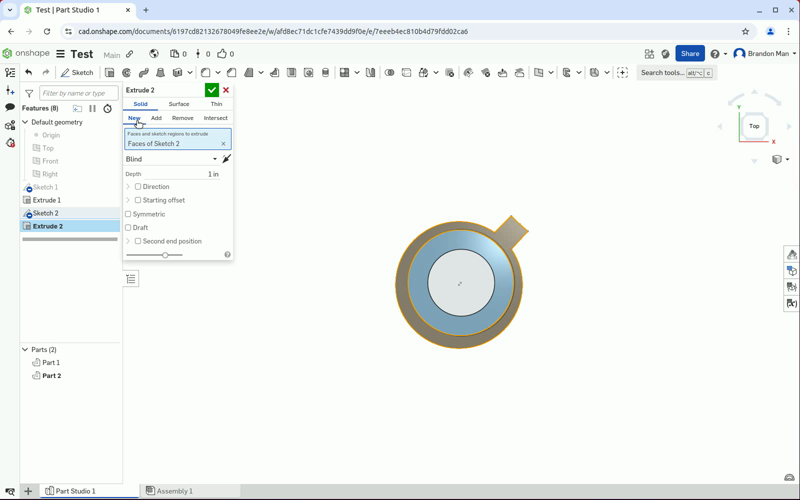
key(tab, 4)
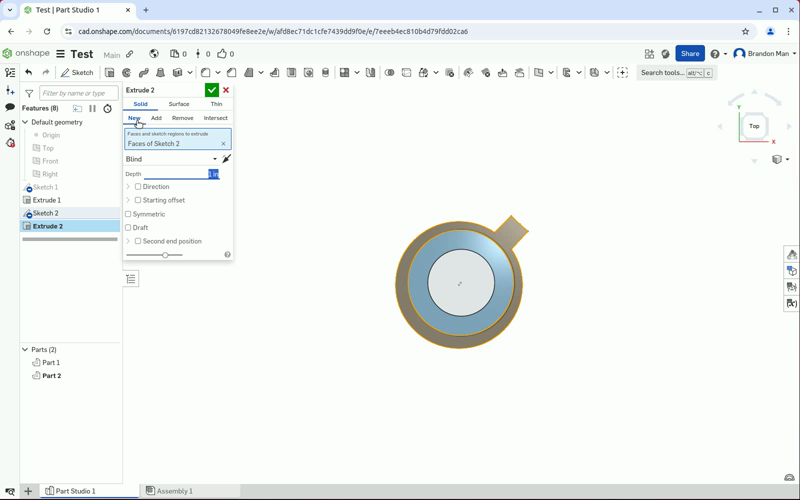
text(1.926)
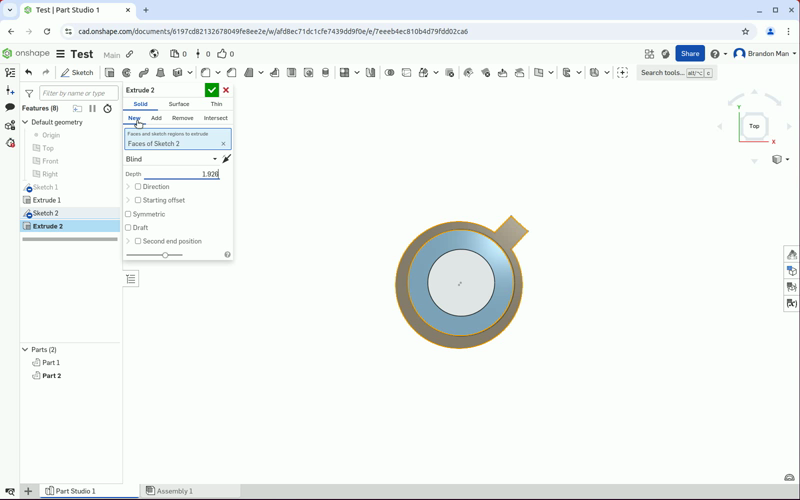
key(enter)
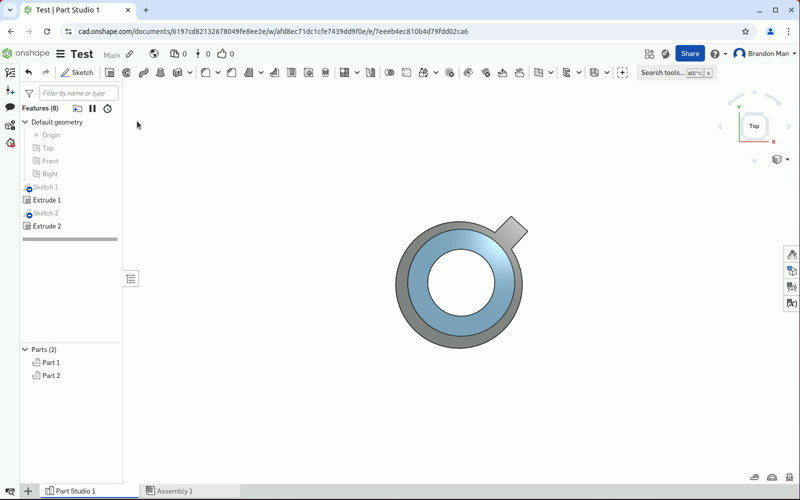
key(shift+h)
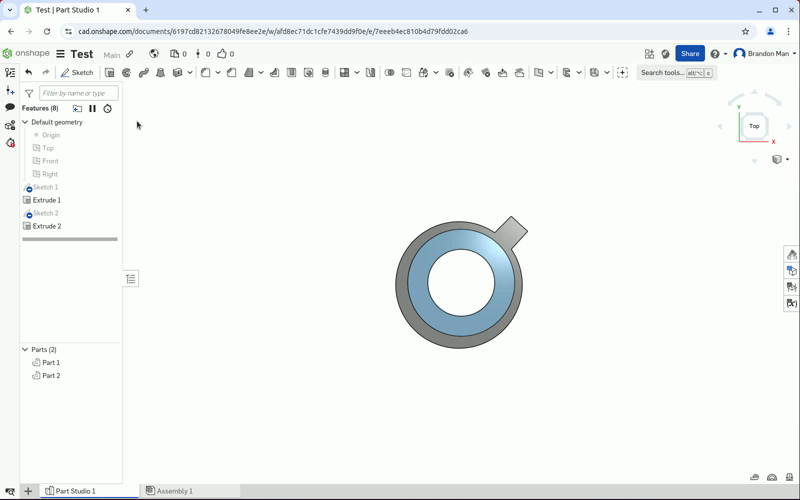
key(shift+h)
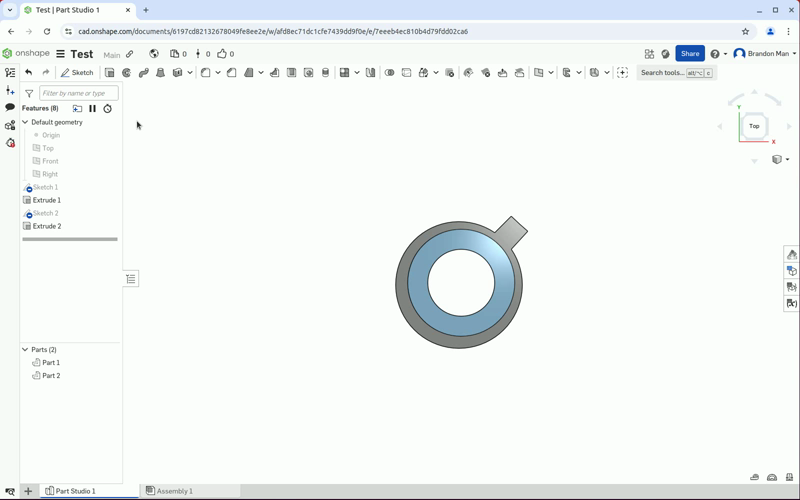
mouse_move(73, 189)
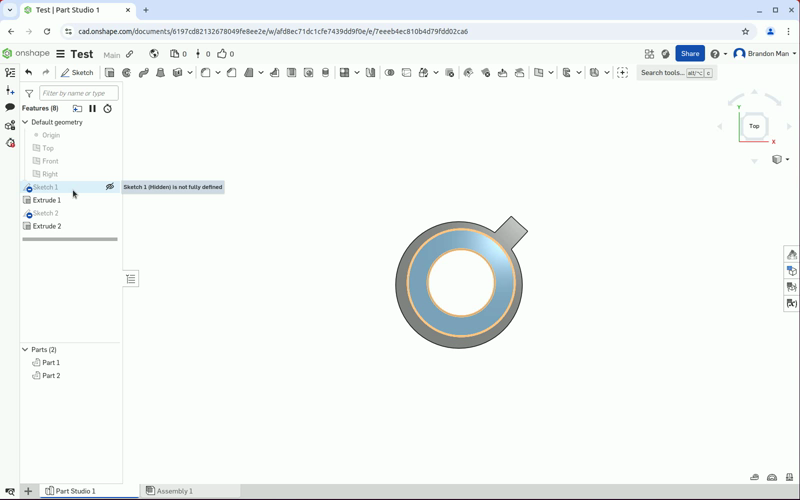
click(73, 189)
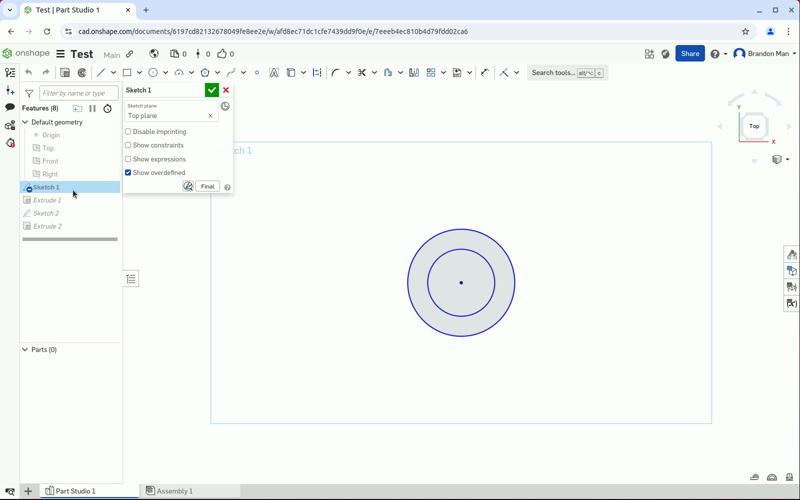
mouse_move(229, 92)
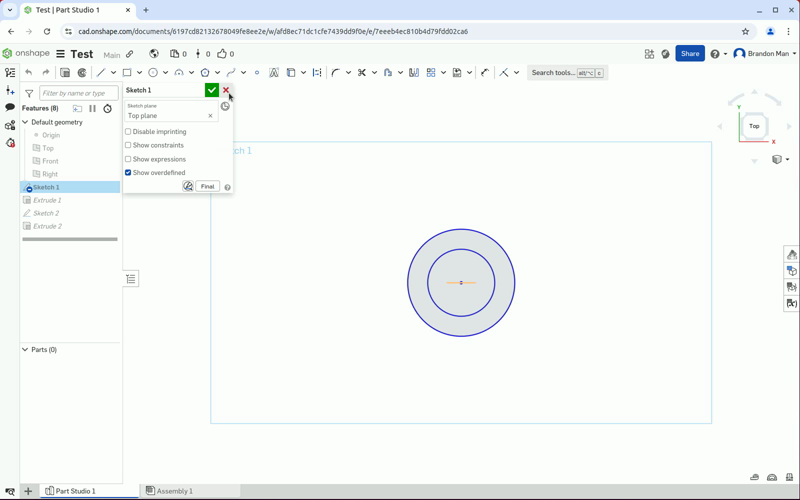
click(229, 92)
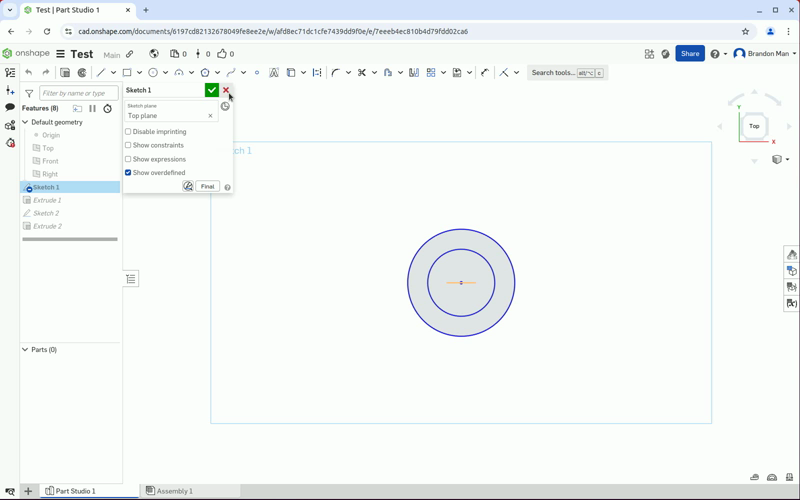
key(shift+s)
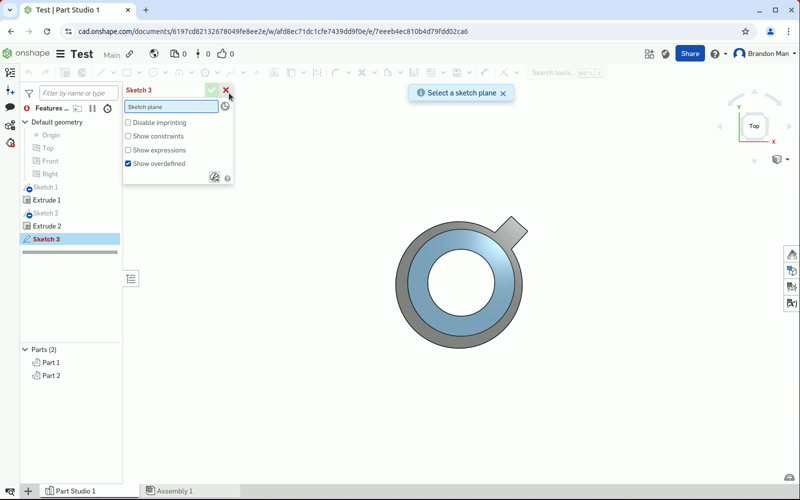
mouse_move(73, 150)
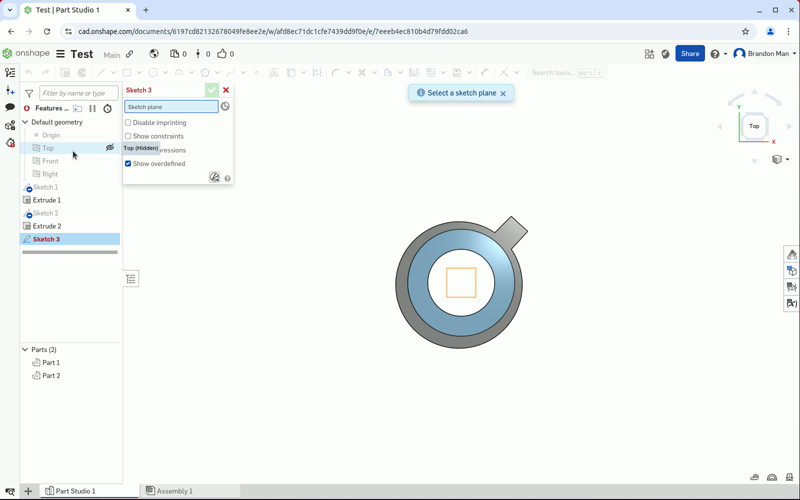
click(73, 150)
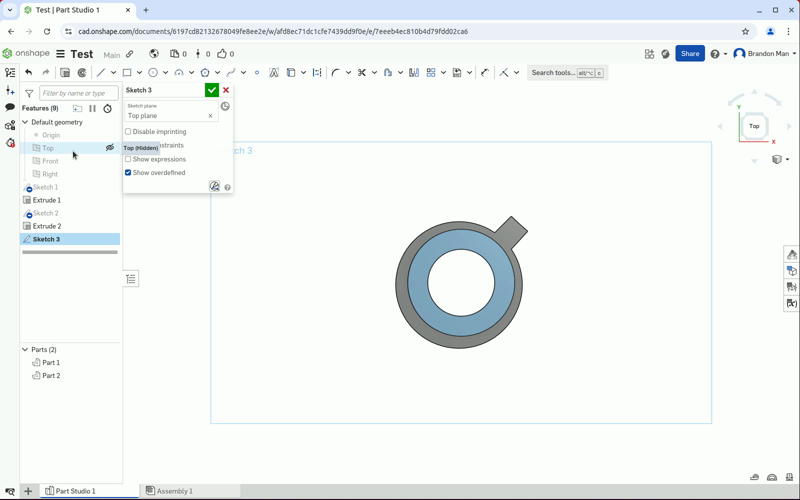
mouse_move(73, 352)
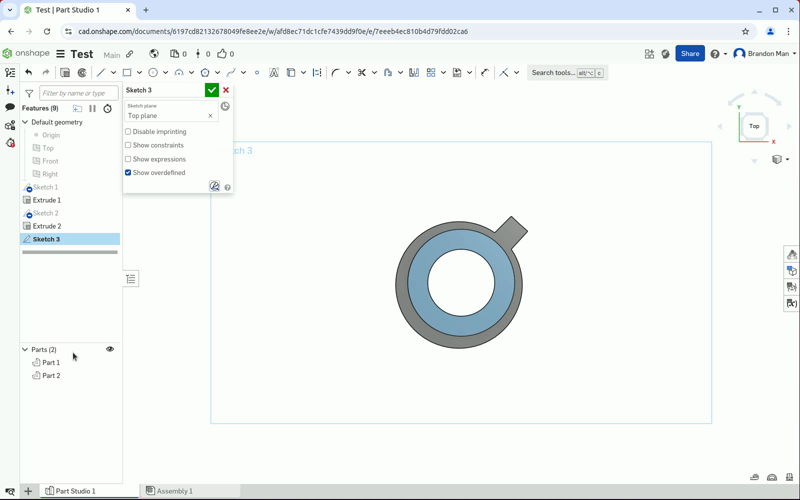
key(y)
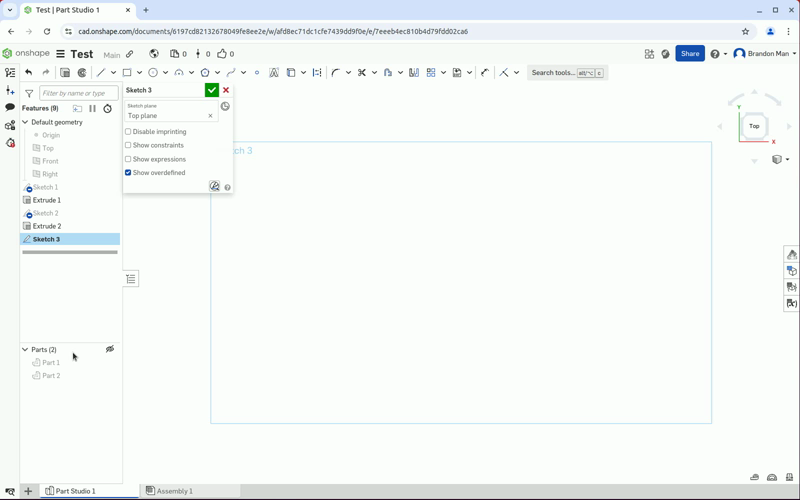
key(c)
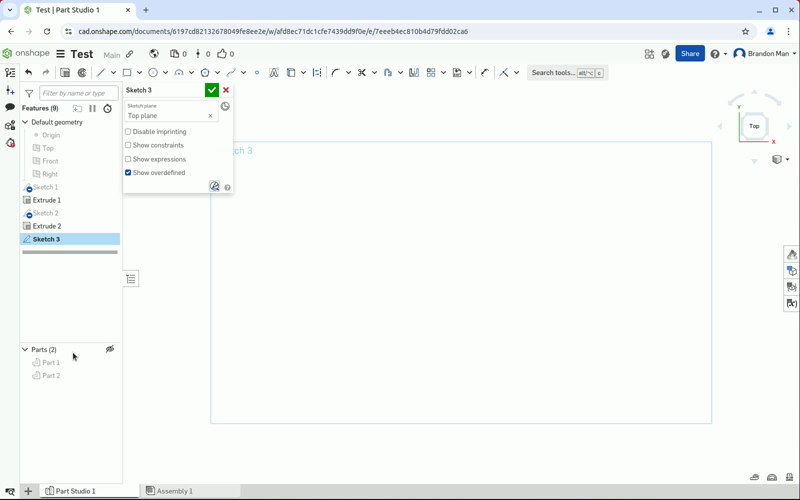
key_down(shift)
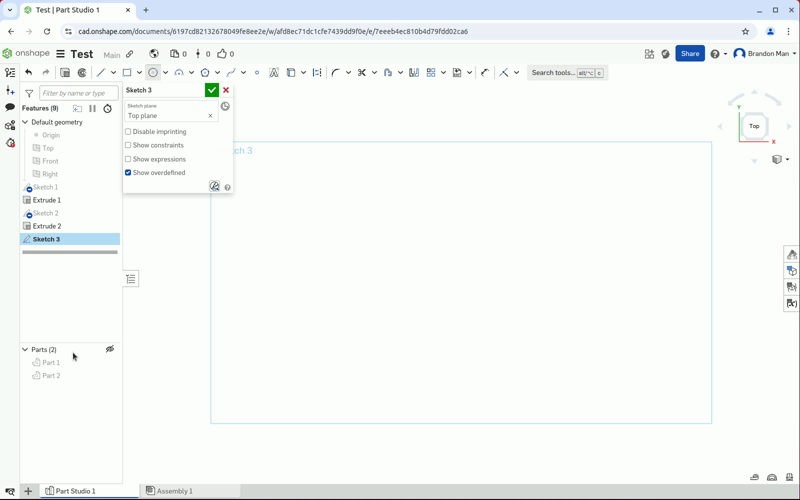
mouse_move(461, 282)
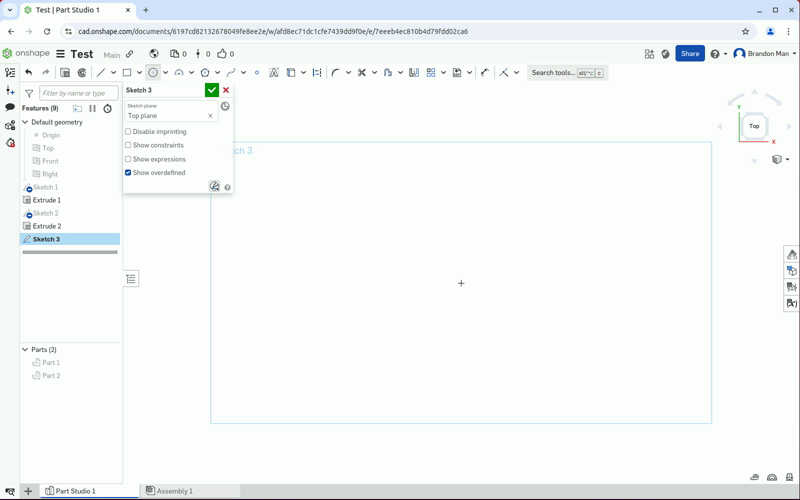
click(461, 282)
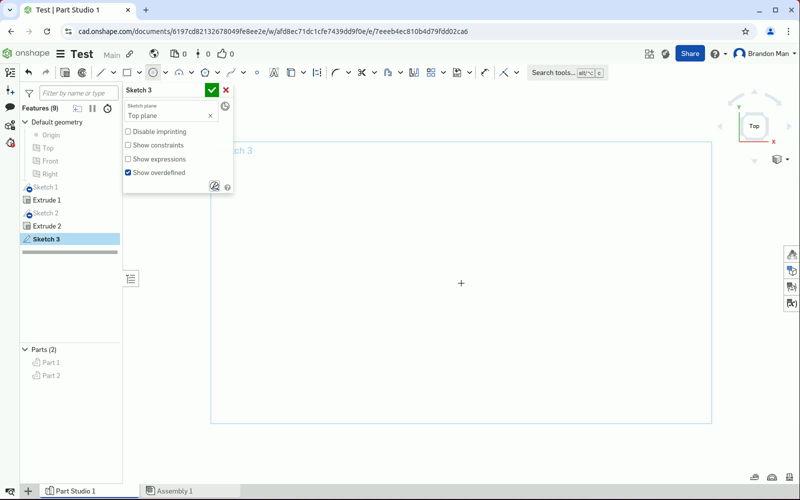
key_up(shift)
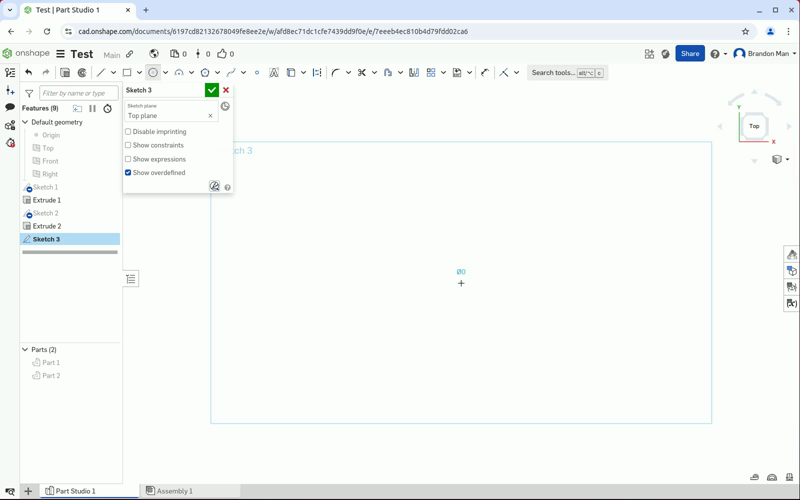
mouse_move(495, 282)
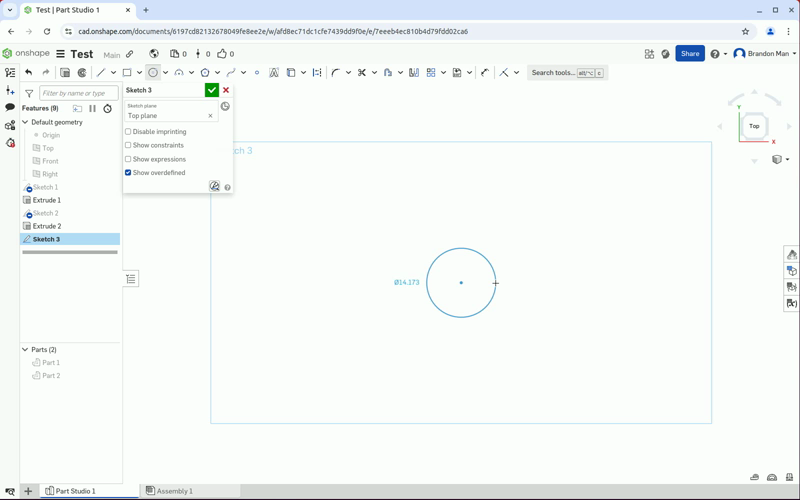
click(495, 282)
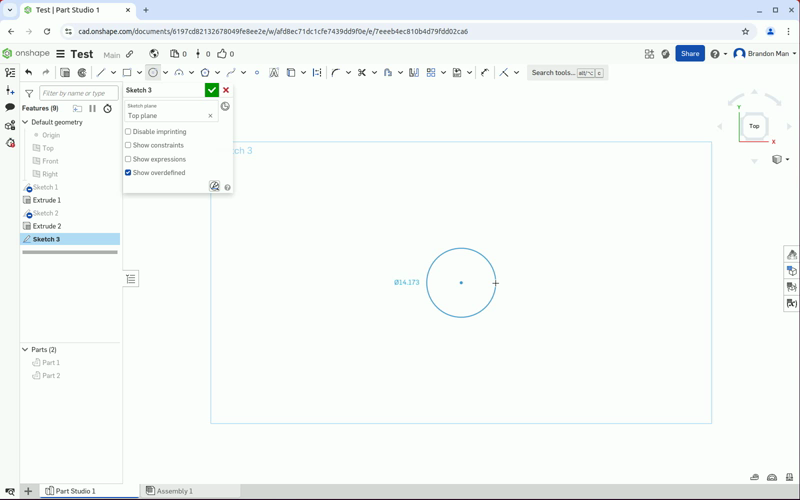
key(esc)
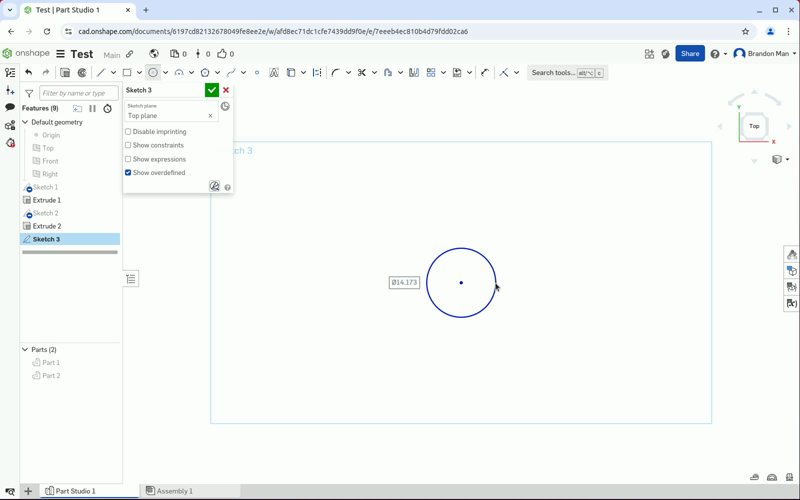
mouse_move(443, 283)
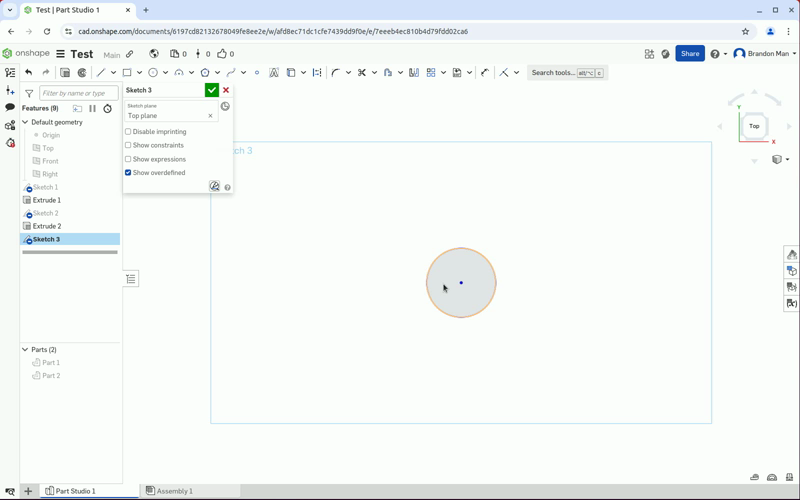
click(443, 283)
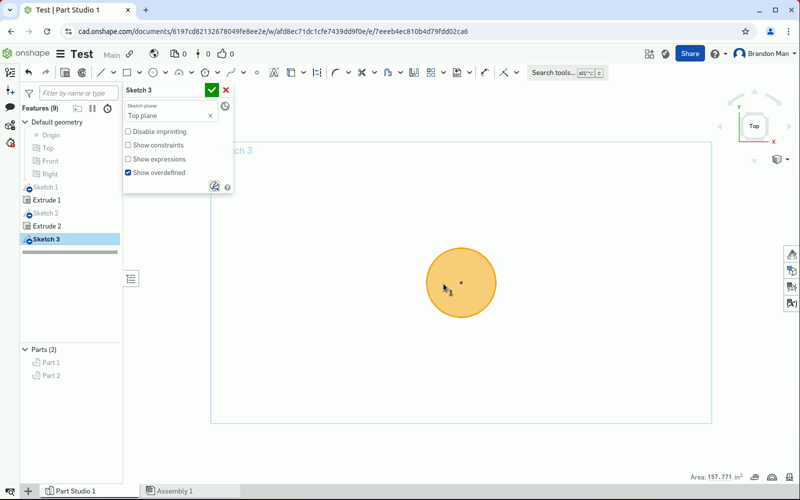
mouse_move(73, 352)
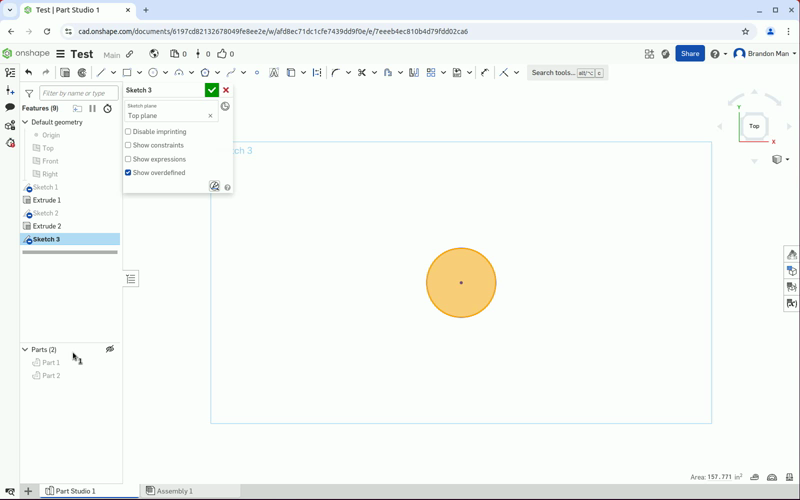
key(shift+y)
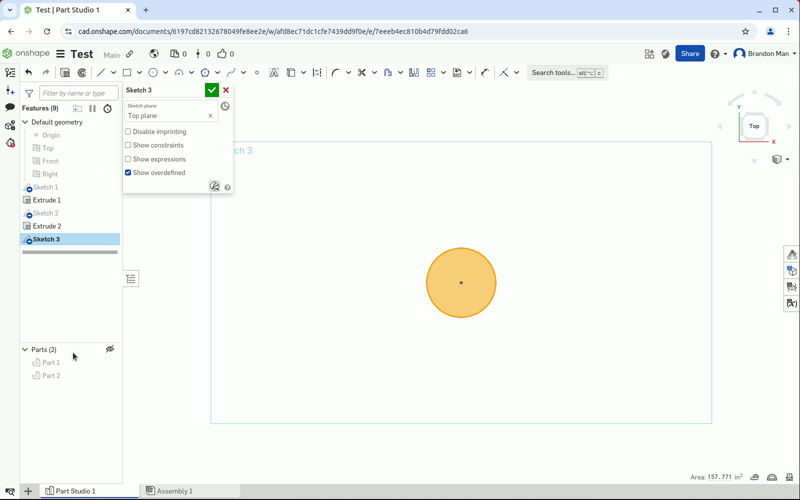
key(shift+e)
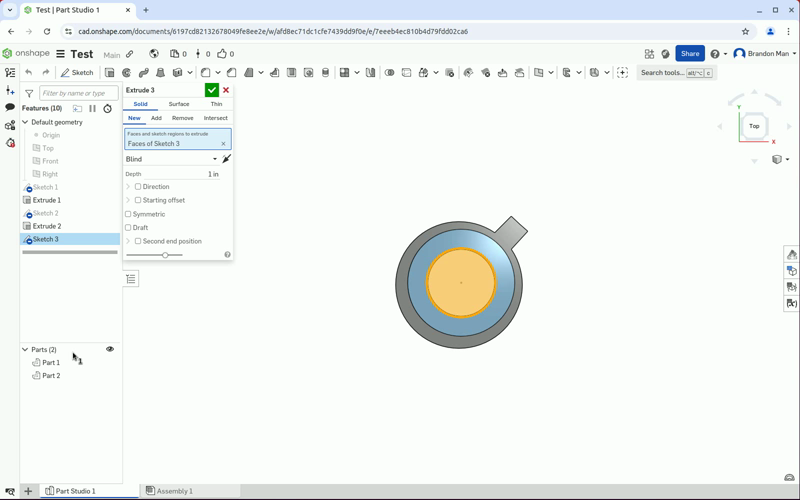
mouse_move(143, 106)
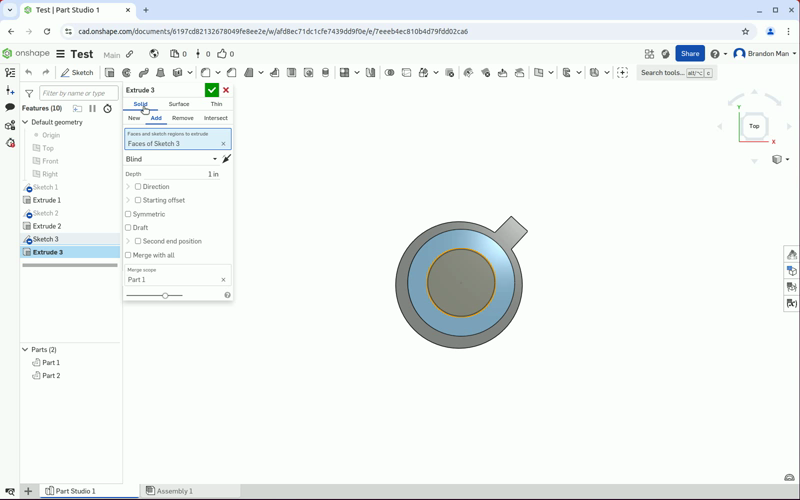
click(143, 106)
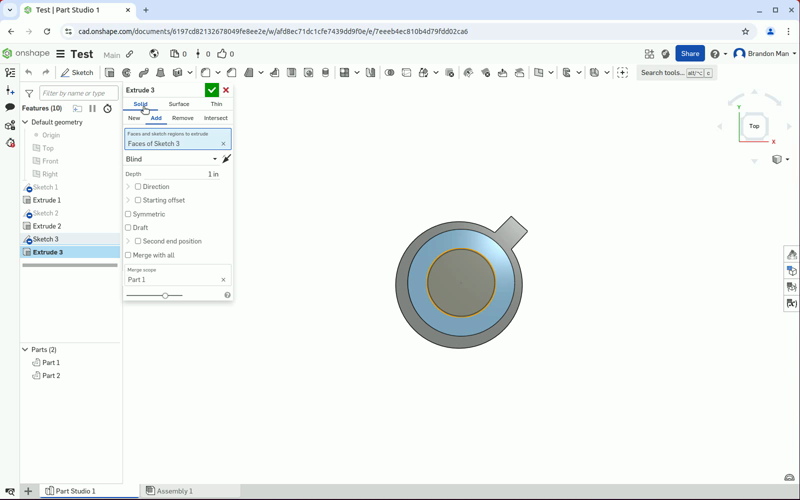
mouse_move(137, 120)
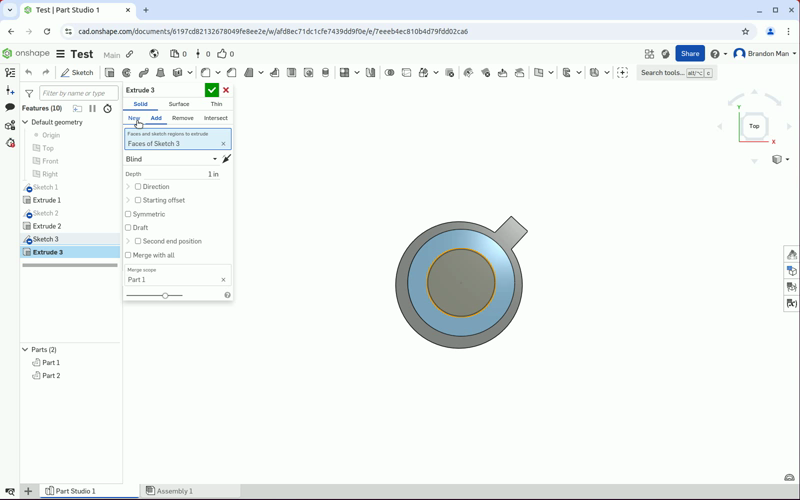
click(137, 120)
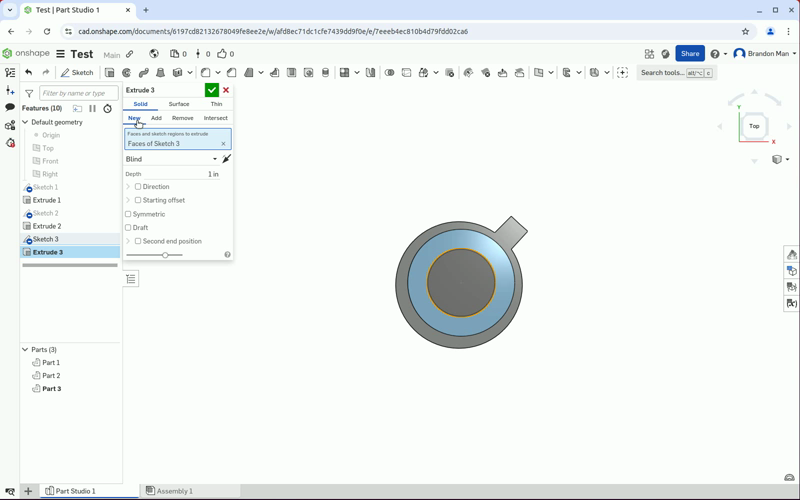
key(tab, 4)
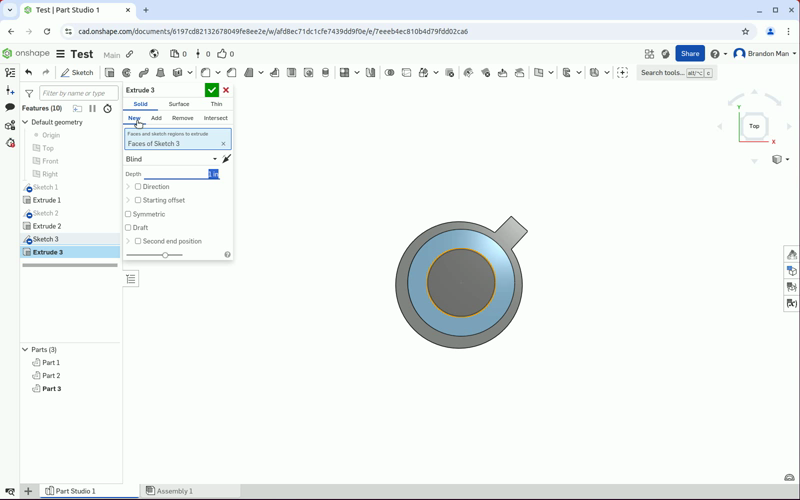
text(11.554)
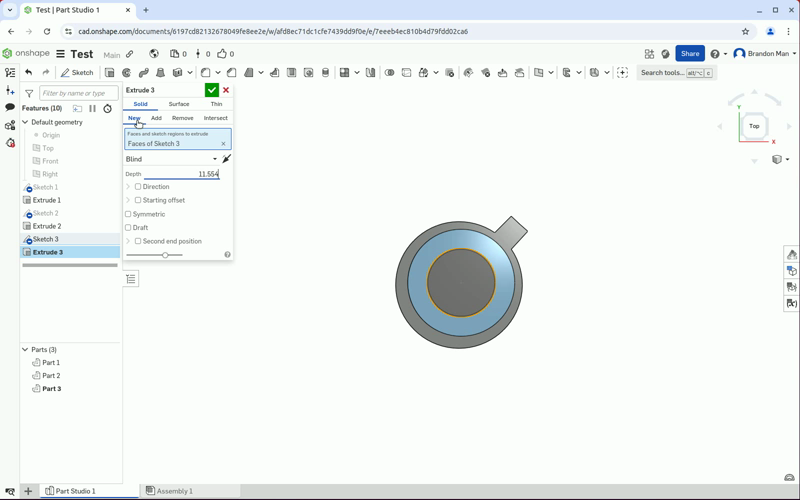
key(enter)
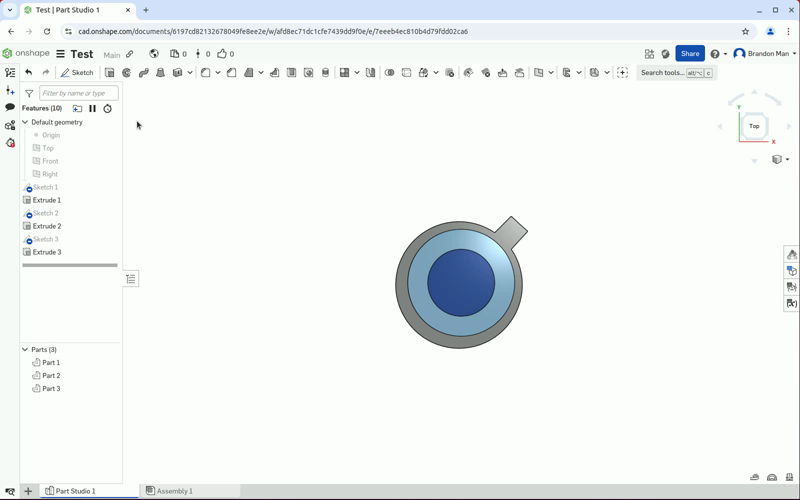
key(shift+h)
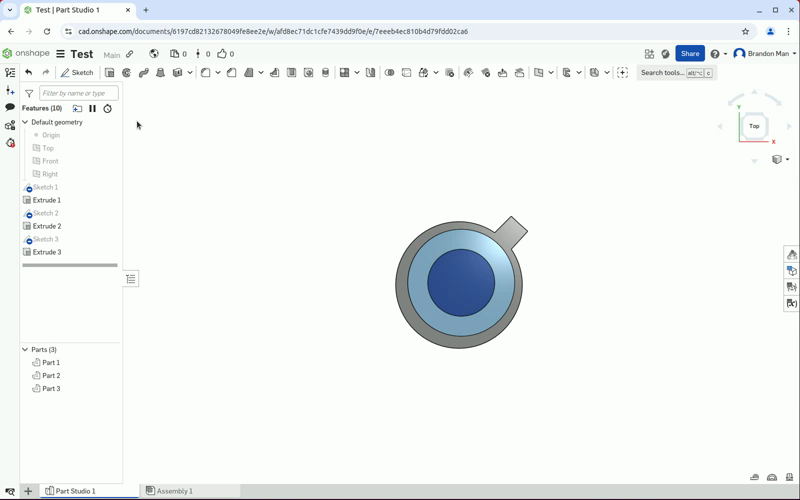
key(shift+h)
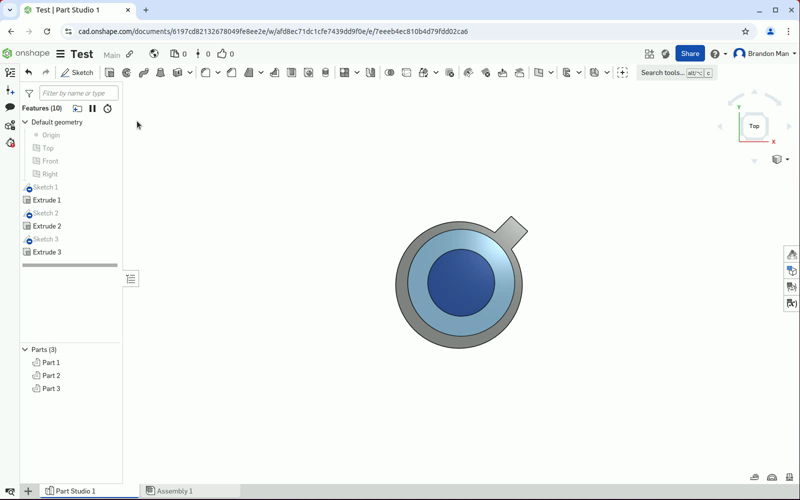
mouse_move(73, 189)
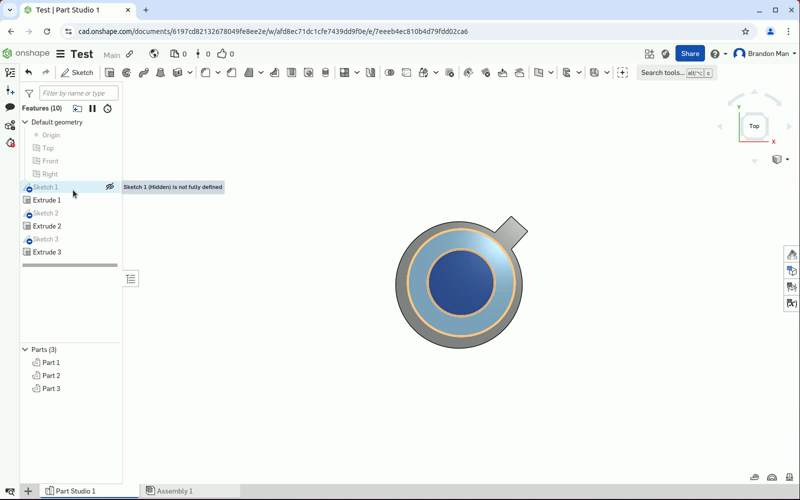
click(73, 189)
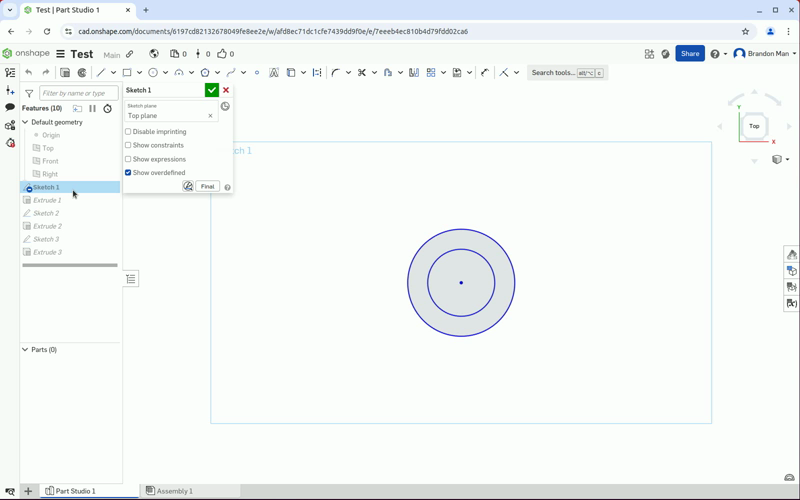
mouse_move(229, 92)
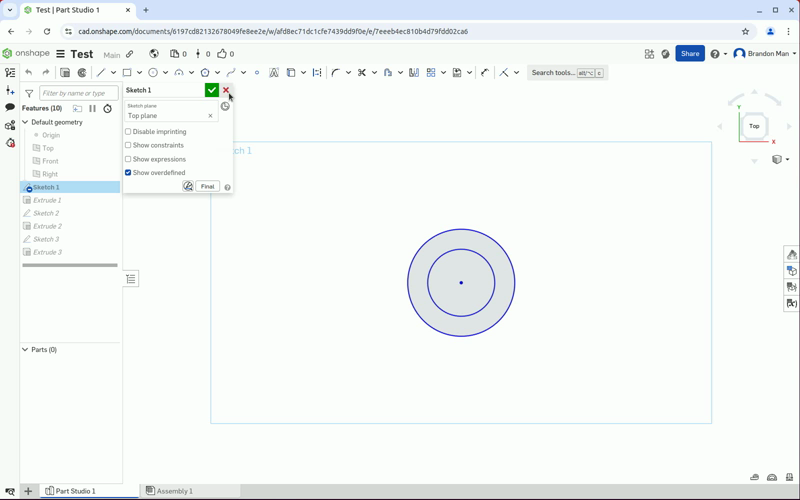
click(229, 92)
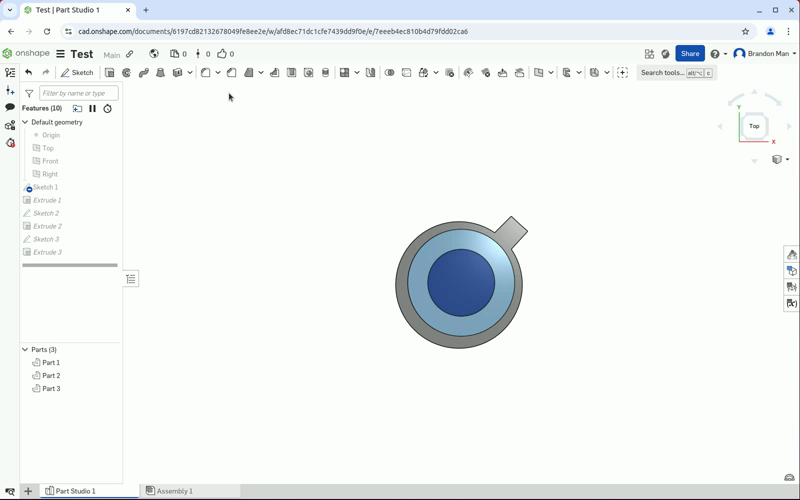
mouse_move(541, 75)
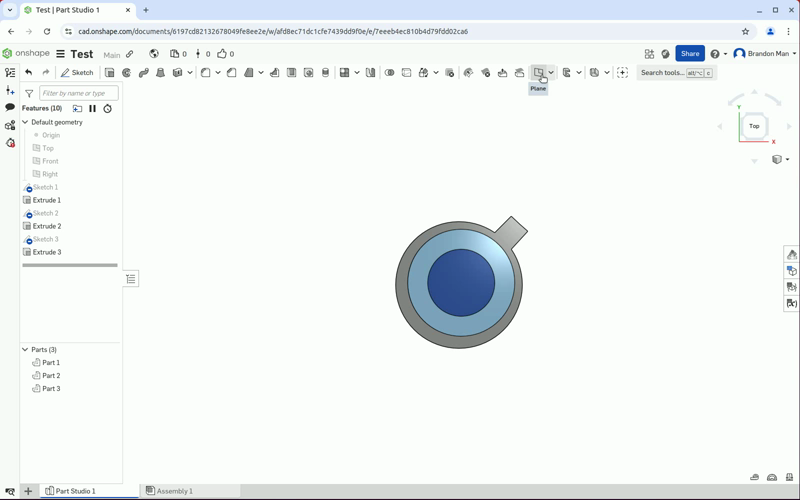
click(541, 75)
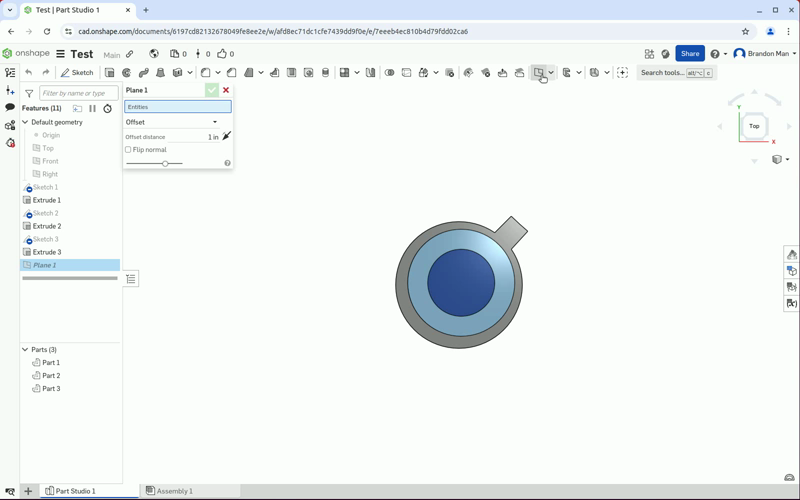
mouse_move(73, 150)
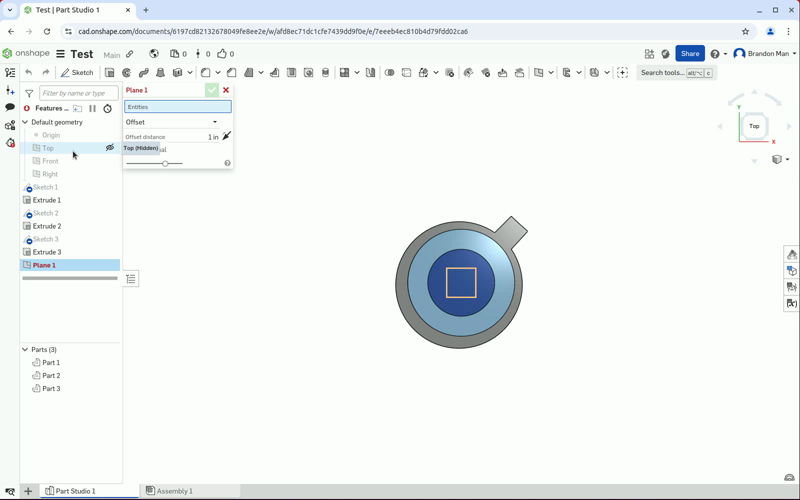
click(73, 150)
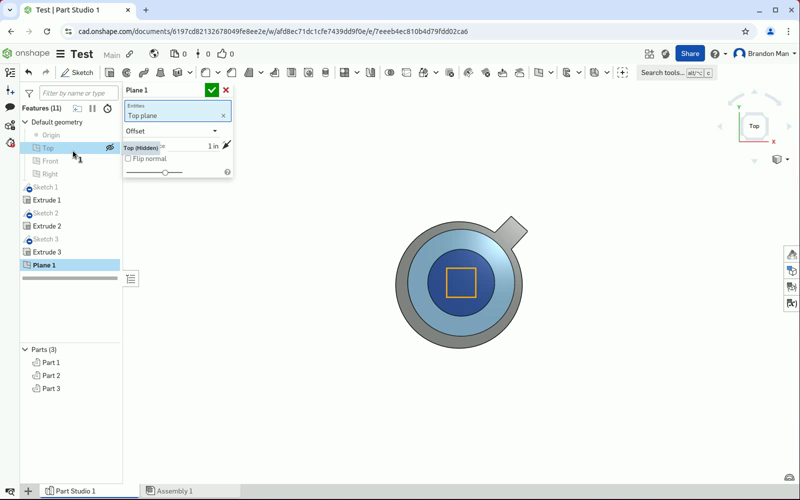
key(tab, 2)
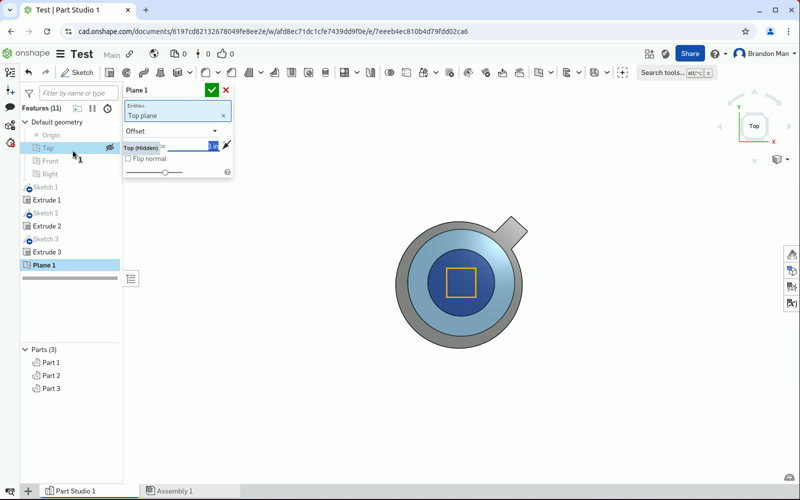
text(11.554)
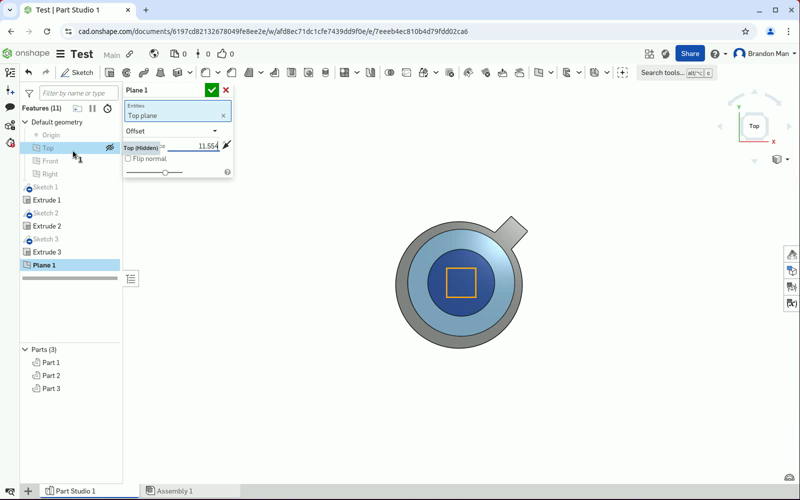
key(enter, 2)
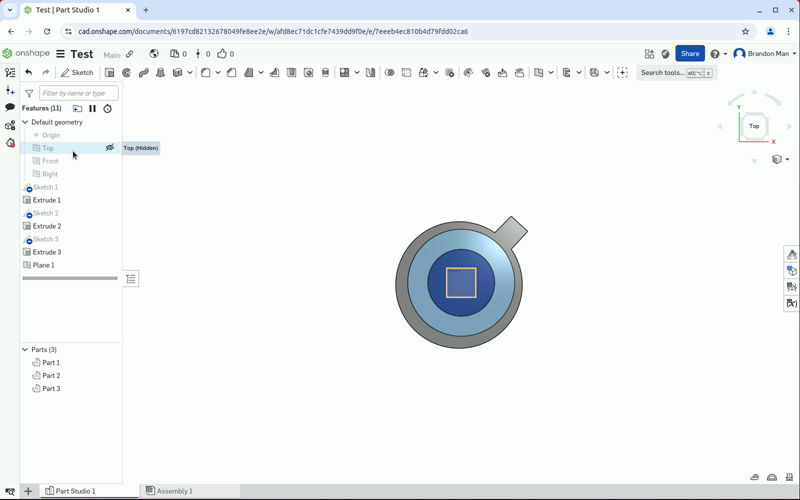
key(shift+s)
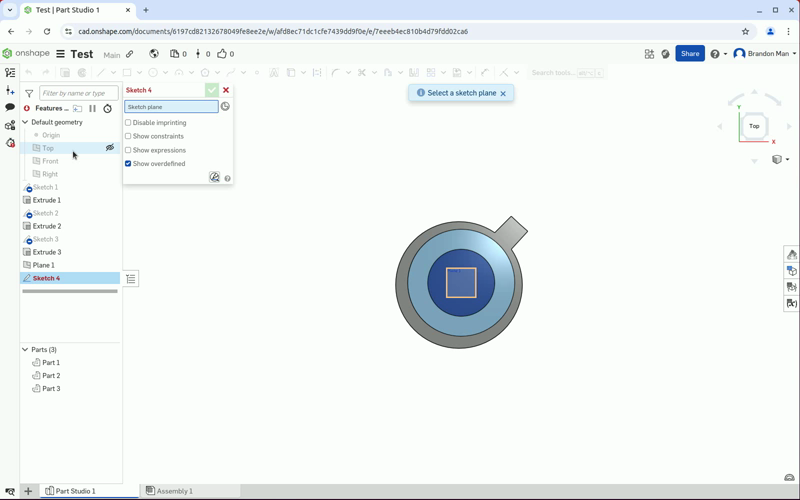
mouse_move(73, 267)
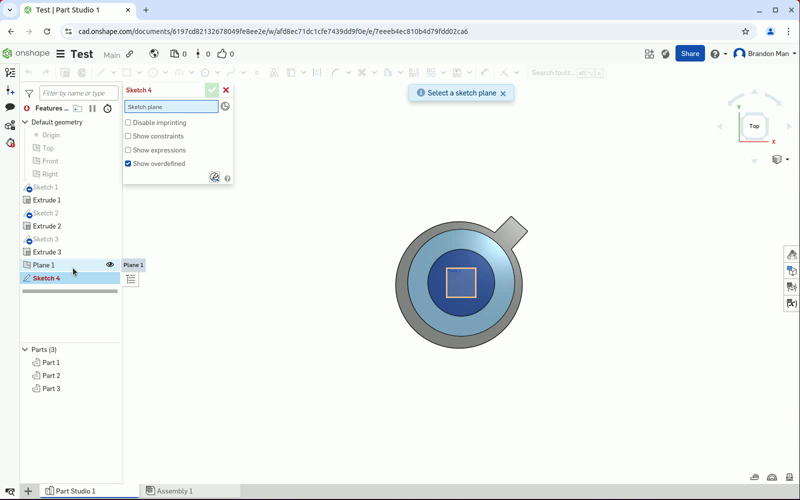
click(73, 267)
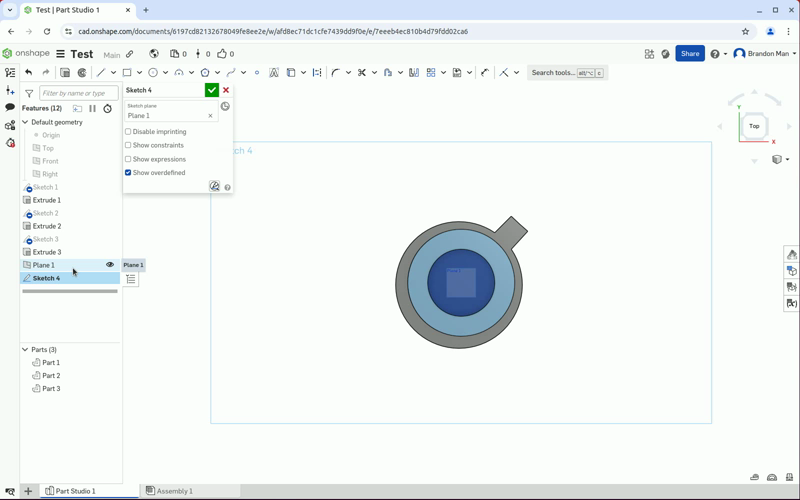
mouse_move(73, 352)
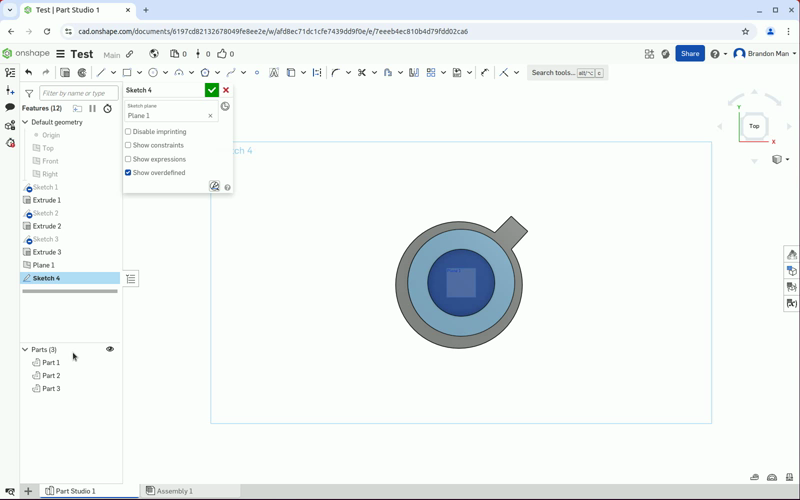
key(y)
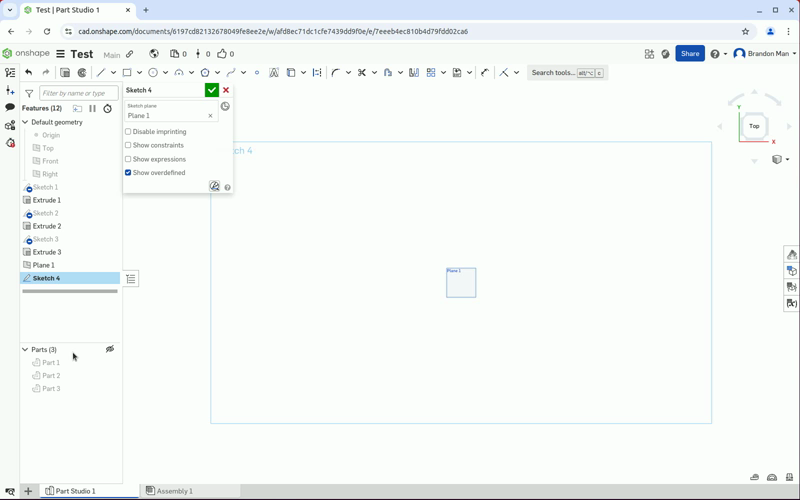
key(c)
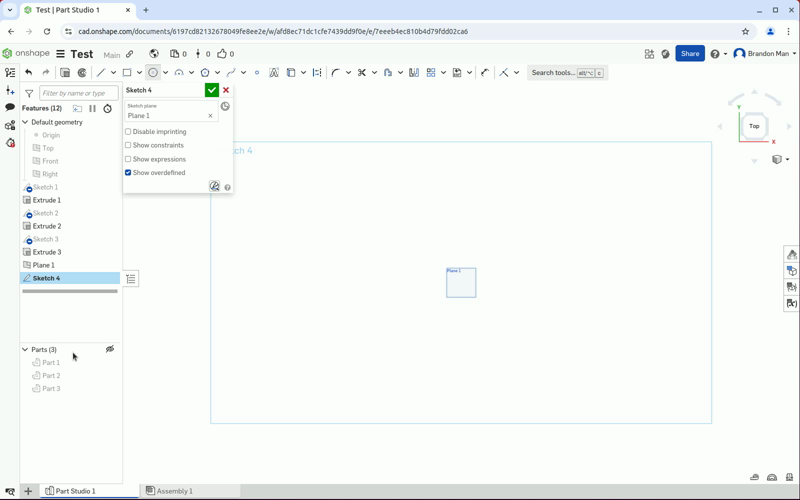
key_down(shift)
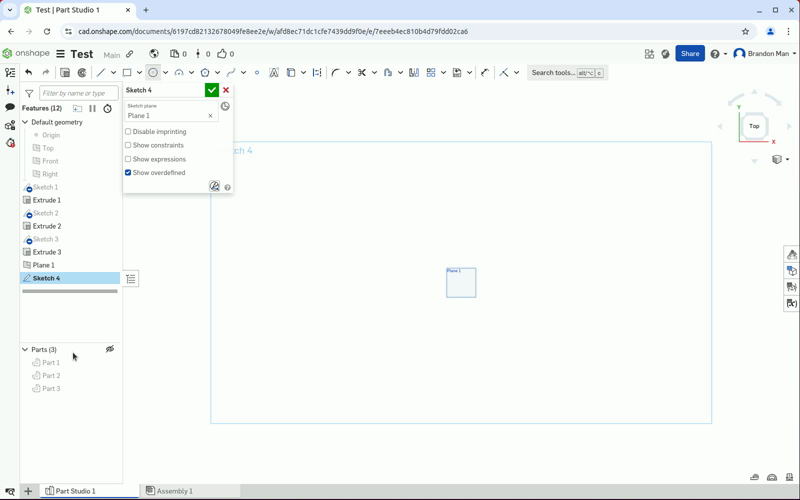
mouse_move(460, 288)
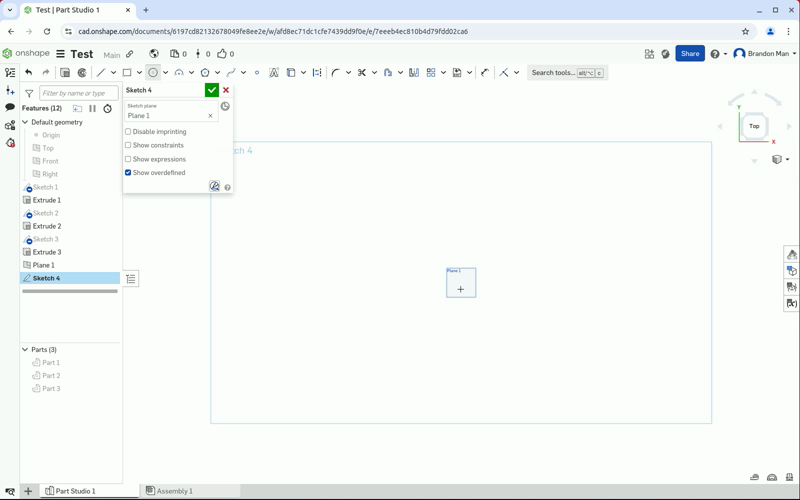
click(460, 288)
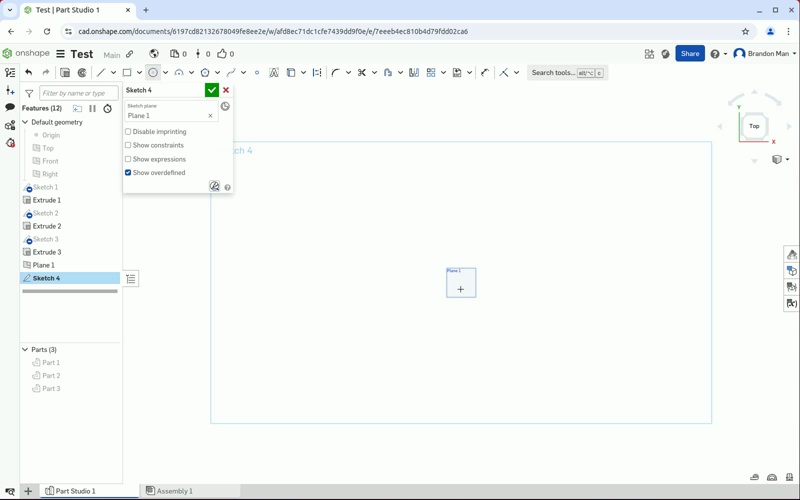
key_up(shift)
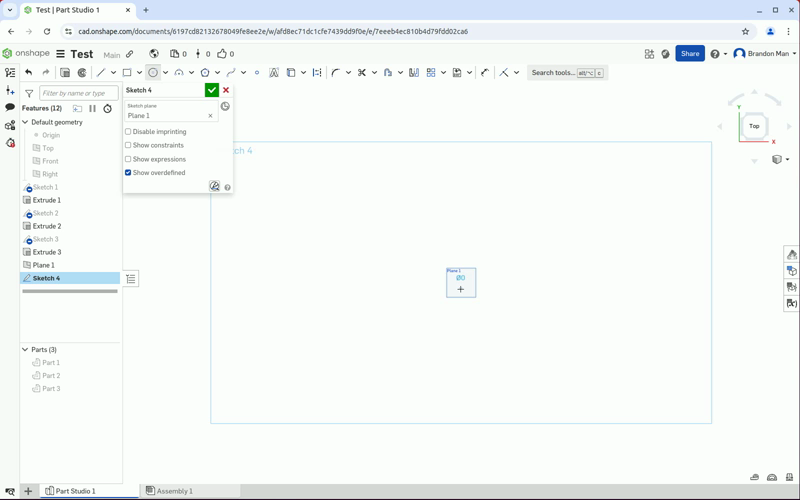
mouse_move(472, 288)
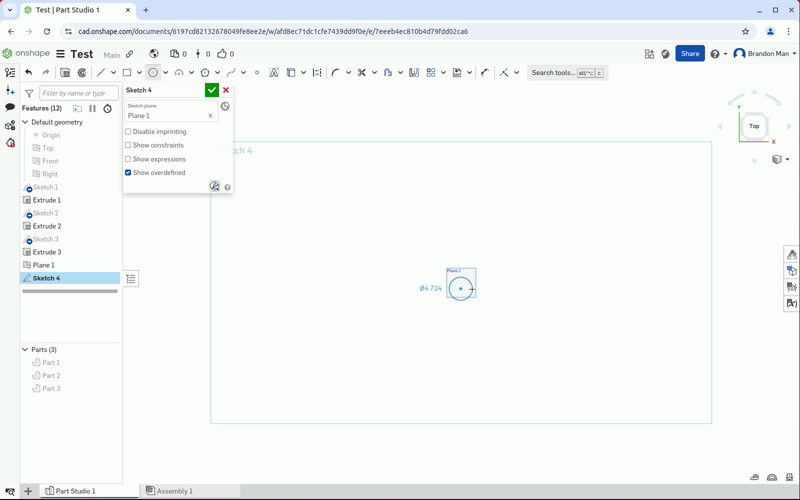
click(472, 288)
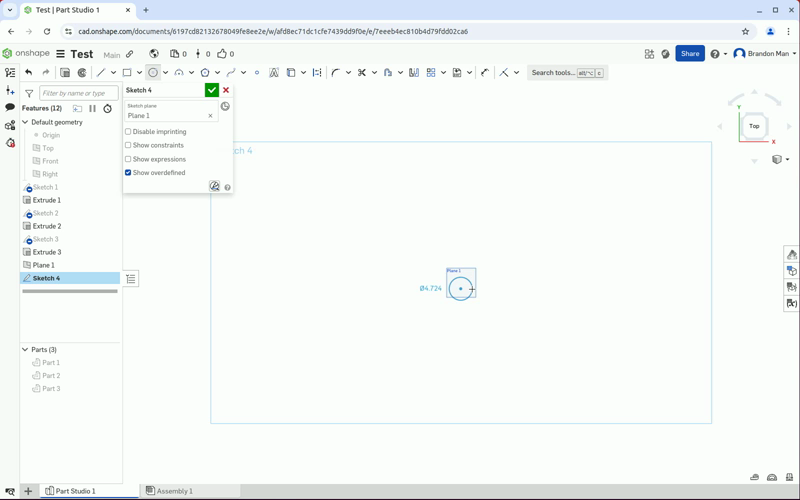
key(esc)
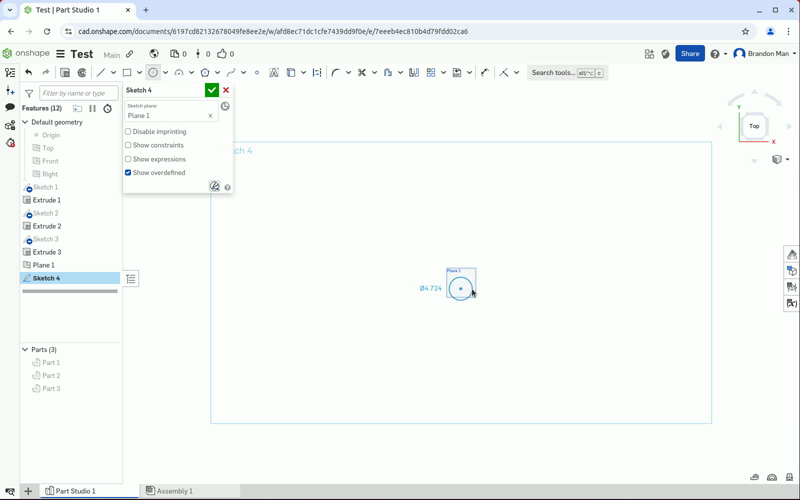
mouse_move(457, 292)
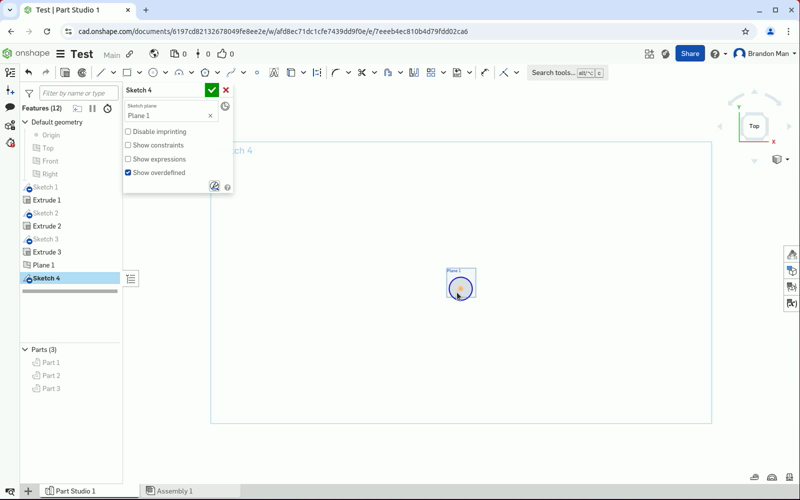
scroll(6)
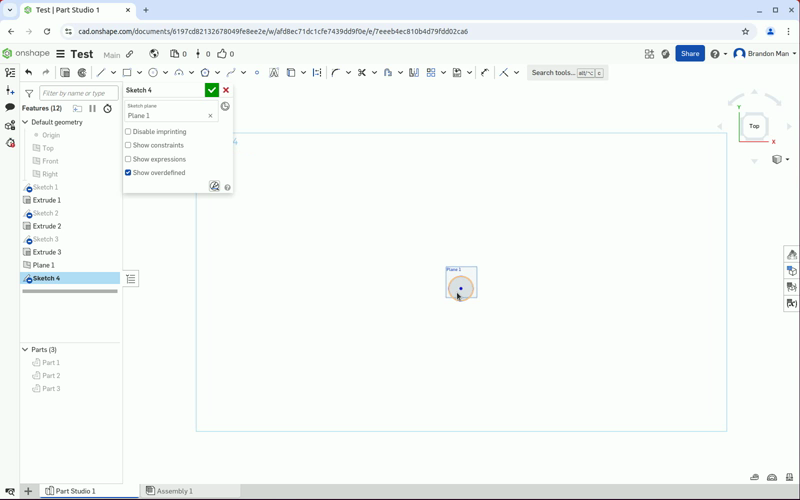
scroll(6)
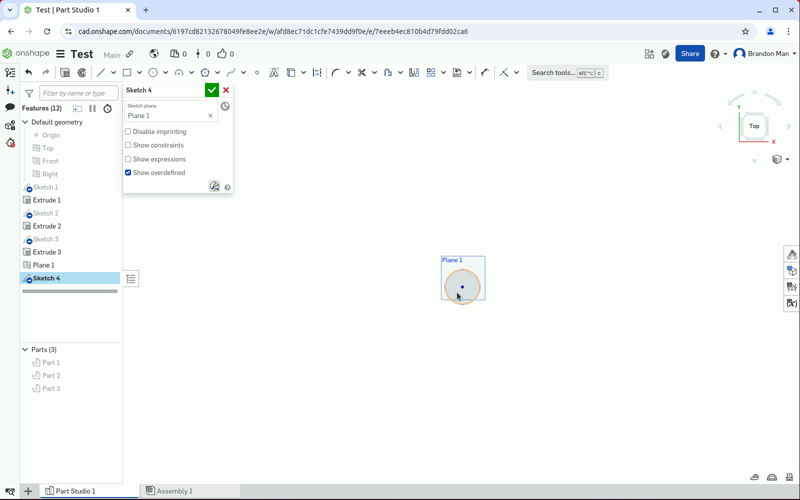
scroll(6)
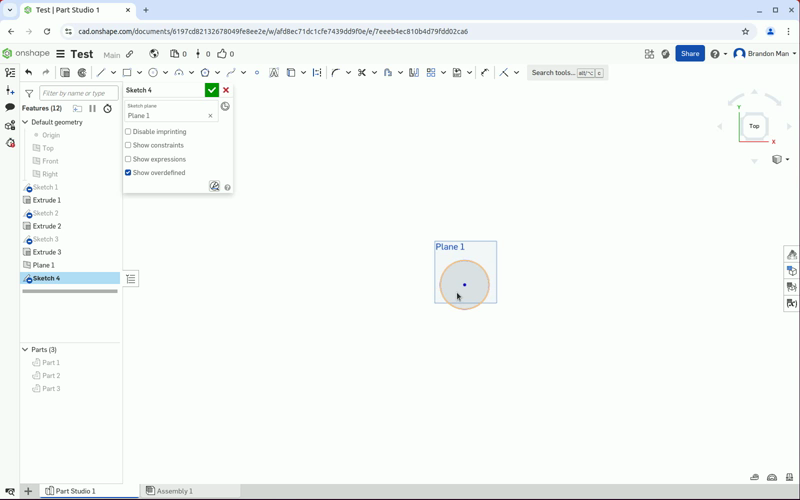
scroll(6)
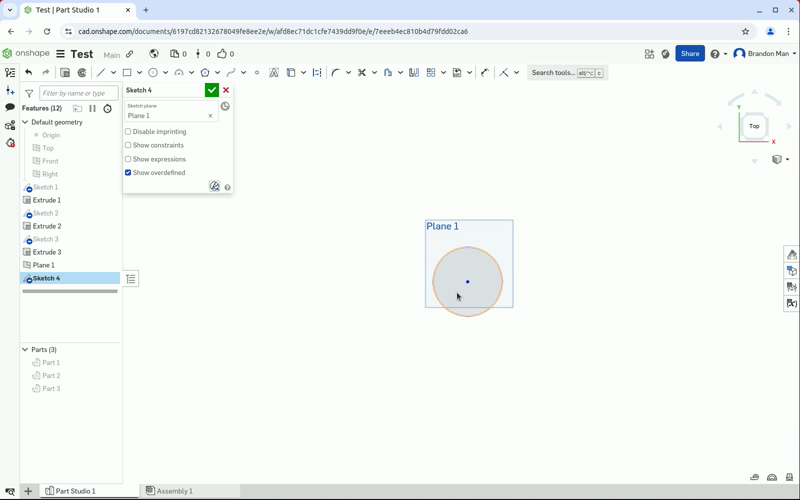
scroll(6)
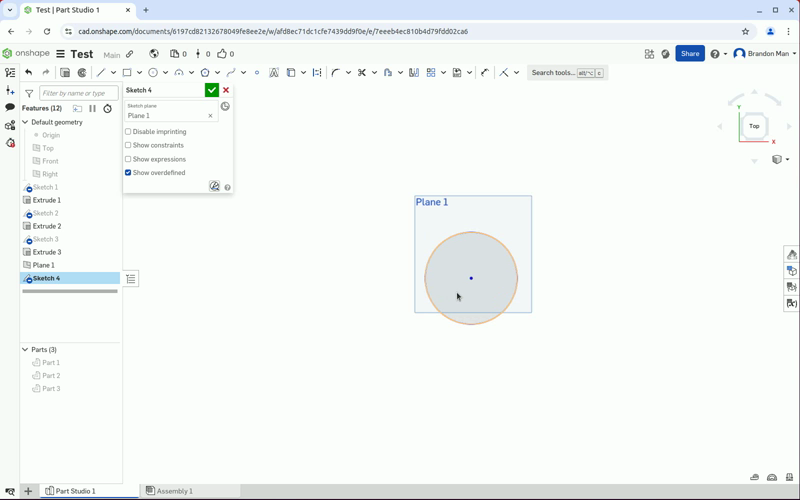
scroll(6)
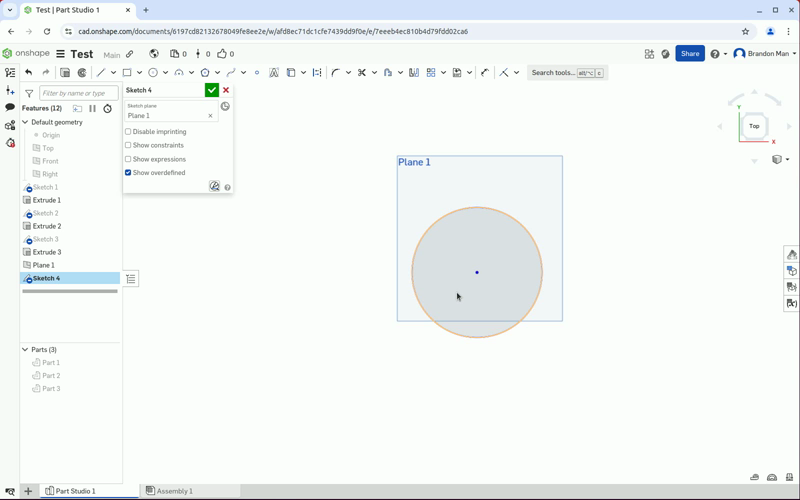
scroll(6)
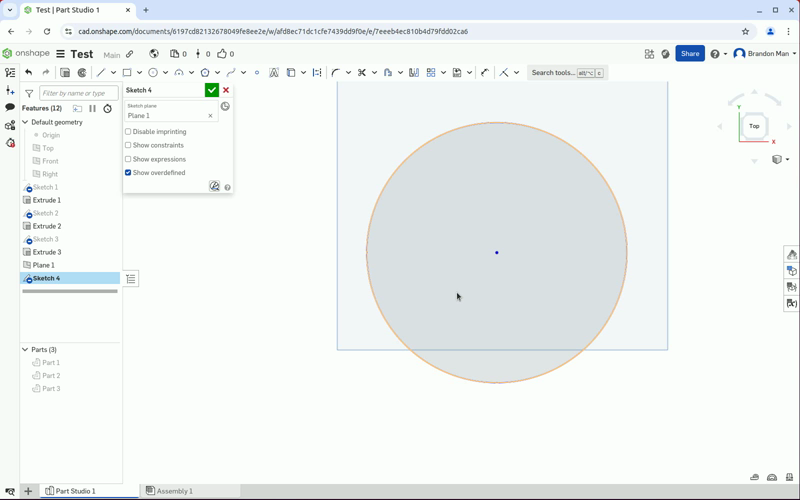
click(457, 292)
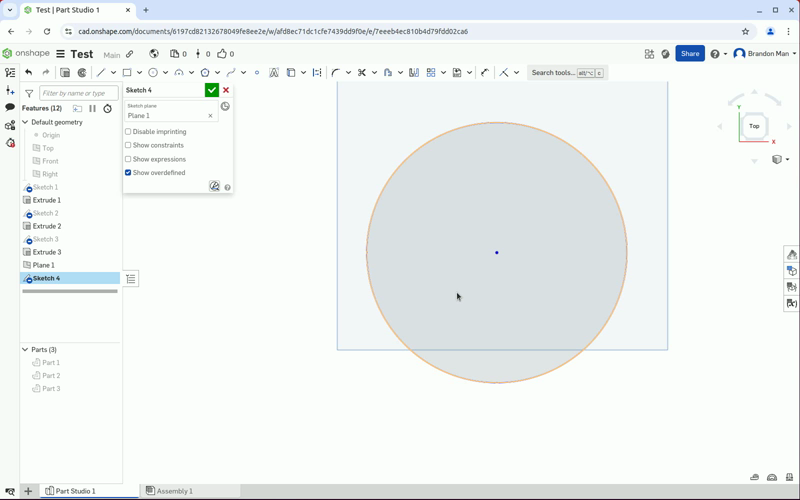
scroll(-6)
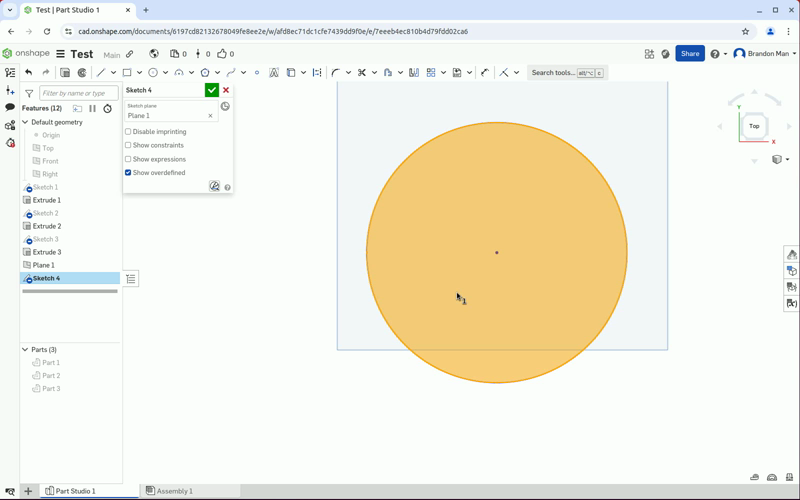
scroll(-6)
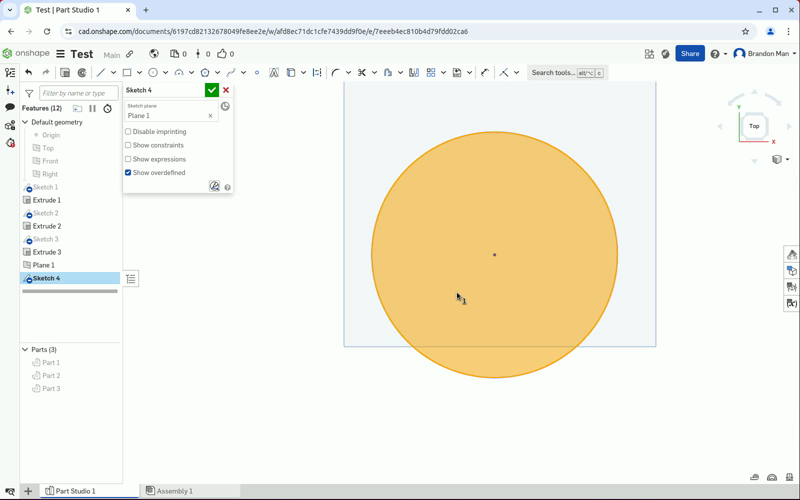
scroll(-6)
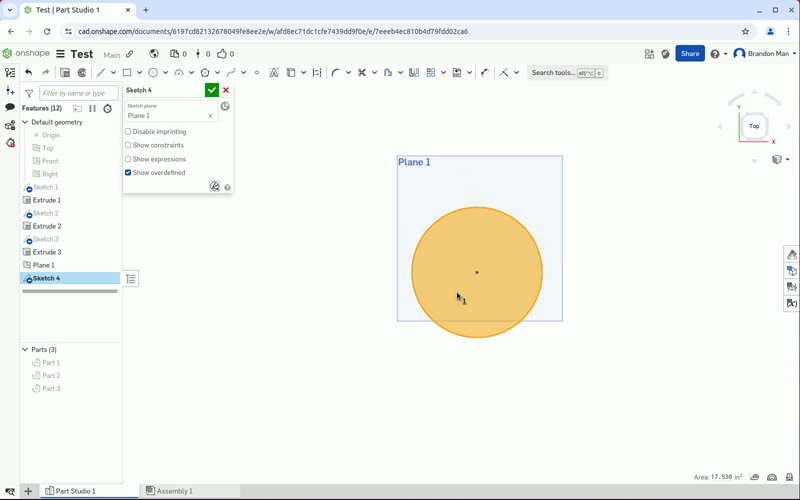
scroll(-6)
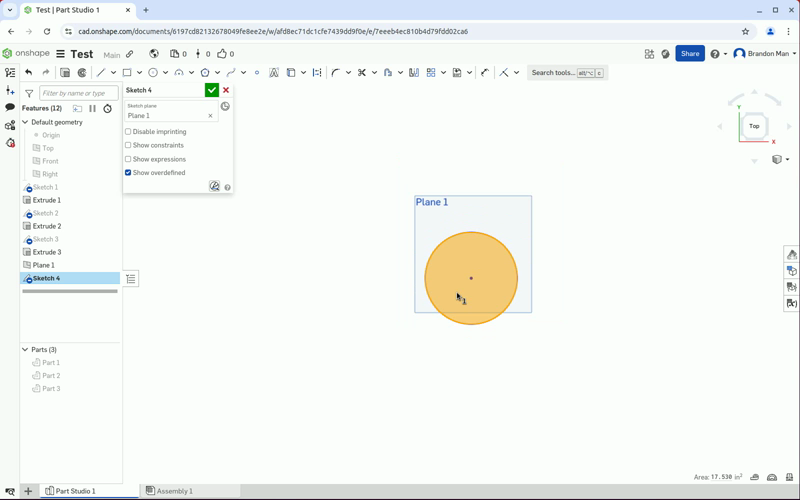
scroll(-6)
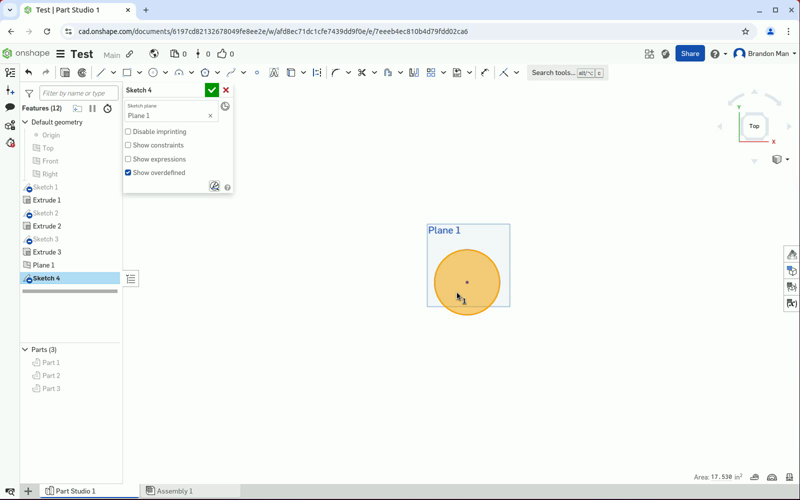
scroll(-6)
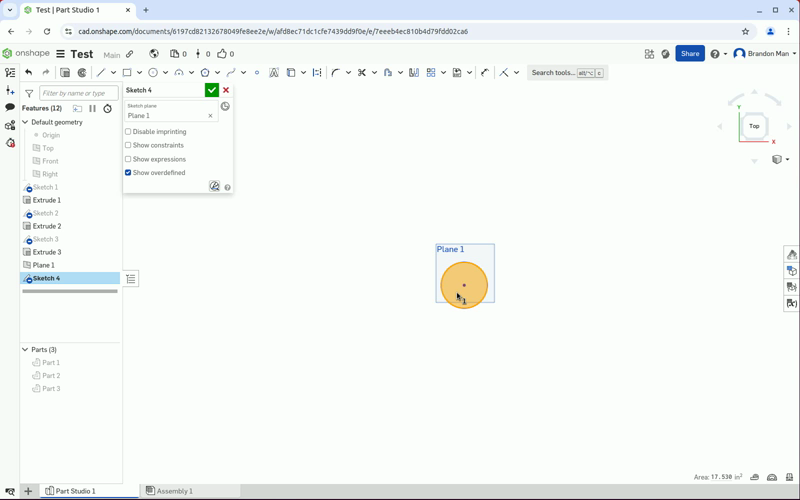
scroll(-6)
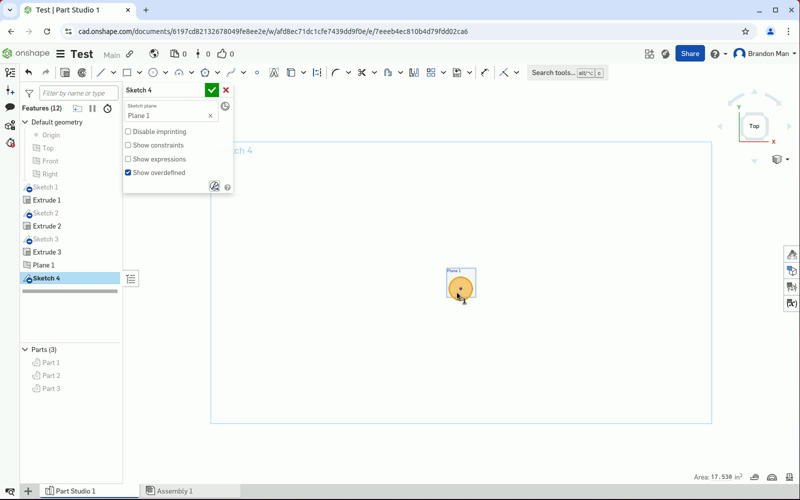
mouse_move(73, 352)
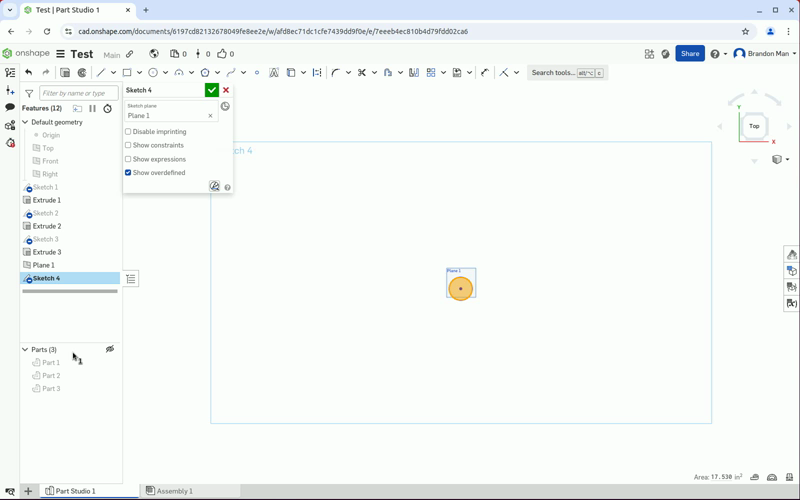
key(shift+y)
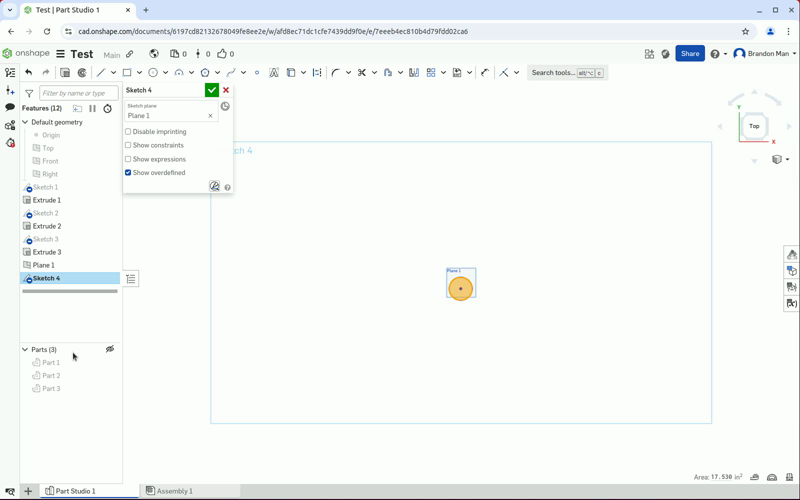
key(shift+e)
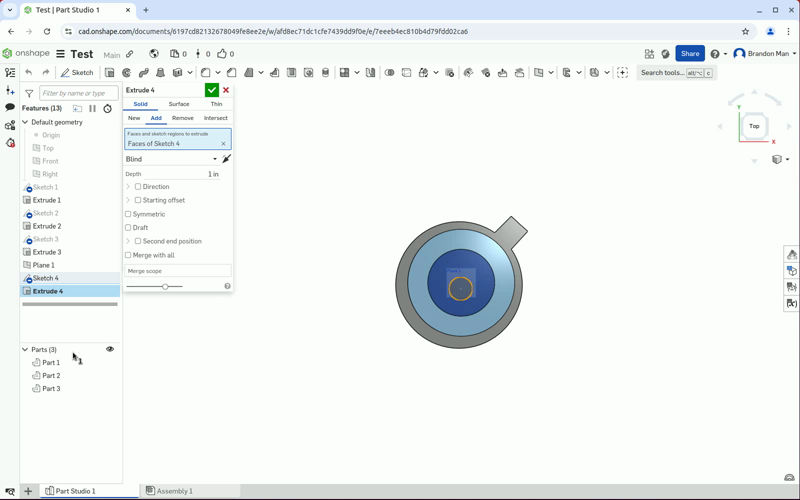
mouse_move(143, 106)
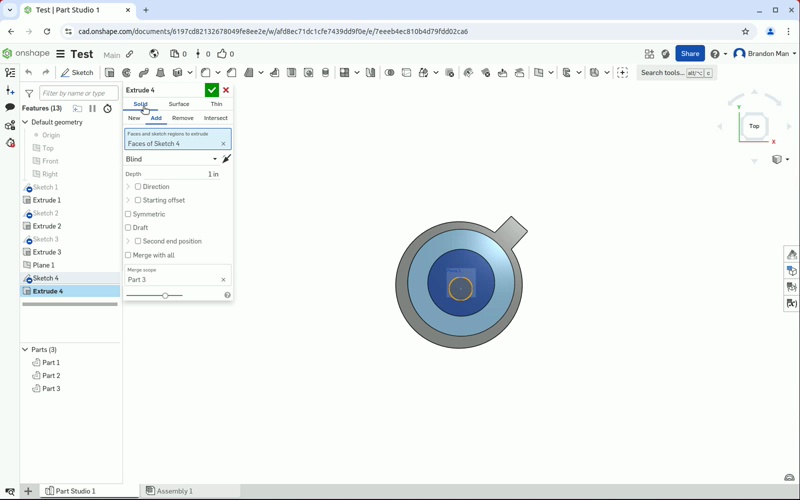
click(143, 106)
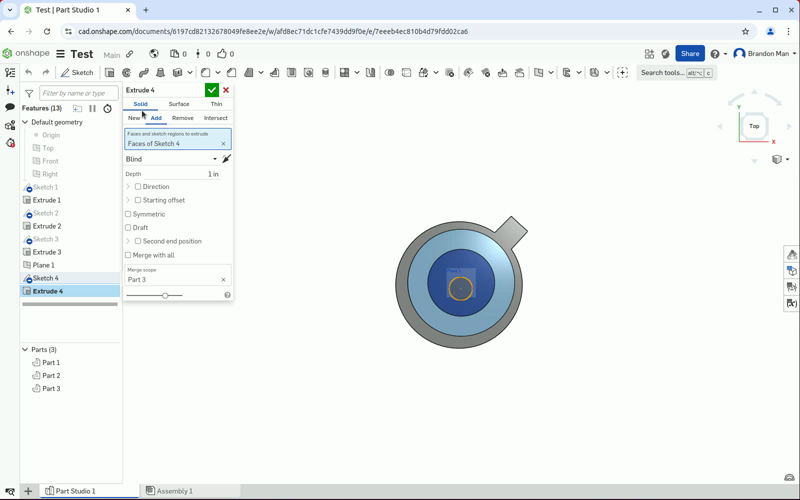
mouse_move(137, 120)
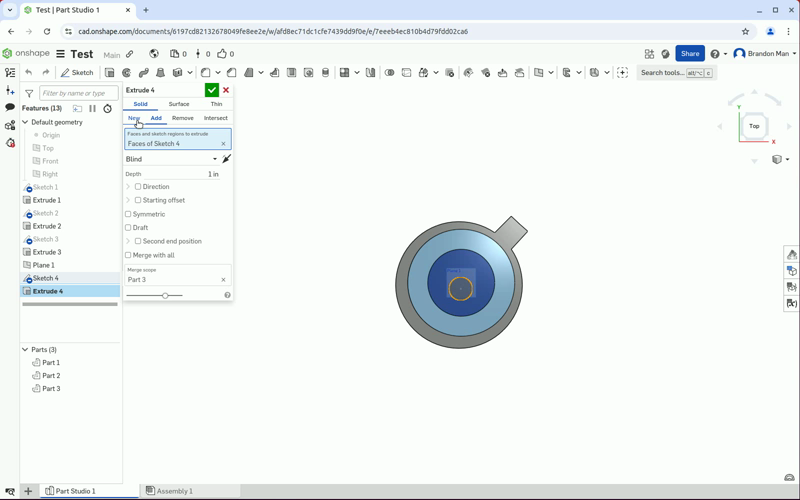
click(137, 120)
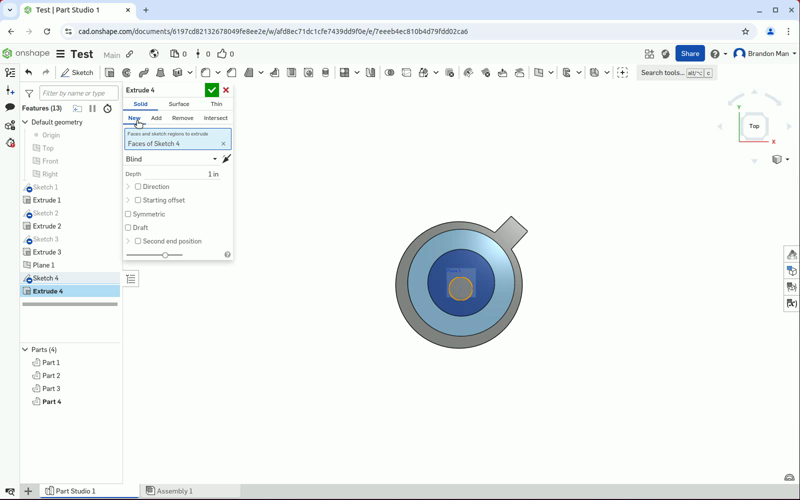
key(tab, 4)
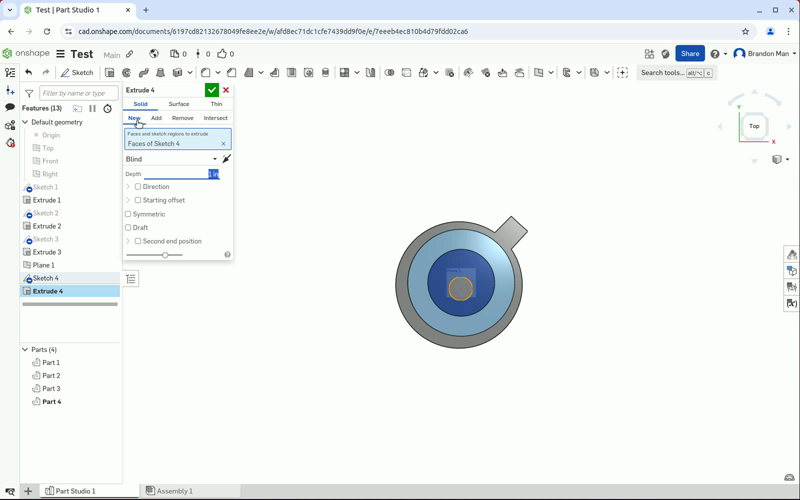
text(1.444)
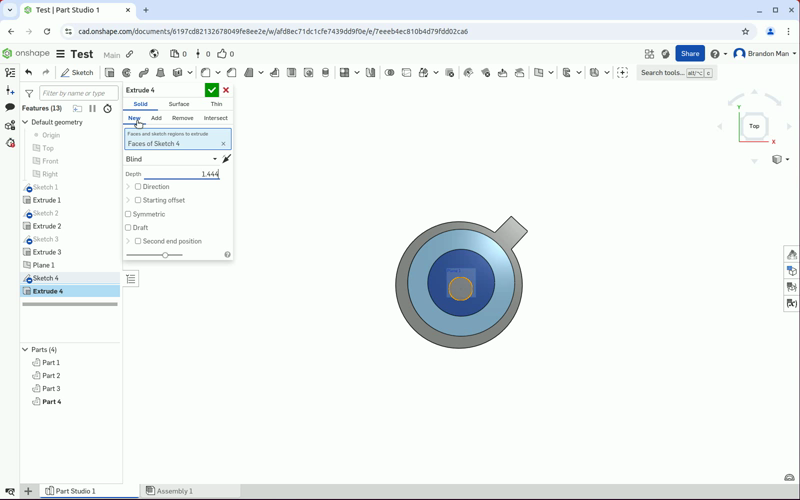
key(enter)
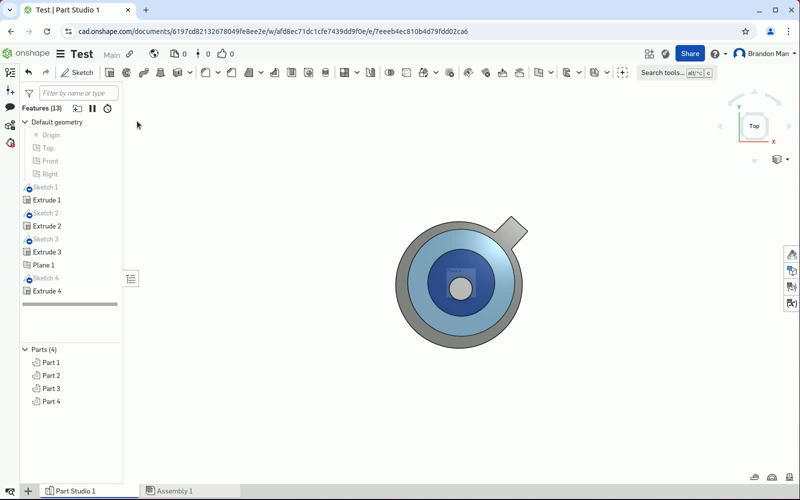
key(shift+h)
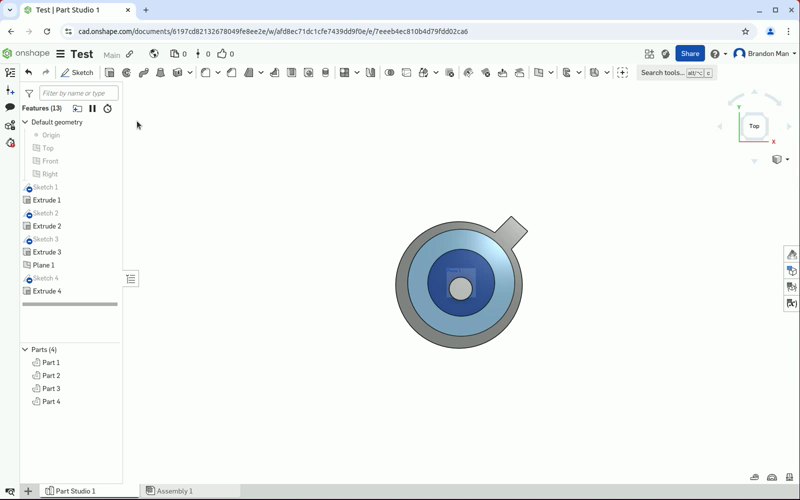
key(shift+h)
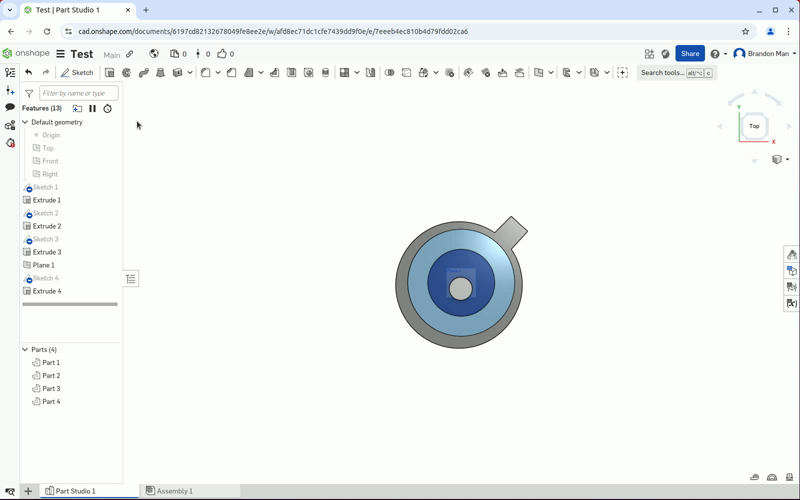
mouse_move(73, 189)
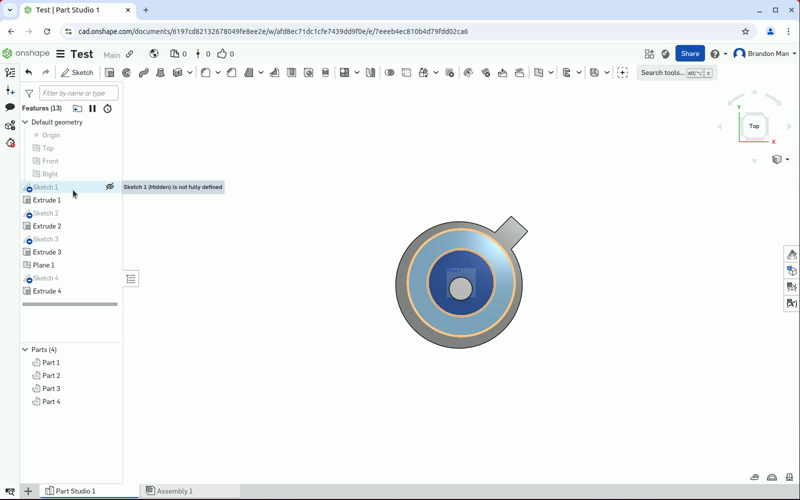
click(73, 189)
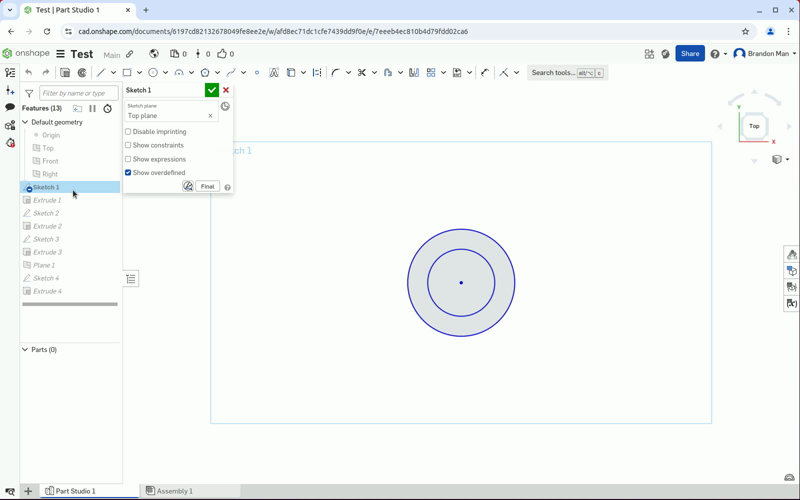
mouse_move(229, 92)
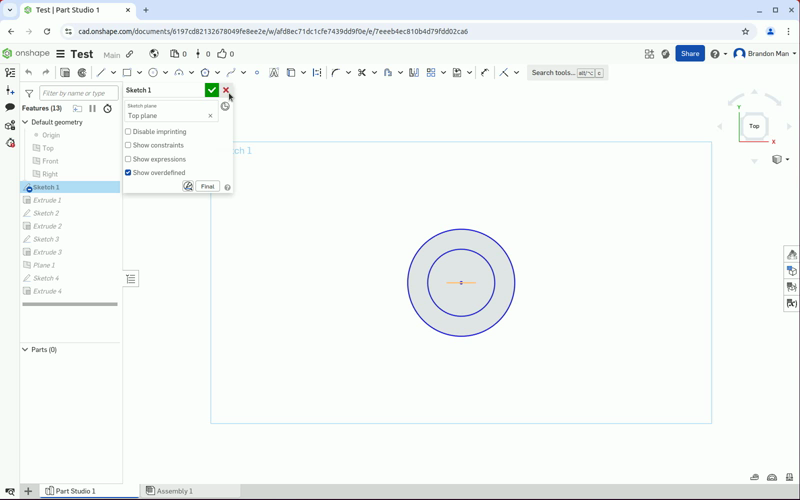
click(229, 92)
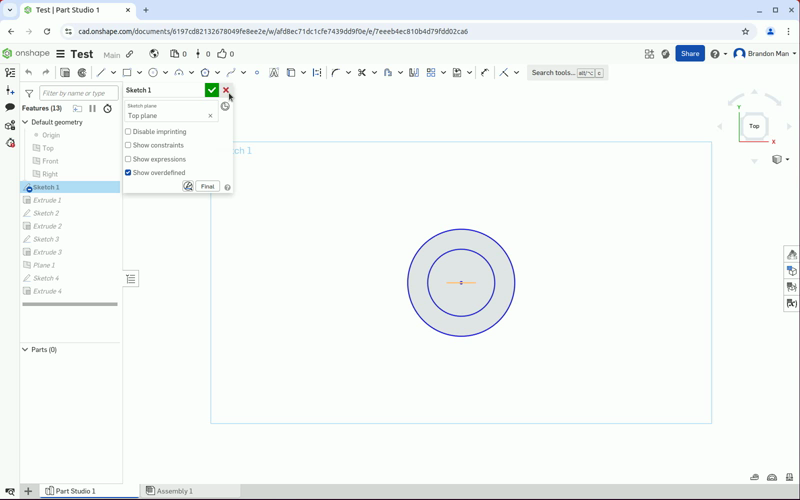
key(shift+s)
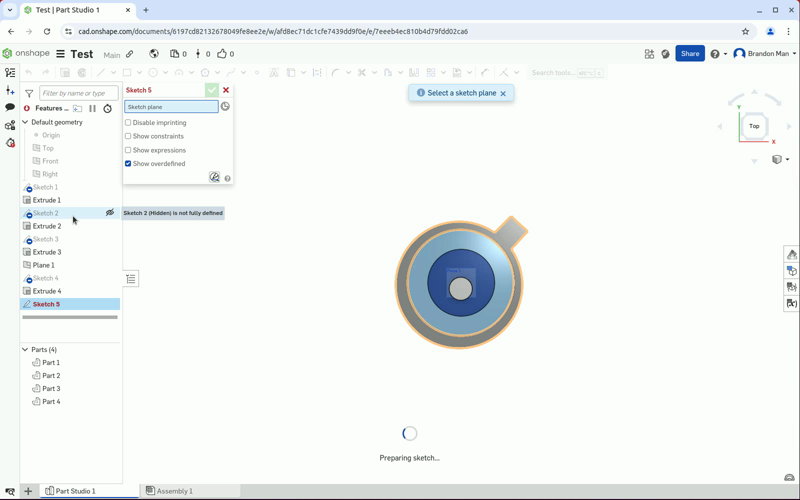
scroll(3)
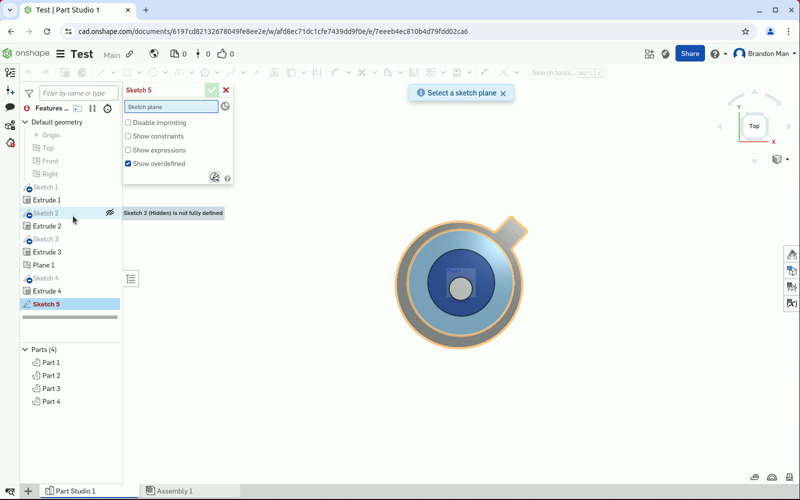
mouse_move(73, 150)
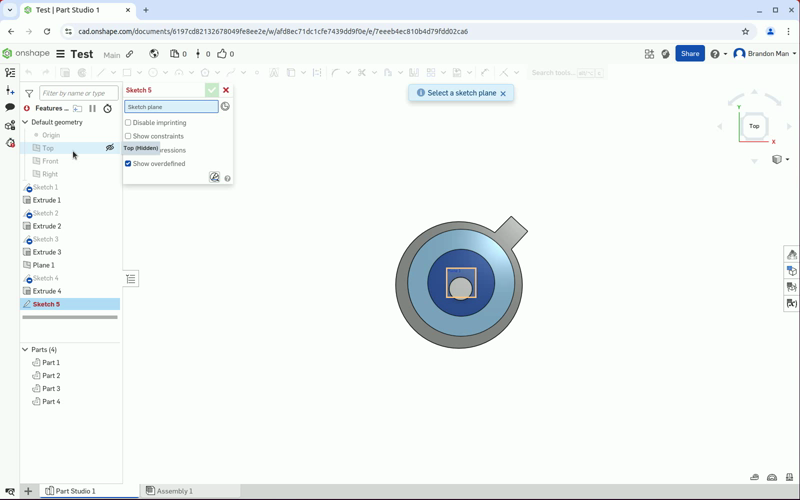
click(73, 150)
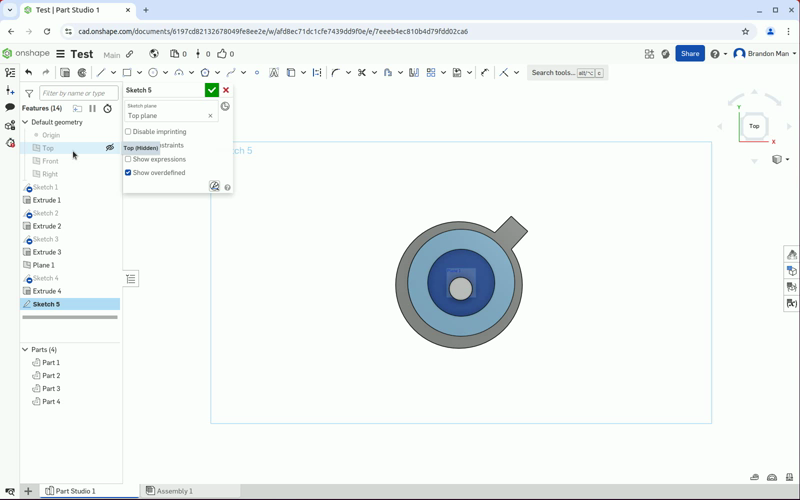
mouse_move(73, 352)
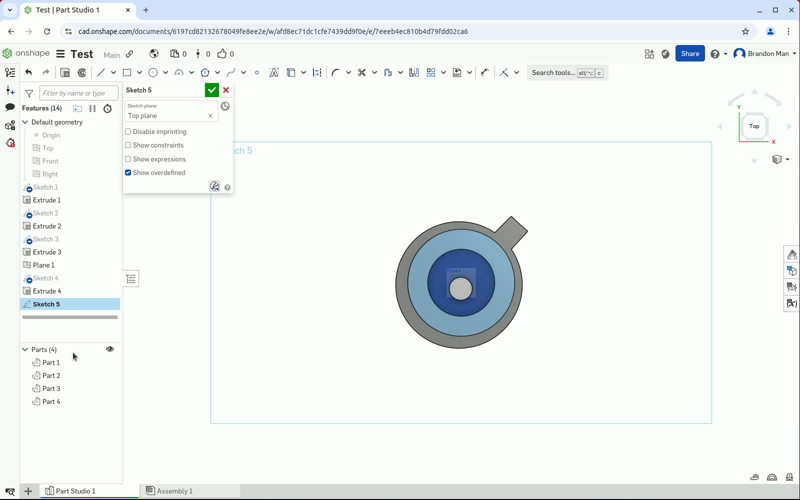
key(y)
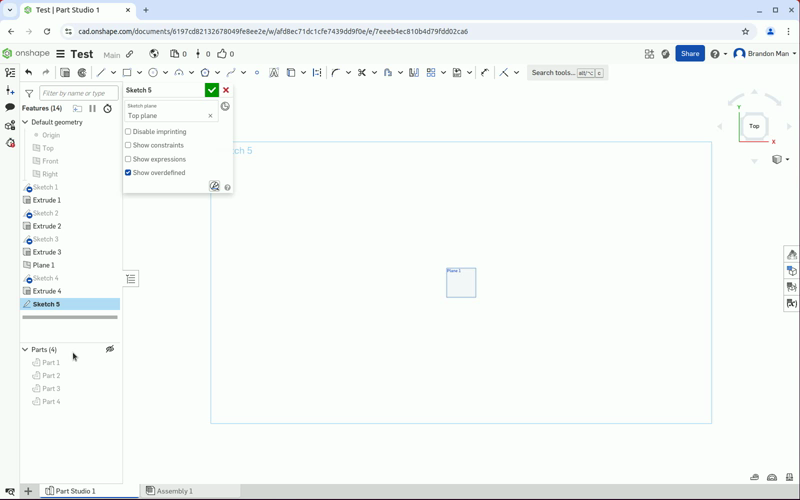
key(c)
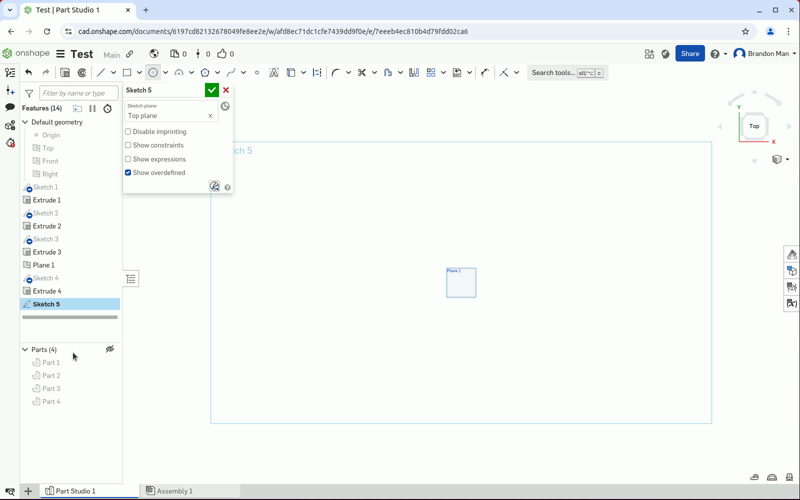
key_down(shift)
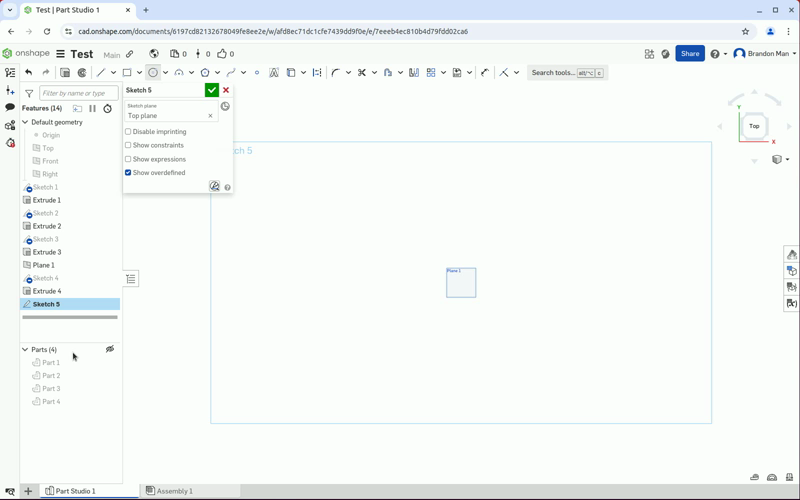
mouse_move(461, 311)
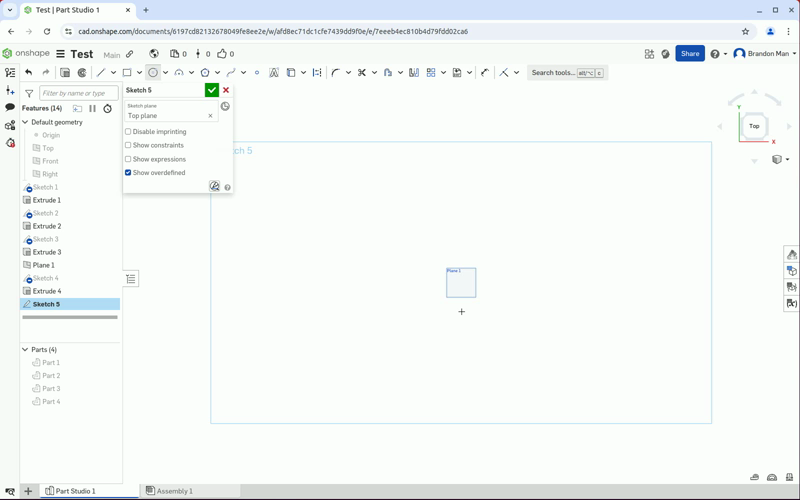
click(461, 311)
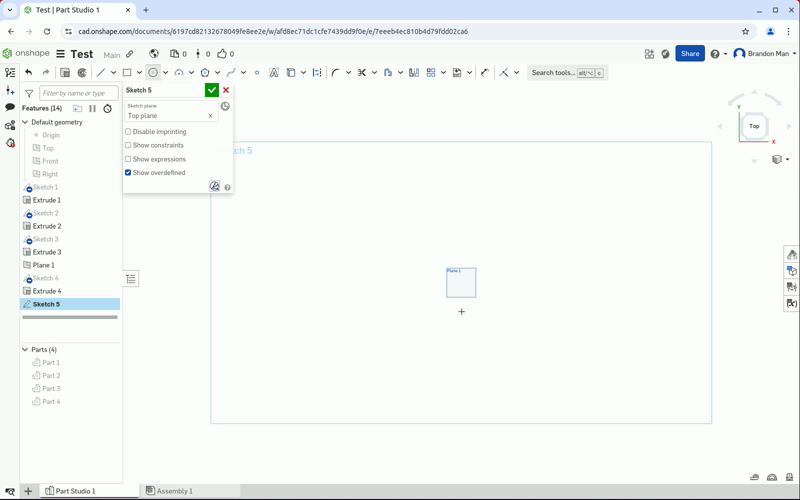
key_up(shift)
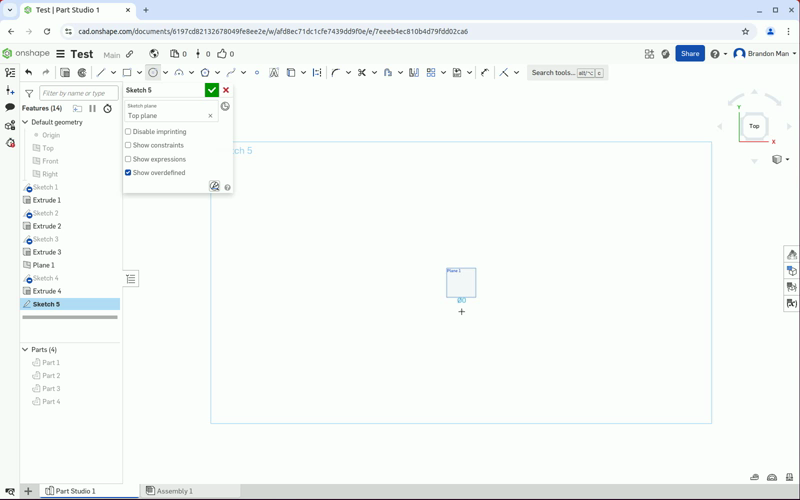
mouse_move(467, 311)
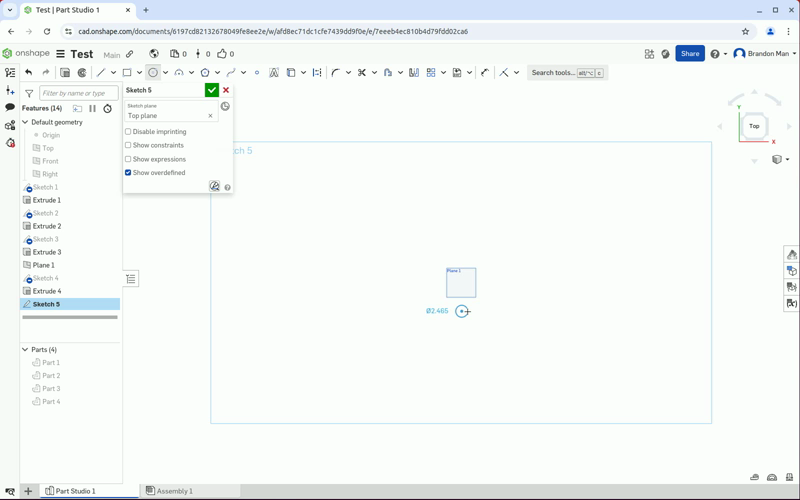
click(467, 311)
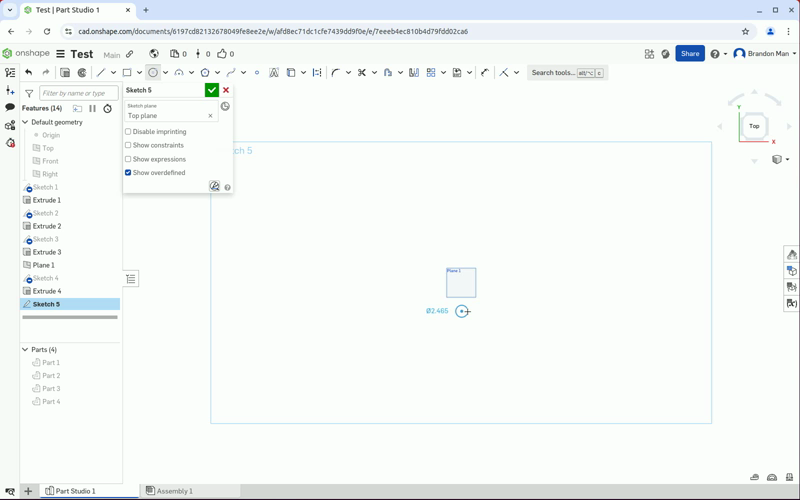
key(esc)
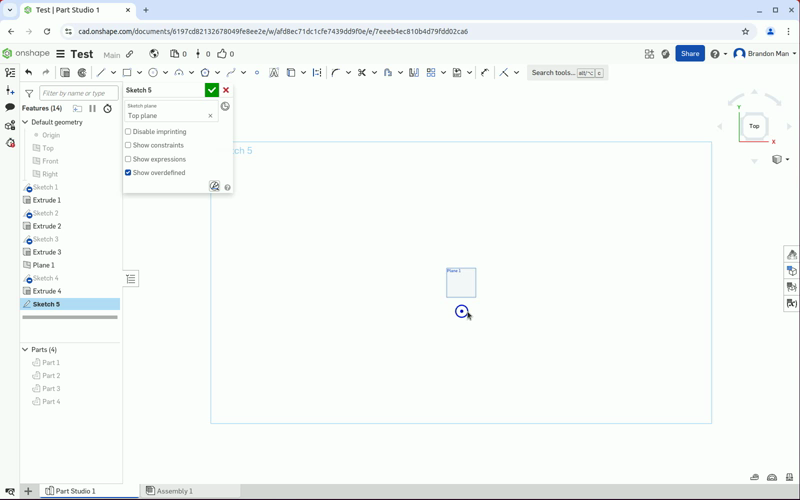
mouse_move(463, 316)
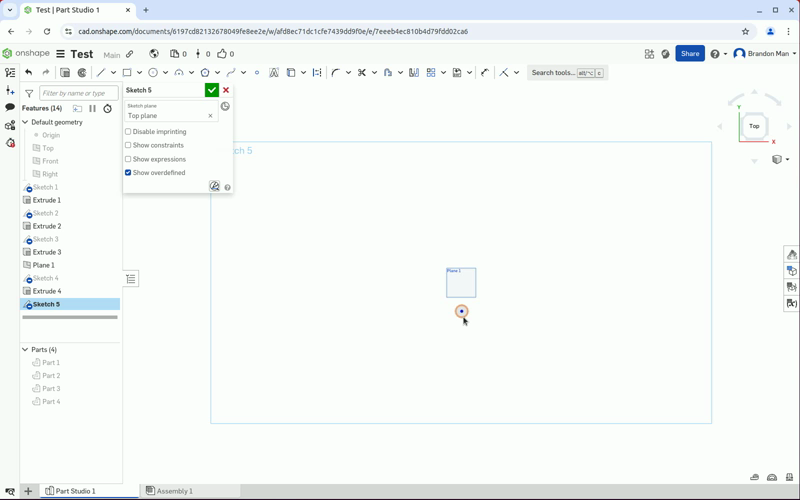
scroll(6)
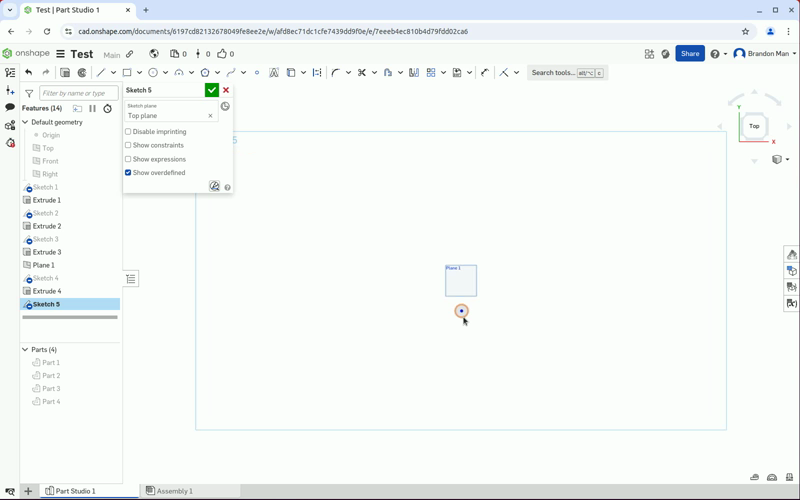
scroll(6)
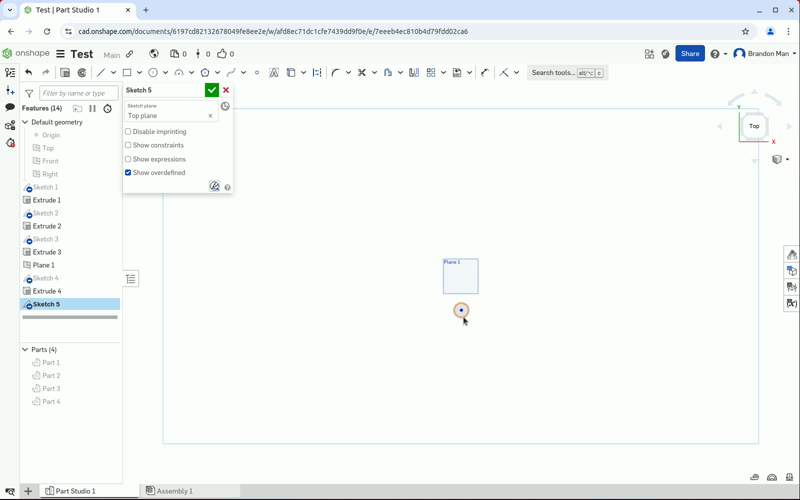
scroll(6)
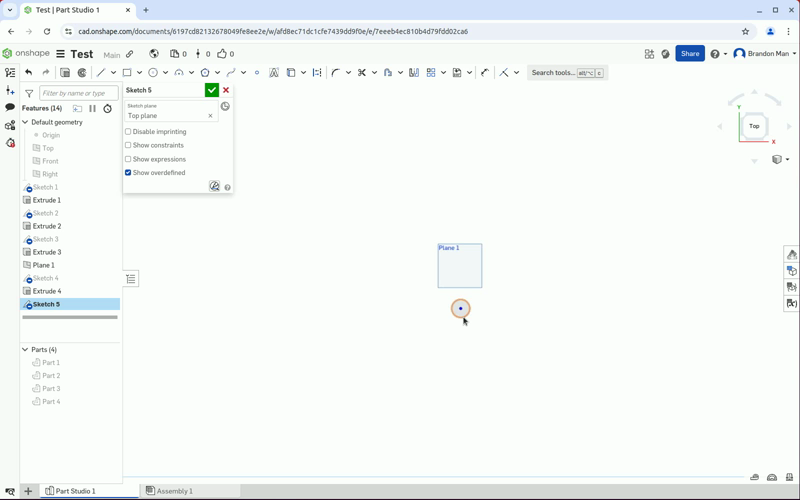
scroll(6)
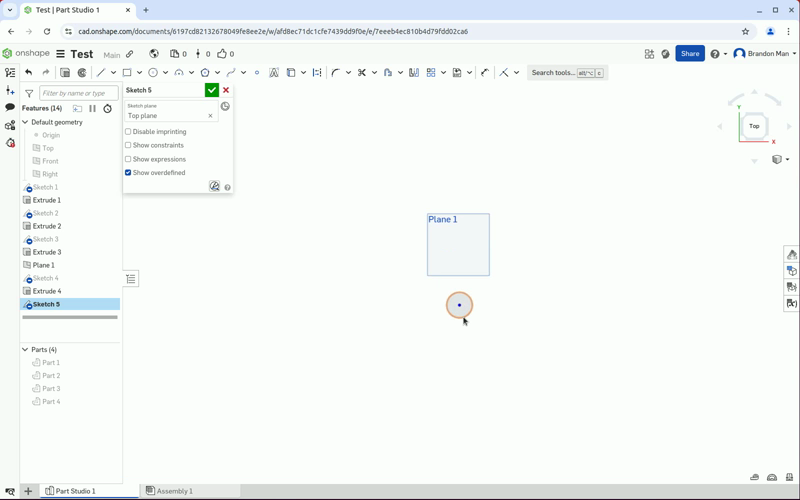
scroll(6)
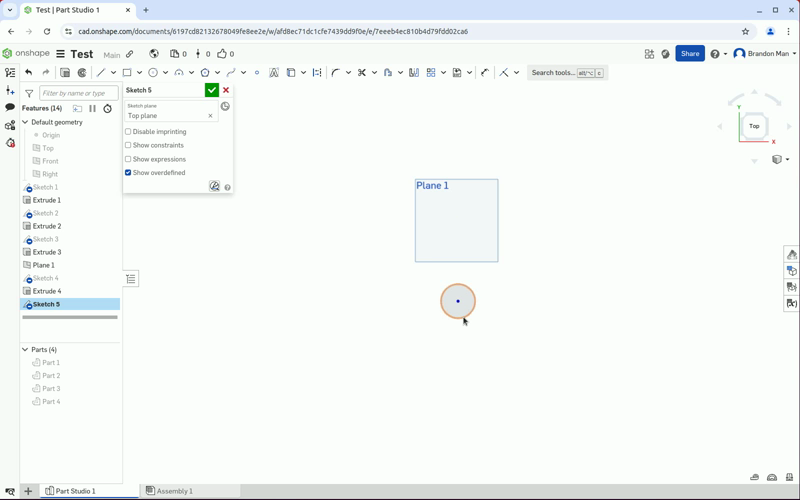
scroll(6)
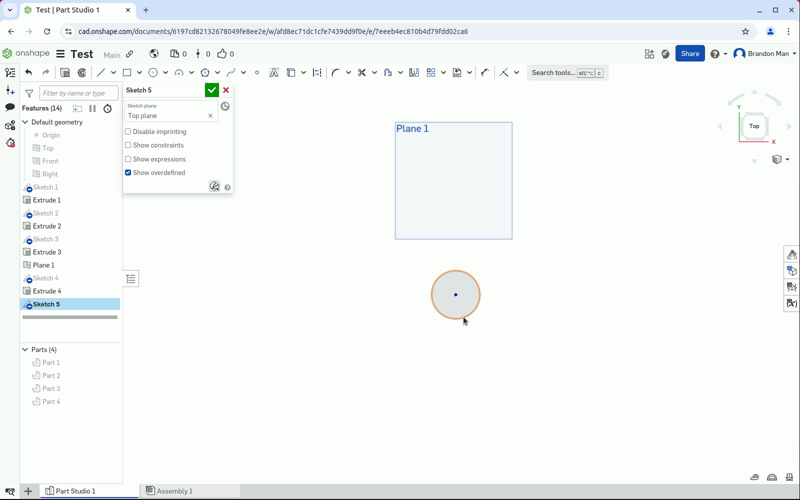
scroll(6)
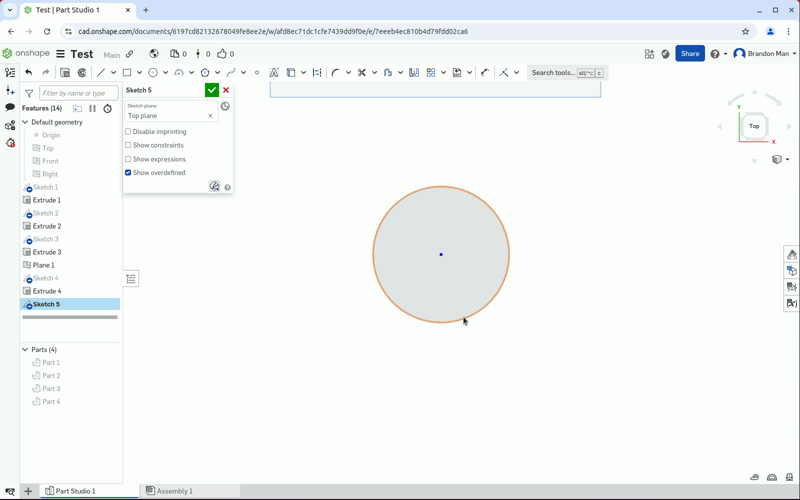
click(463, 316)
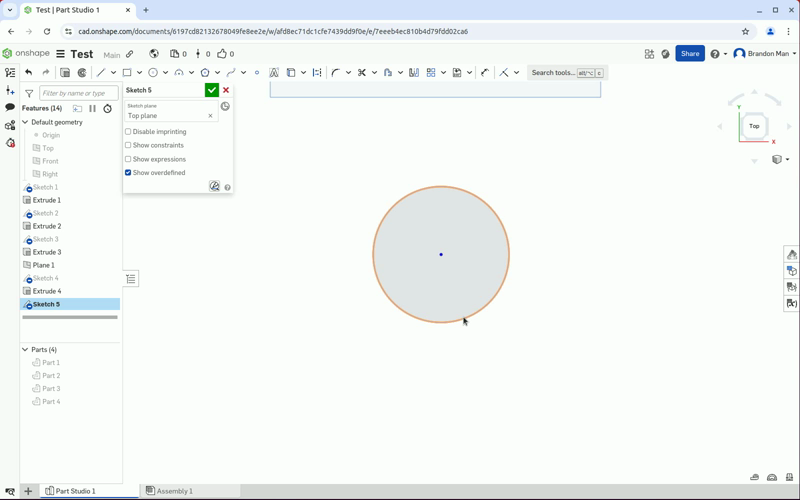
scroll(-6)
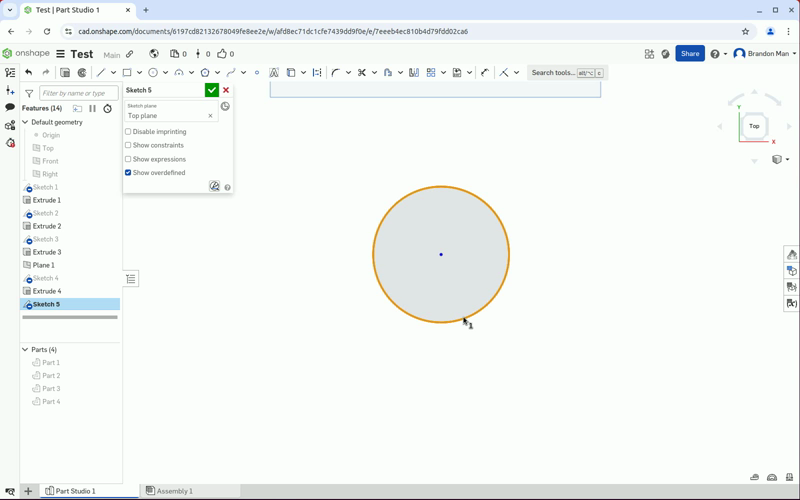
scroll(-6)
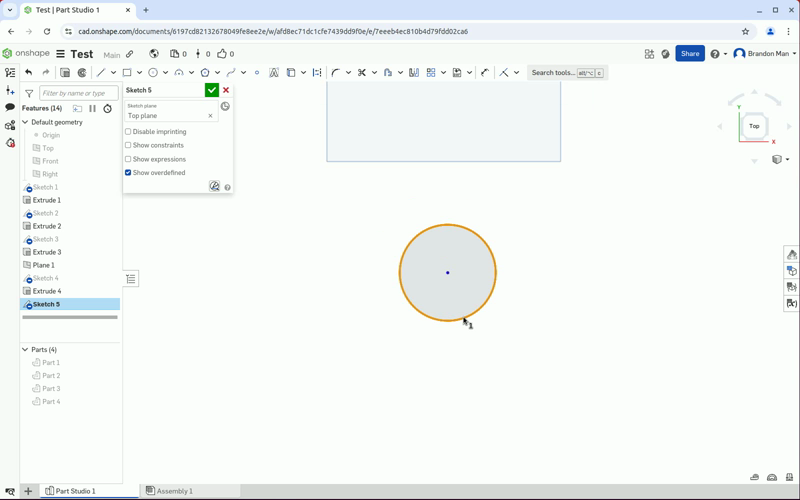
scroll(-6)
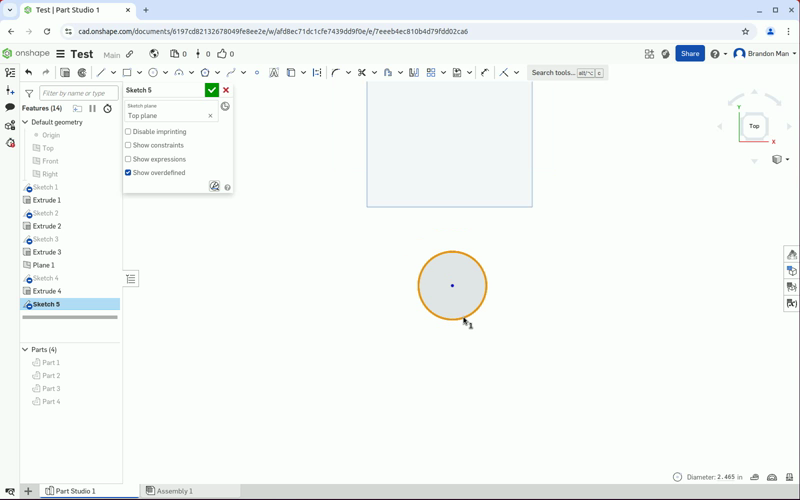
scroll(-6)
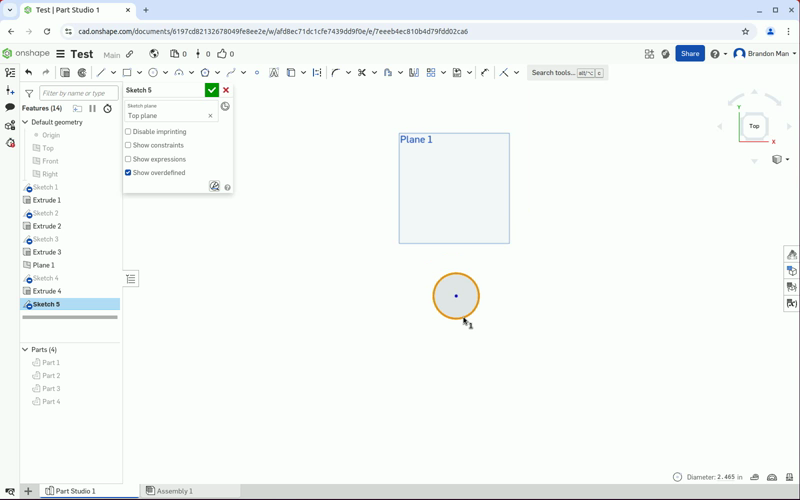
scroll(-6)
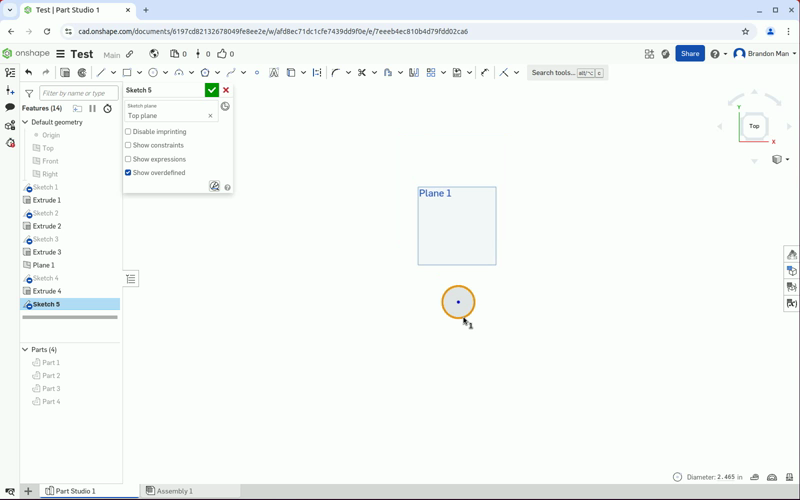
scroll(-6)
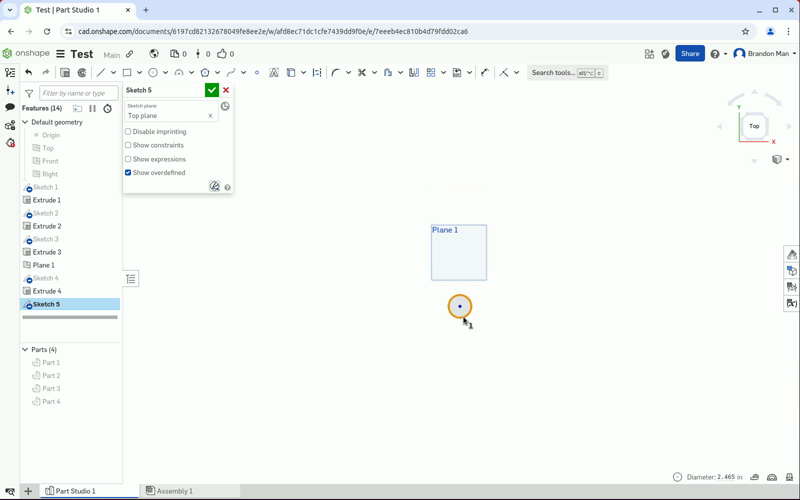
scroll(-6)
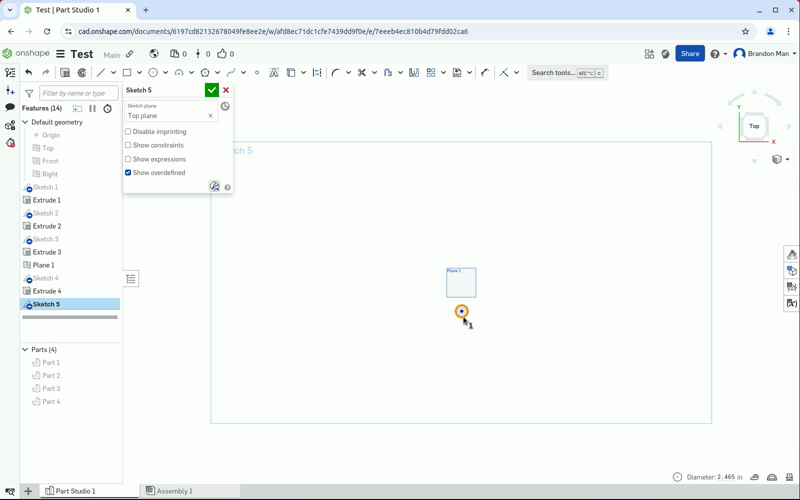
mouse_move(73, 352)
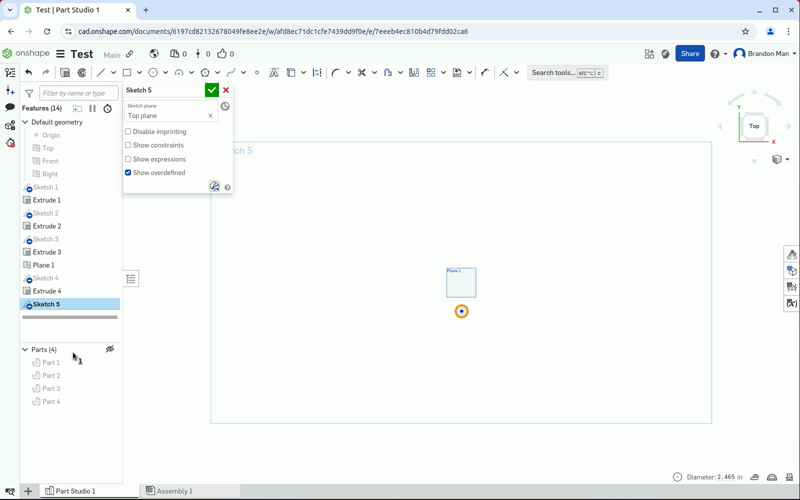
key(shift+y)
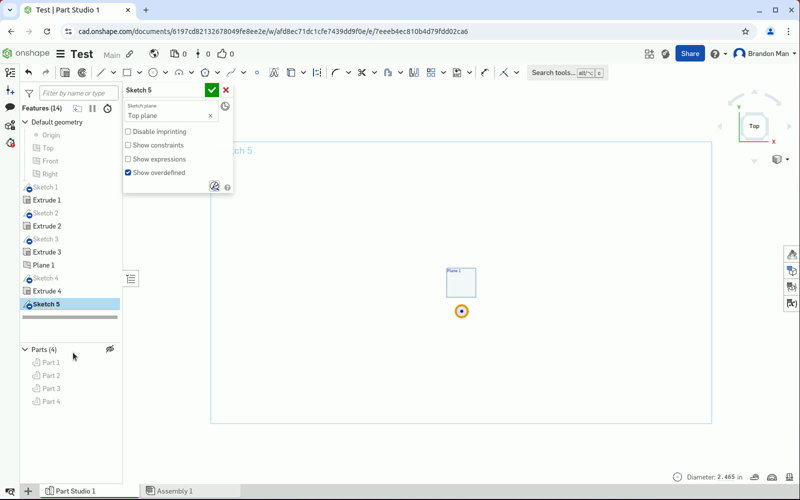
key(shift+e)
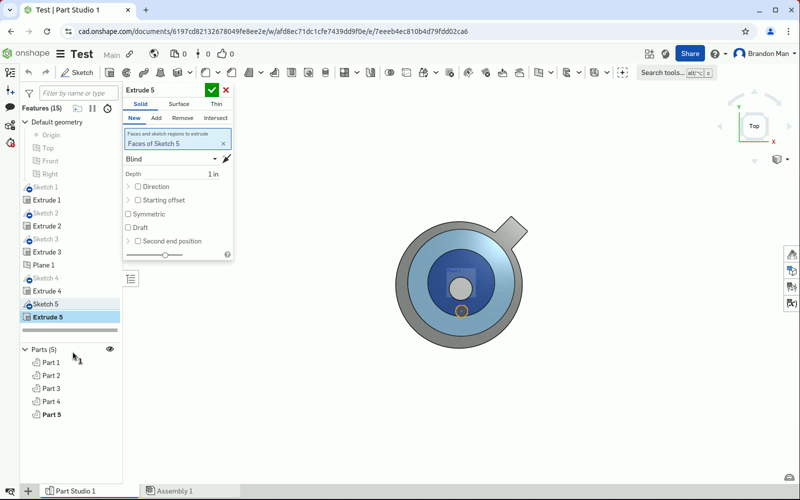
mouse_move(143, 106)
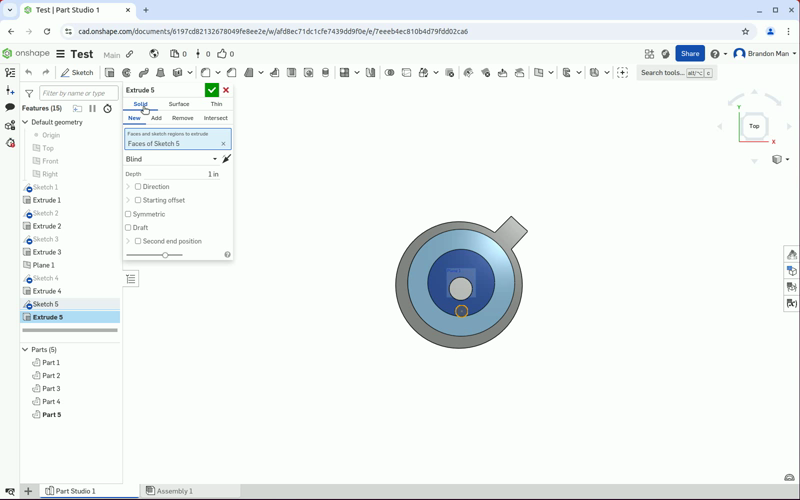
click(143, 106)
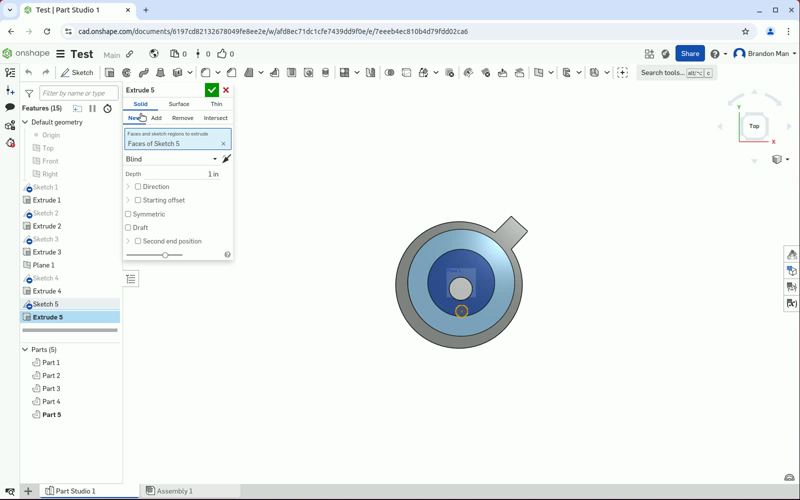
mouse_move(137, 120)
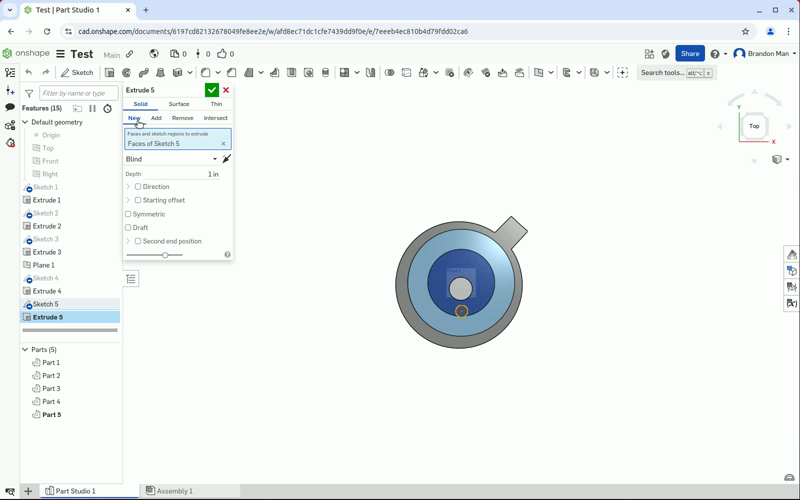
click(137, 120)
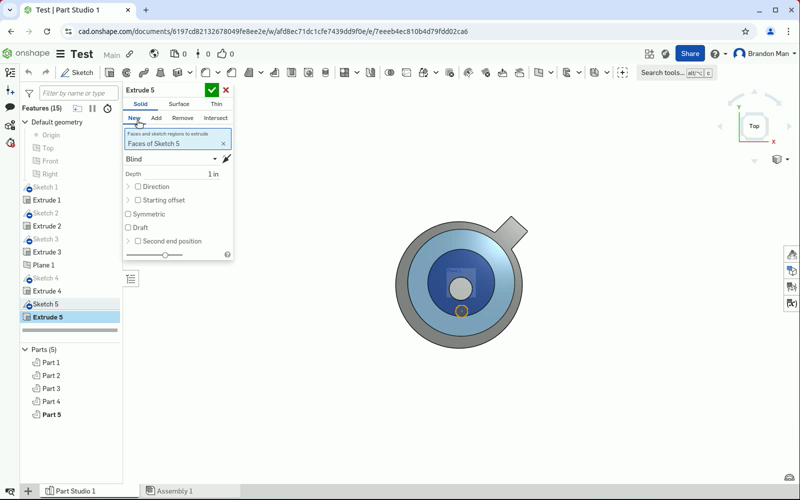
key(tab, 4)
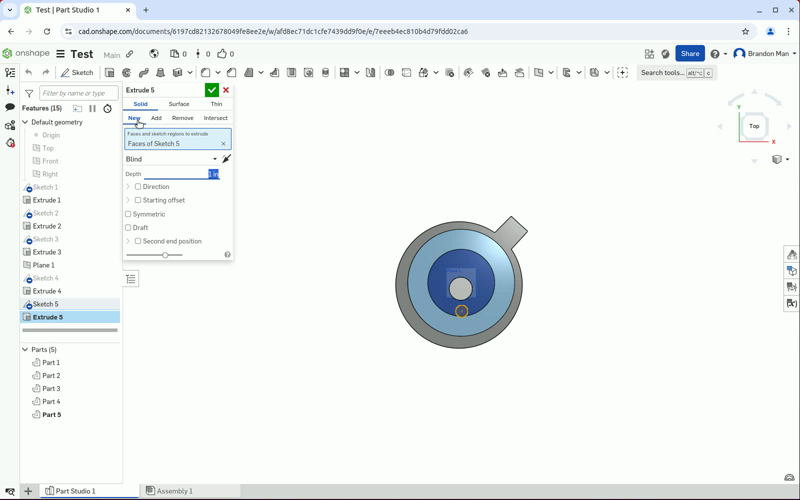
text(-23.108)
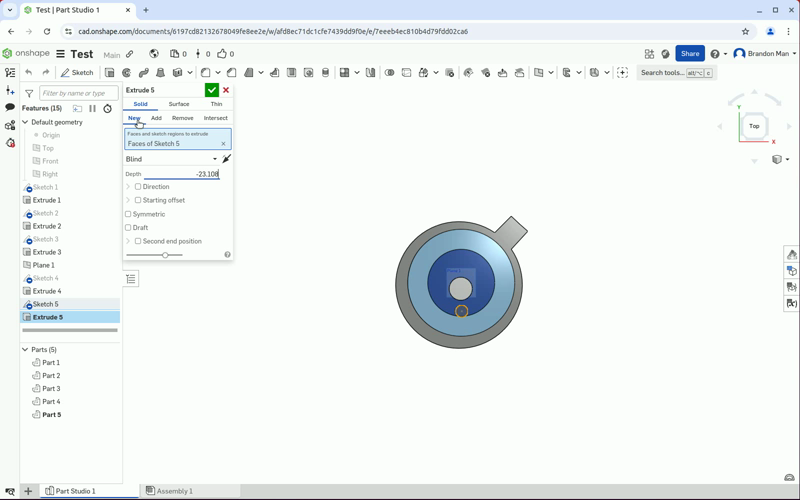
key(enter)
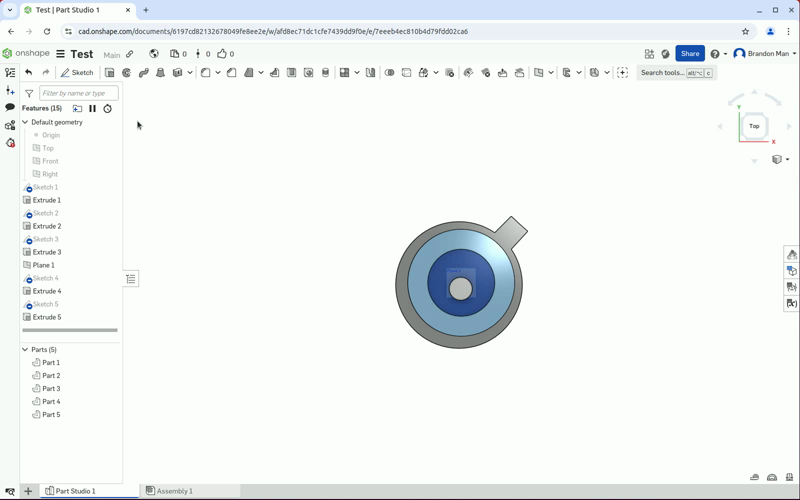
key(shift+h)
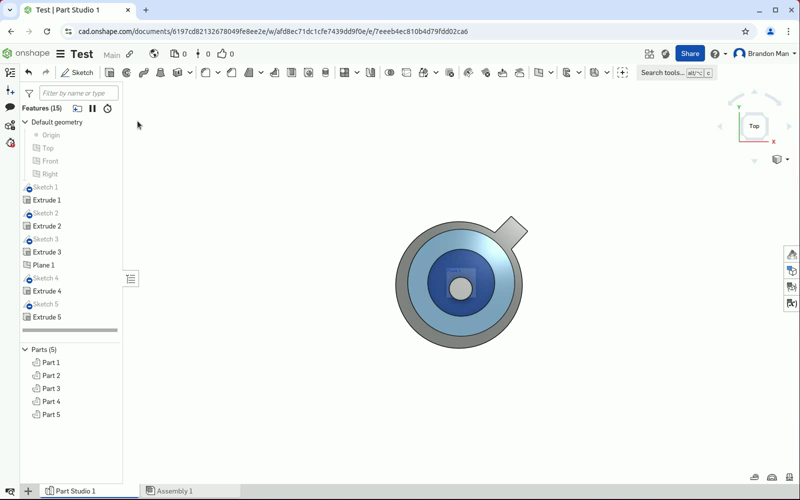
key(shift+h)
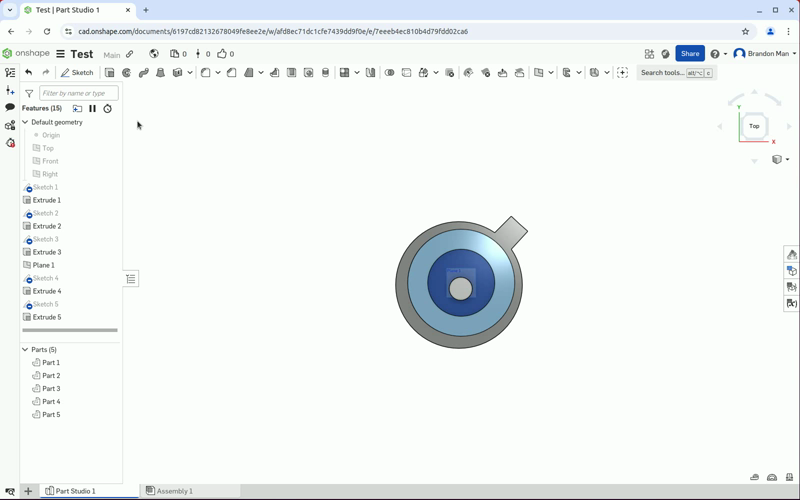
mouse_move(73, 189)
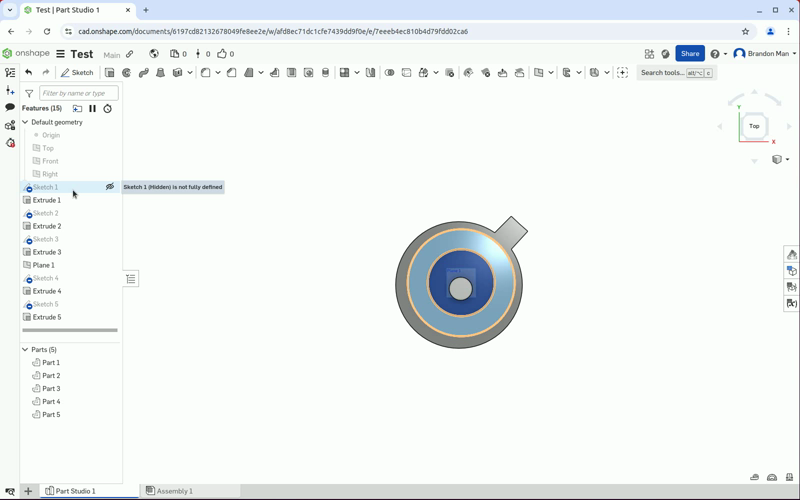
click(73, 189)
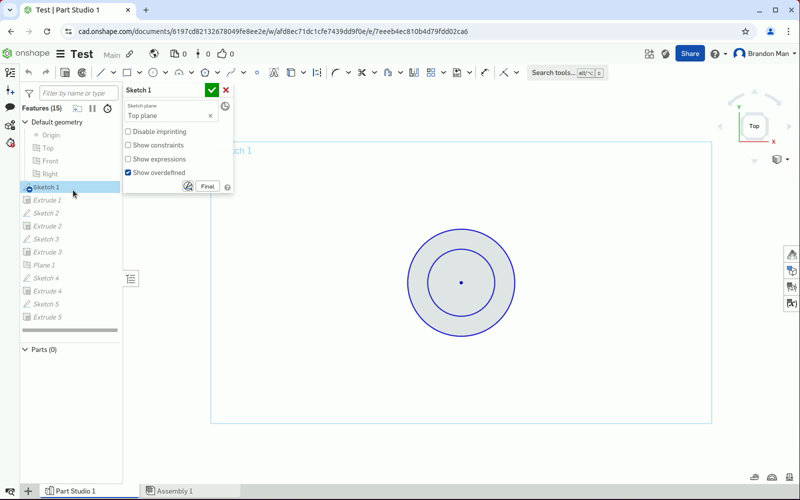
mouse_move(229, 92)
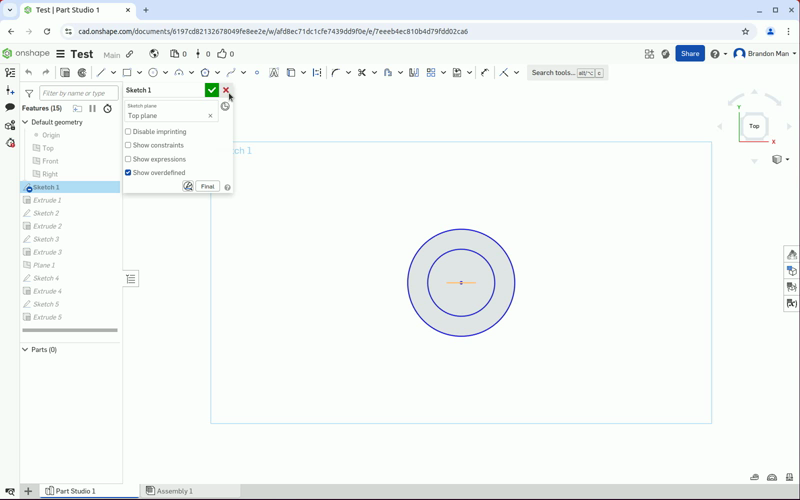
click(229, 92)
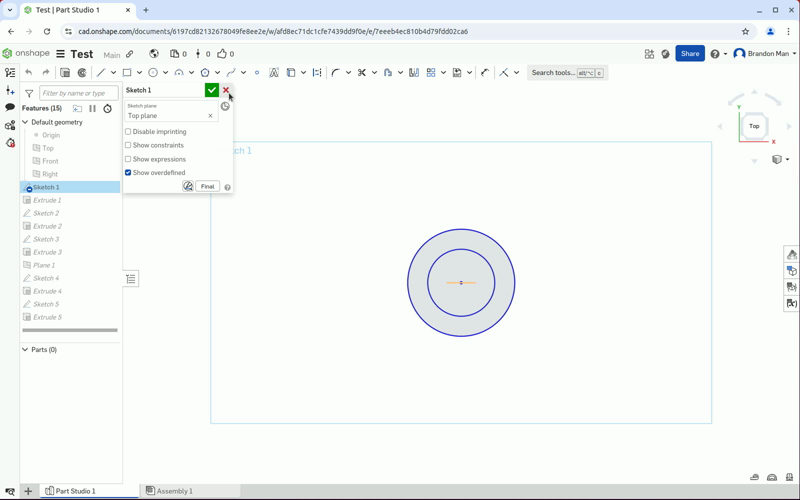
key(shift+s)
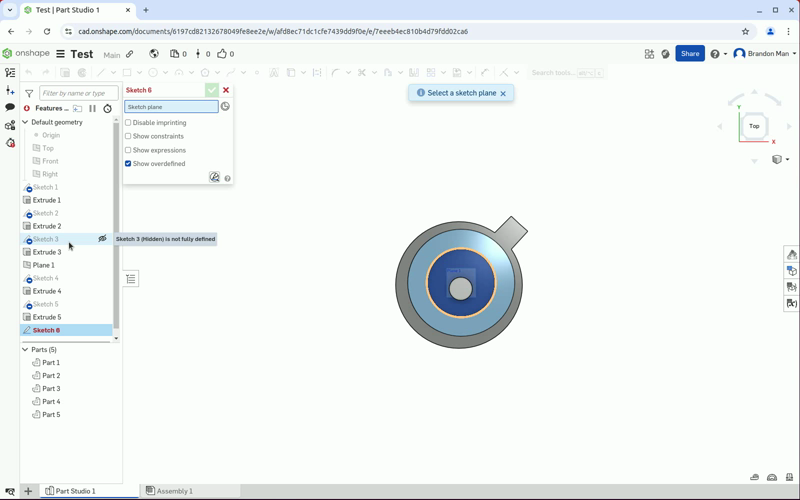
scroll(3)
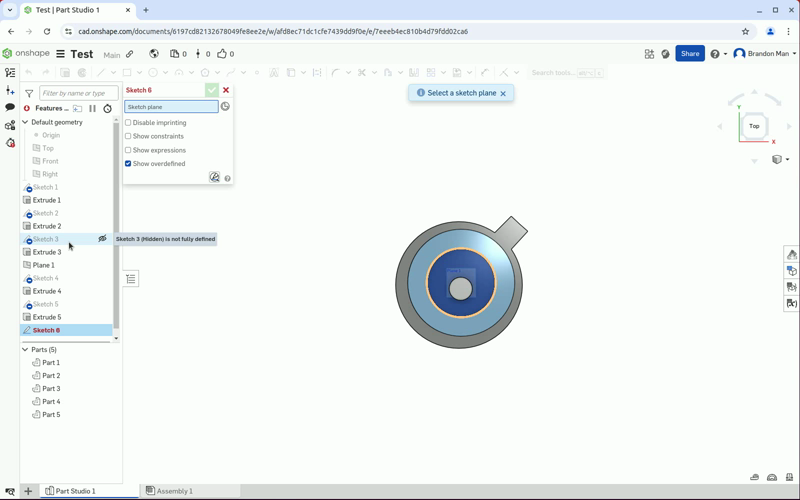
mouse_move(69, 150)
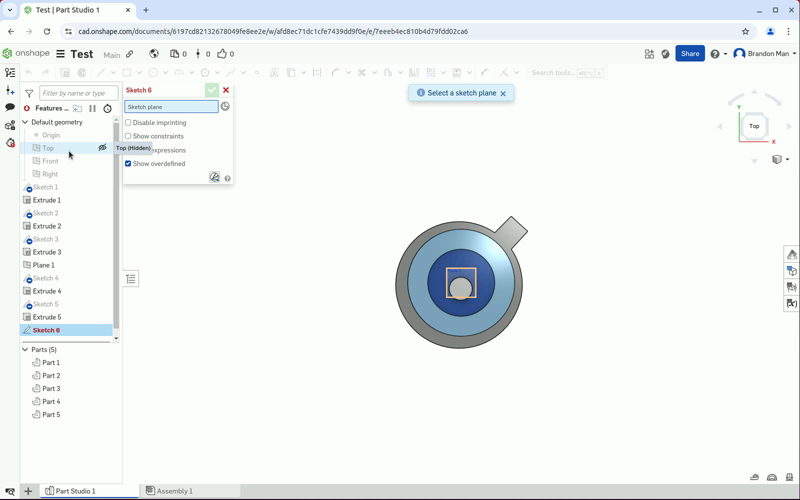
click(69, 150)
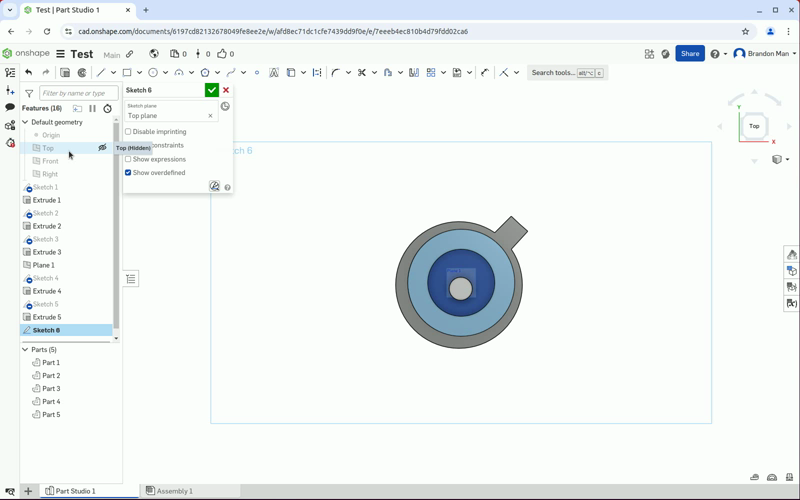
mouse_move(73, 352)
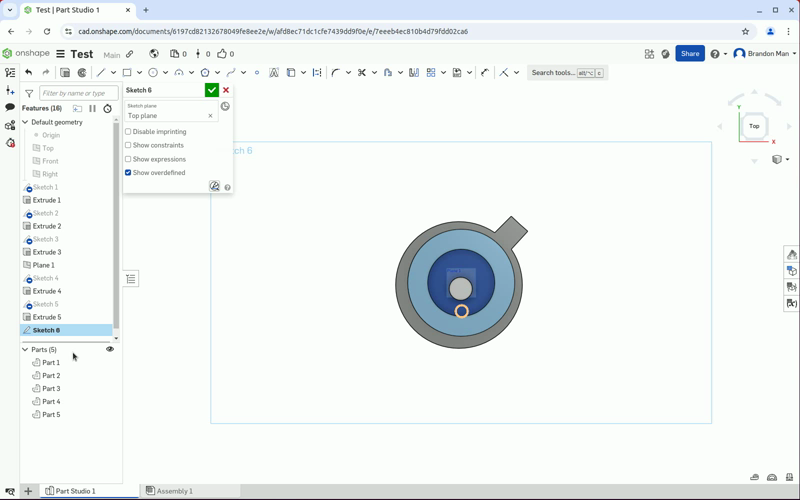
key(y)
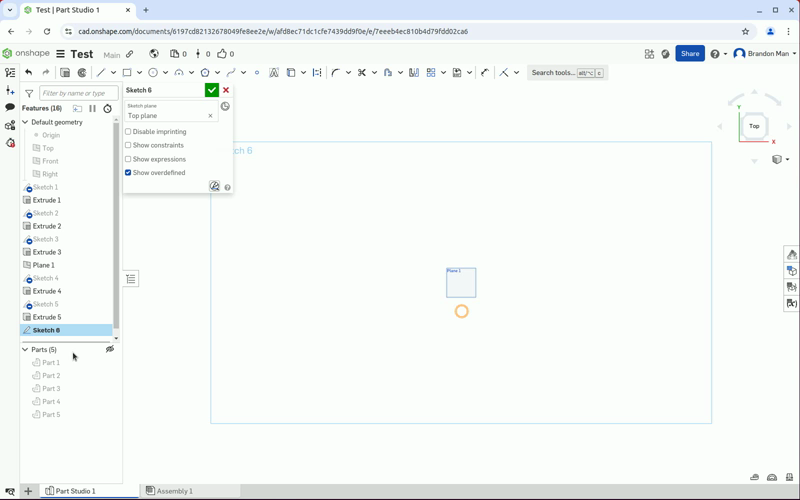
key(c)
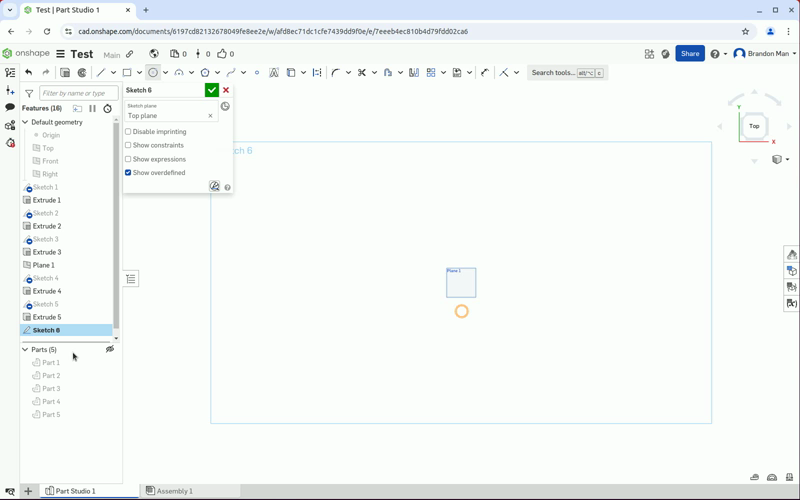
key_down(shift)
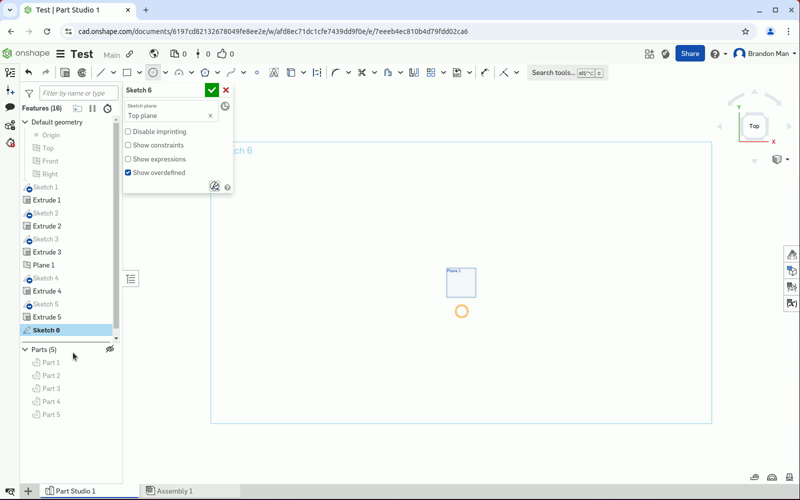
mouse_move(432, 282)
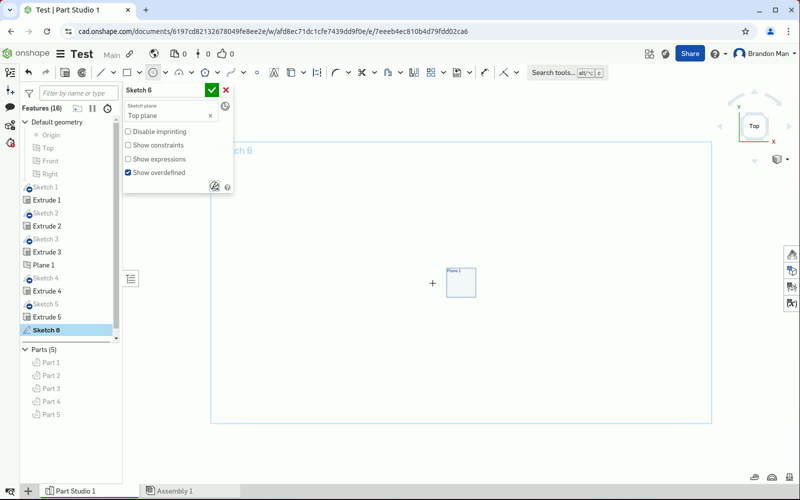
click(432, 282)
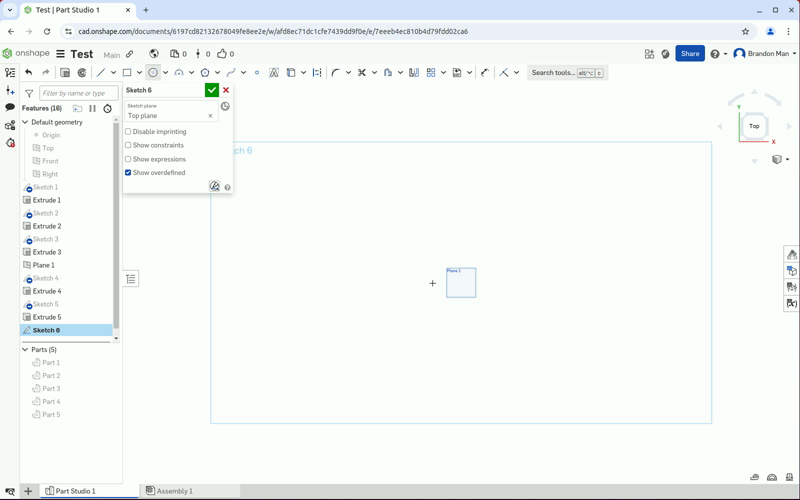
key_up(shift)
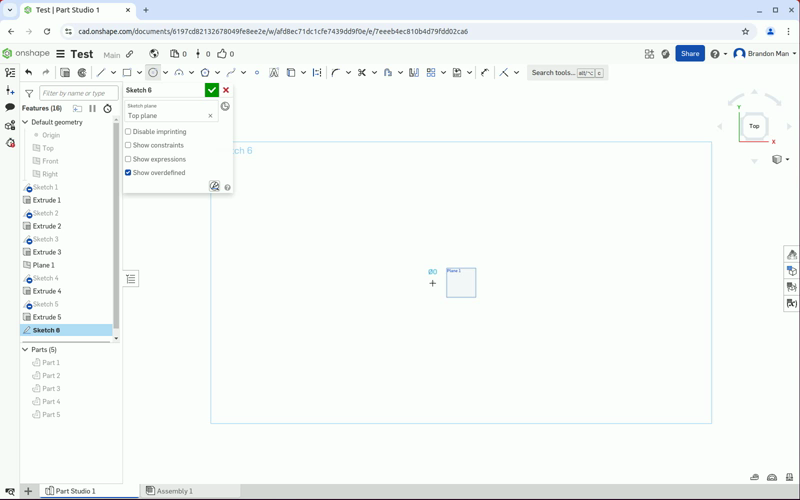
mouse_move(438, 282)
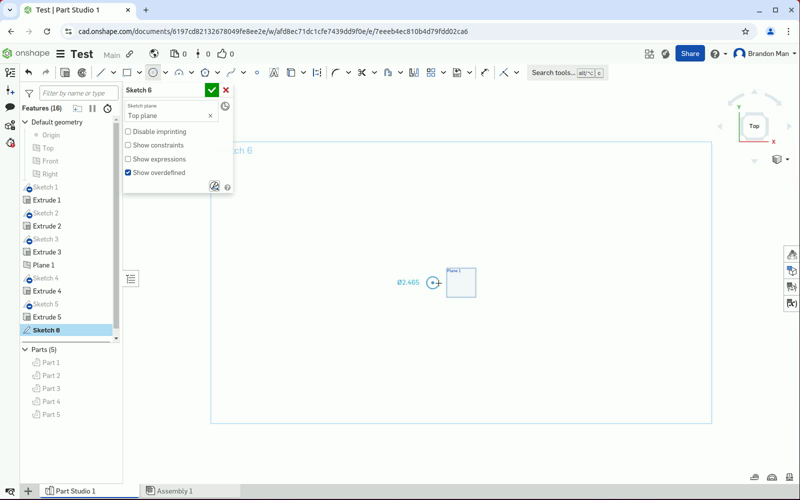
click(438, 282)
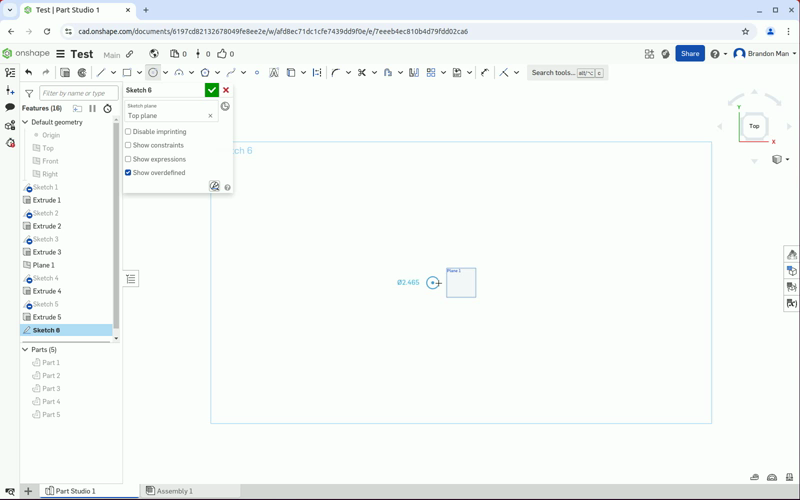
key(esc)
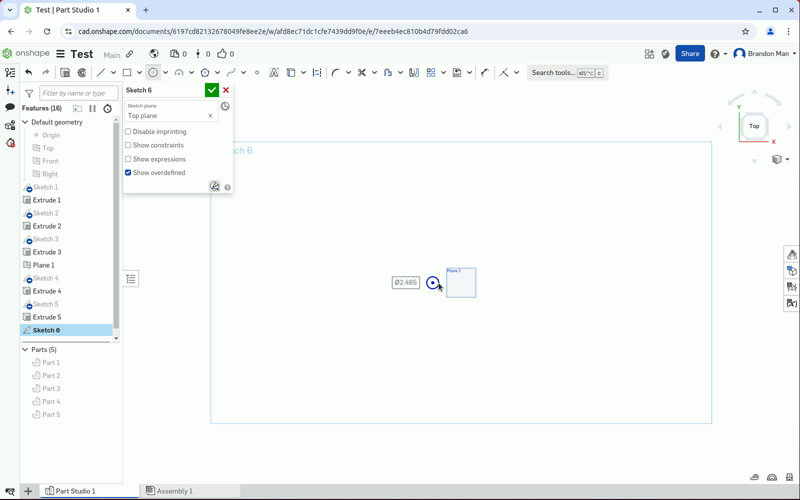
mouse_move(429, 285)
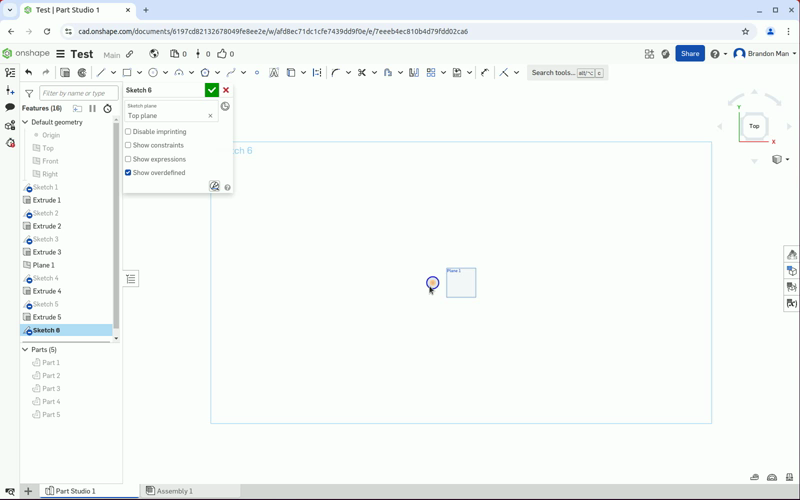
scroll(6)
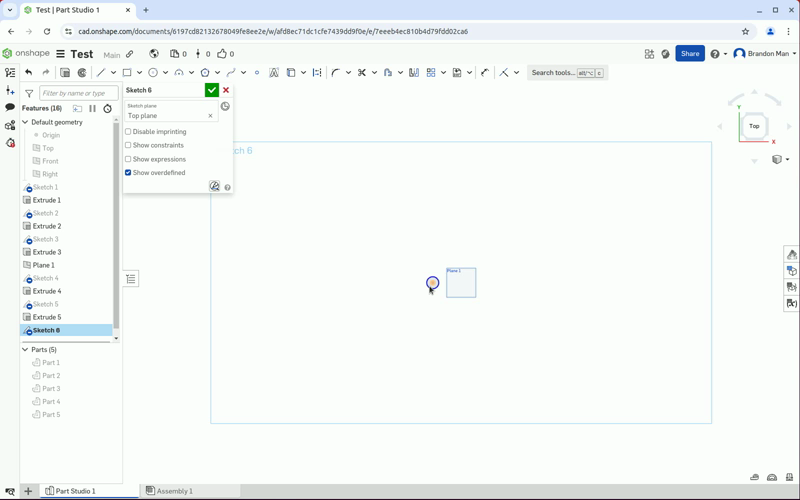
scroll(6)
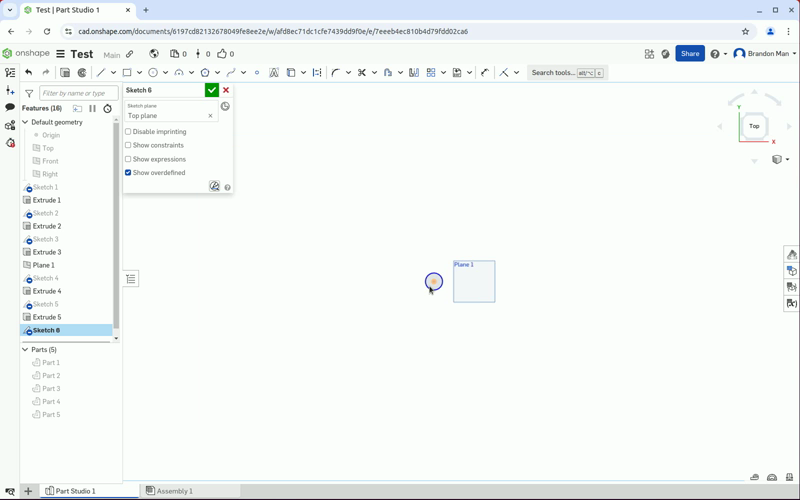
scroll(6)
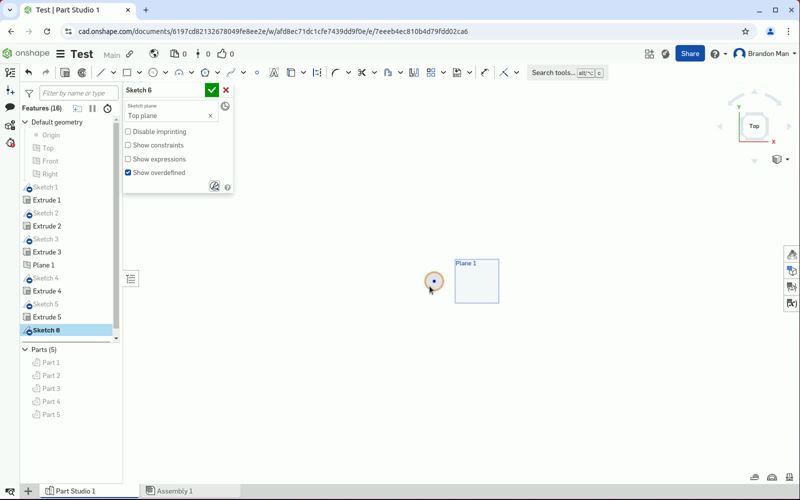
scroll(6)
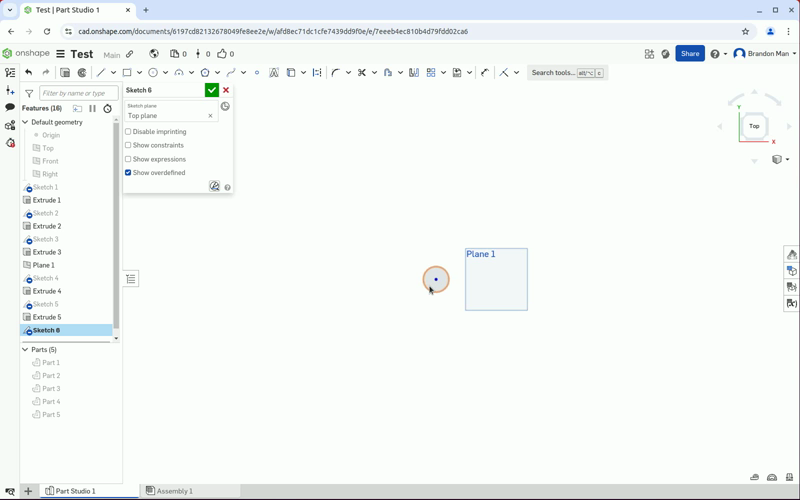
scroll(6)
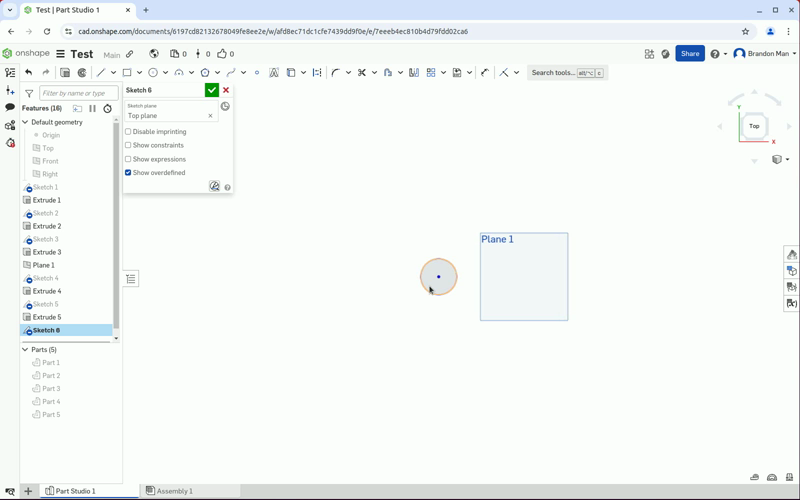
scroll(6)
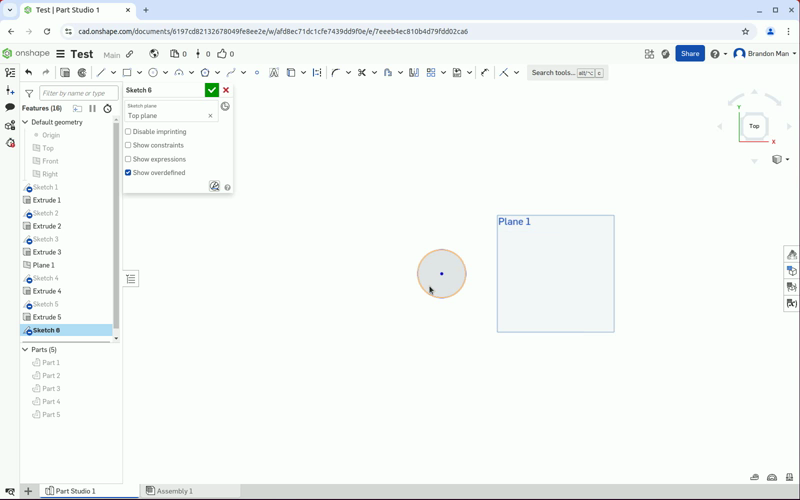
scroll(6)
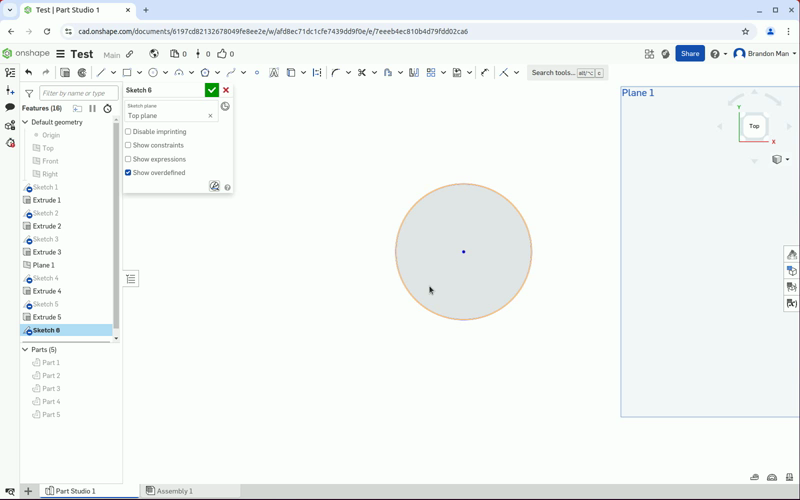
click(429, 285)
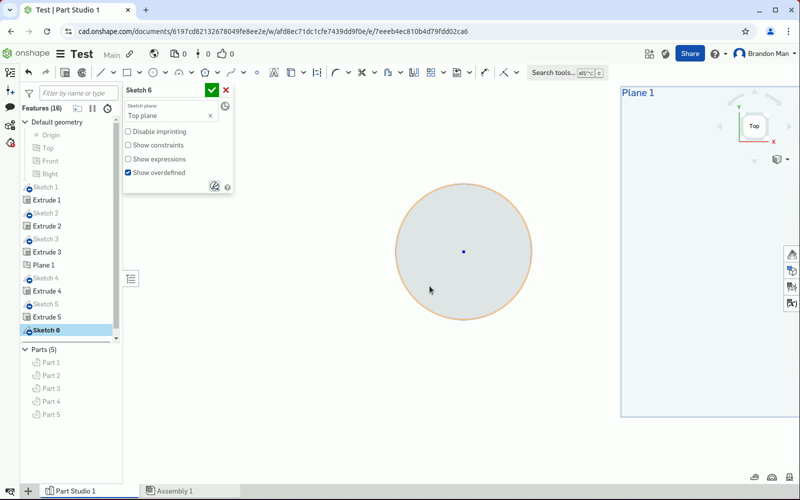
scroll(-6)
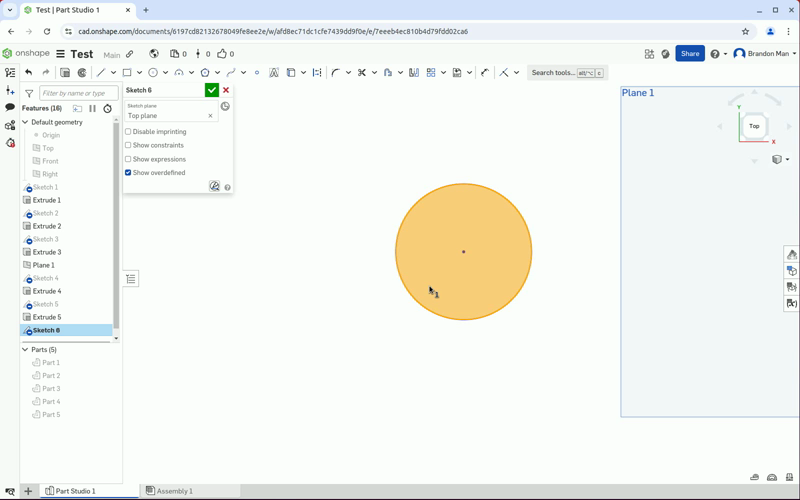
scroll(-6)
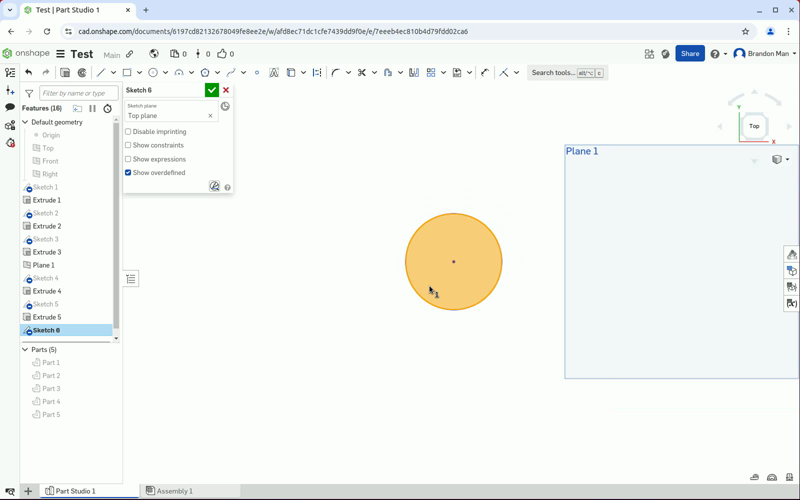
scroll(-6)
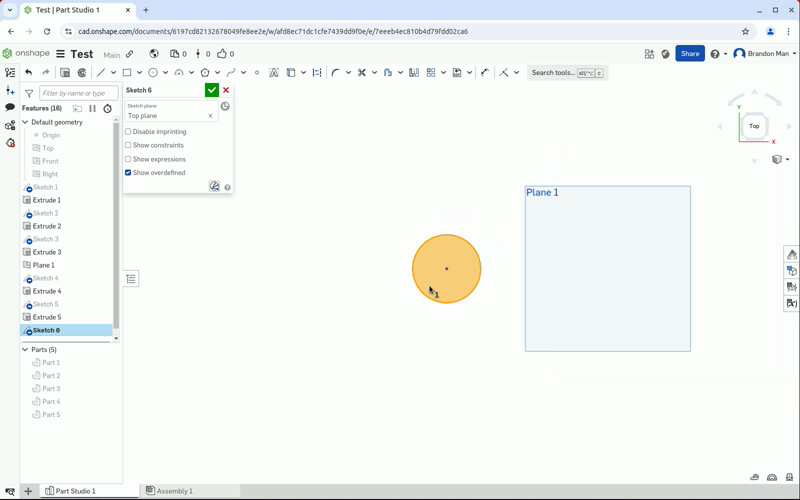
scroll(-6)
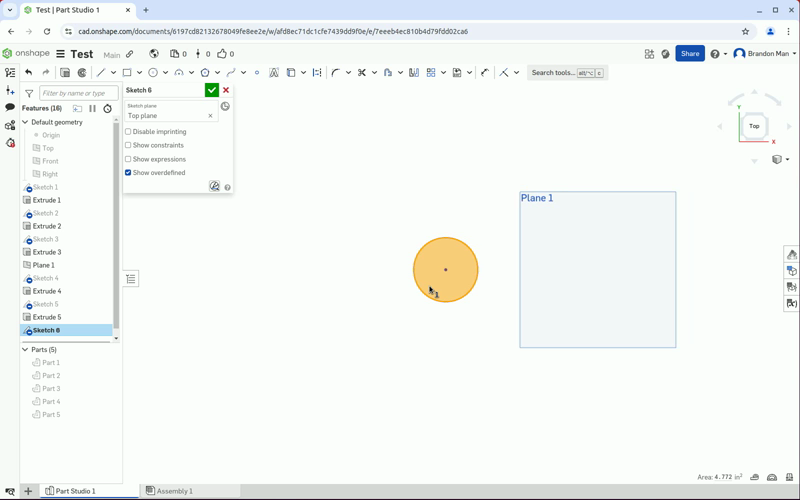
scroll(-6)
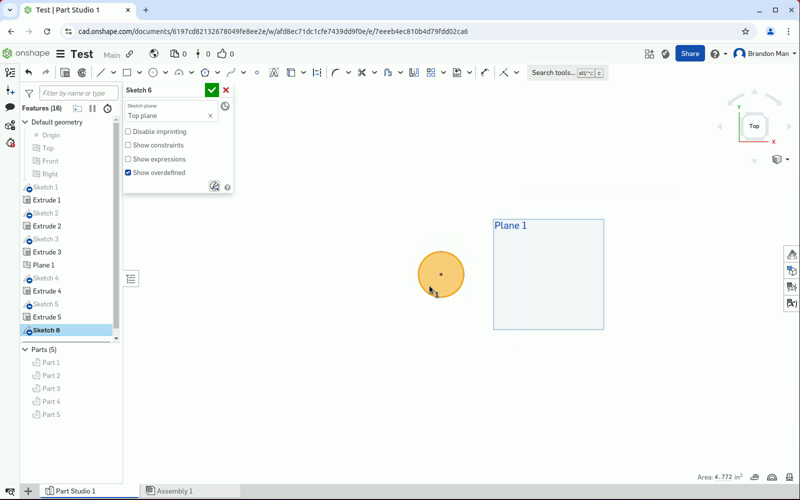
scroll(-6)
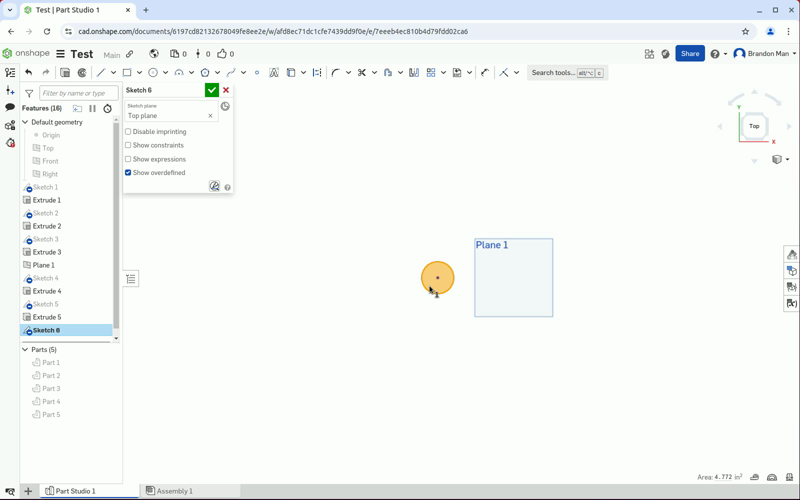
scroll(-6)
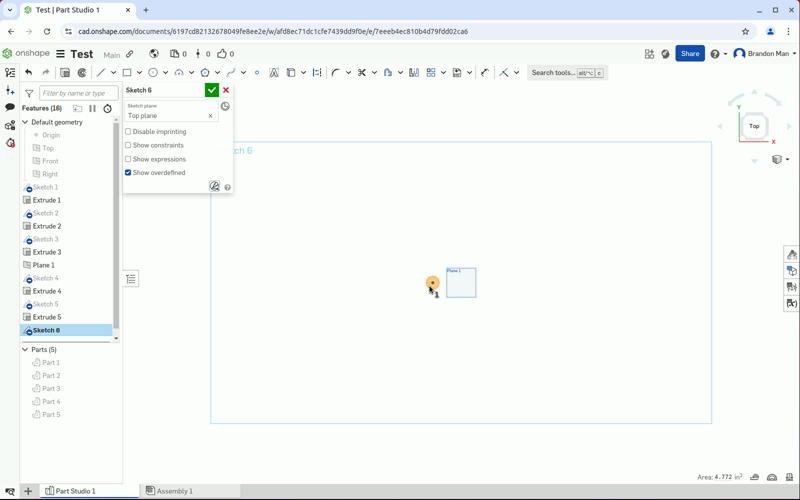
mouse_move(73, 352)
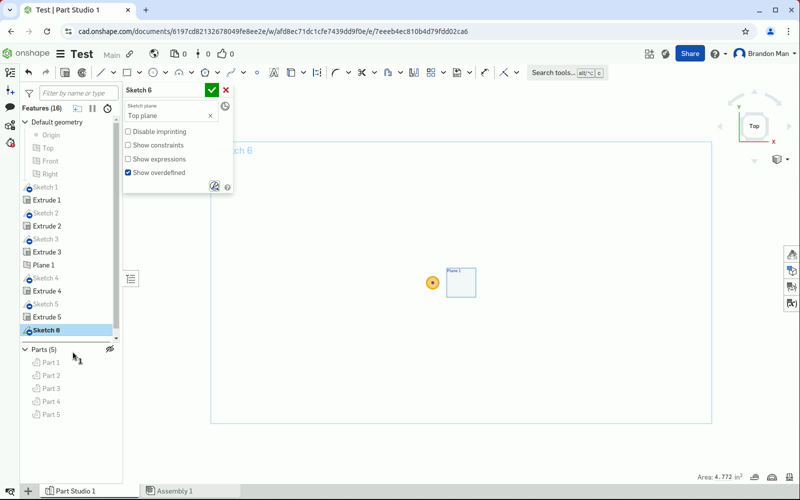
key(shift+y)
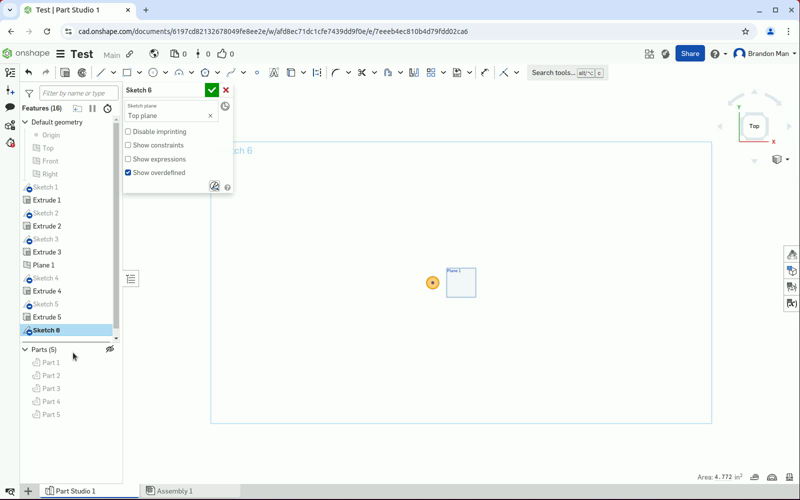
key(shift+e)
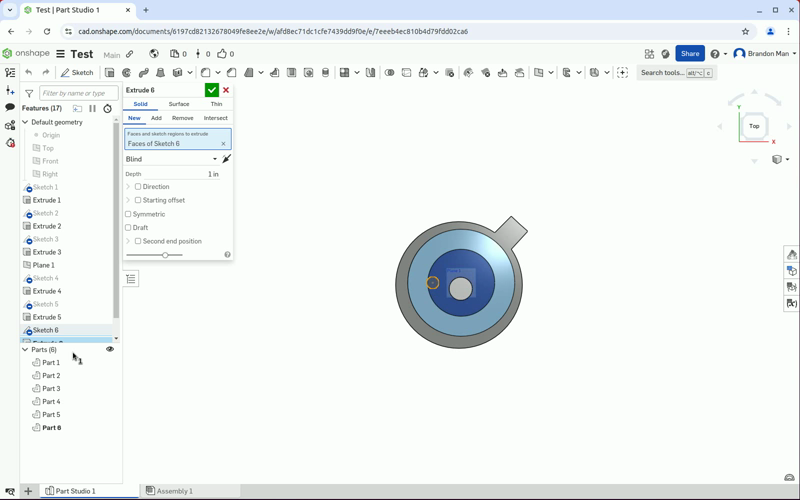
mouse_move(143, 106)
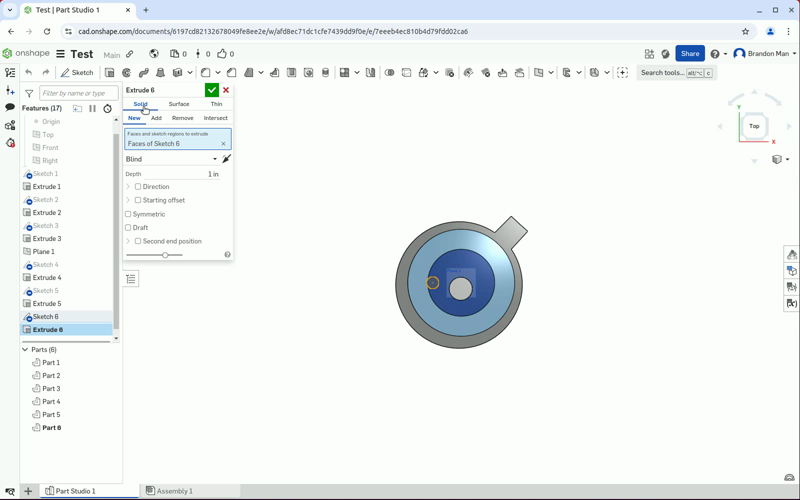
click(143, 106)
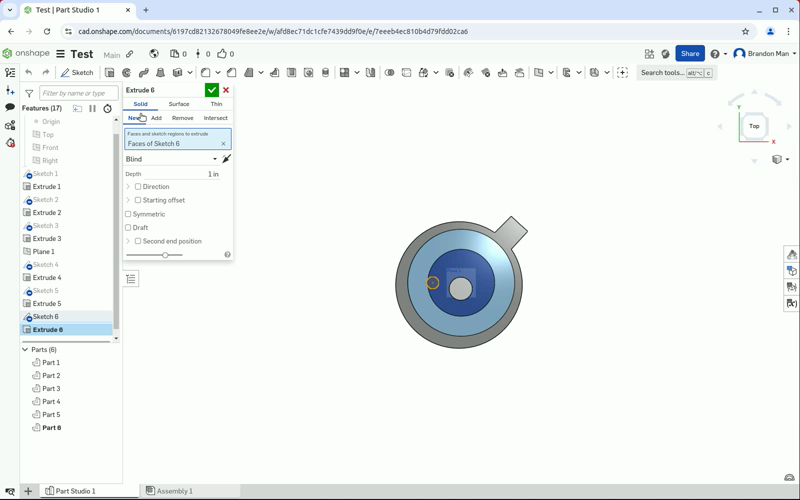
mouse_move(137, 120)
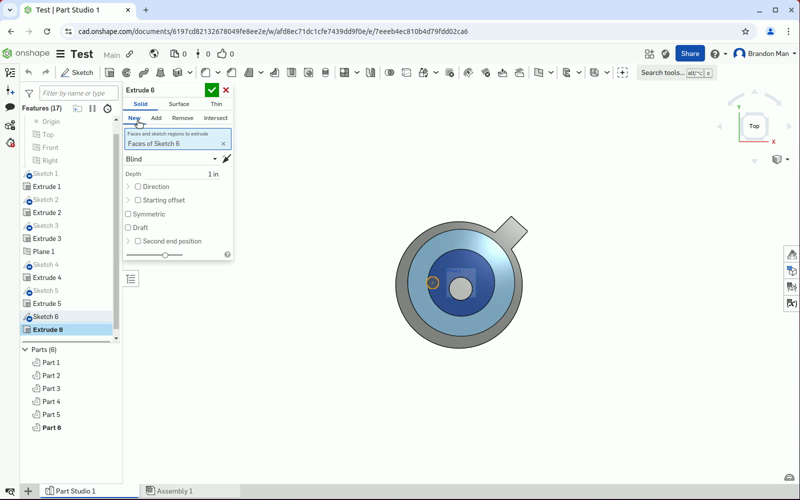
click(137, 120)
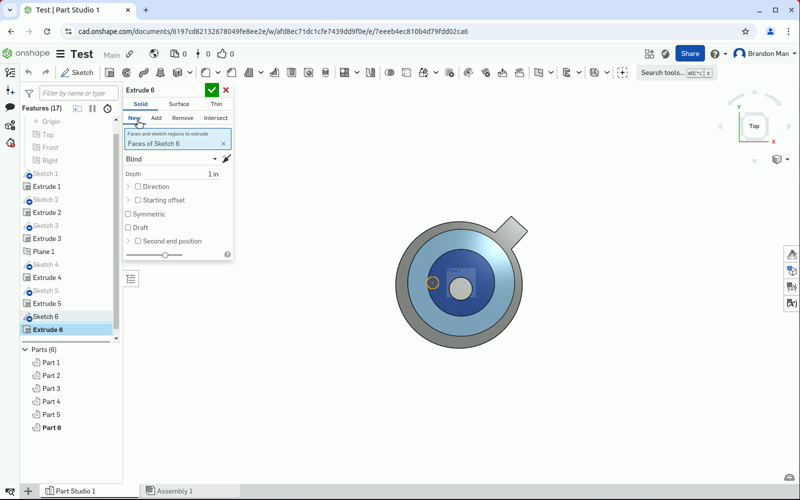
key(tab, 4)
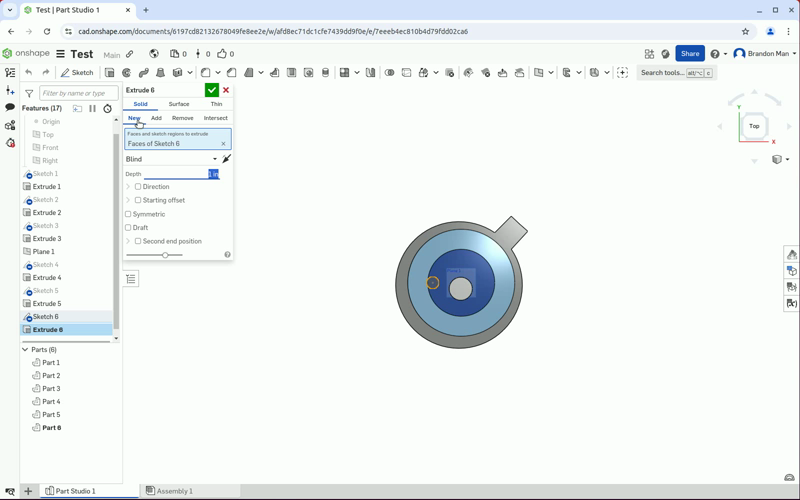
text(-23.108)
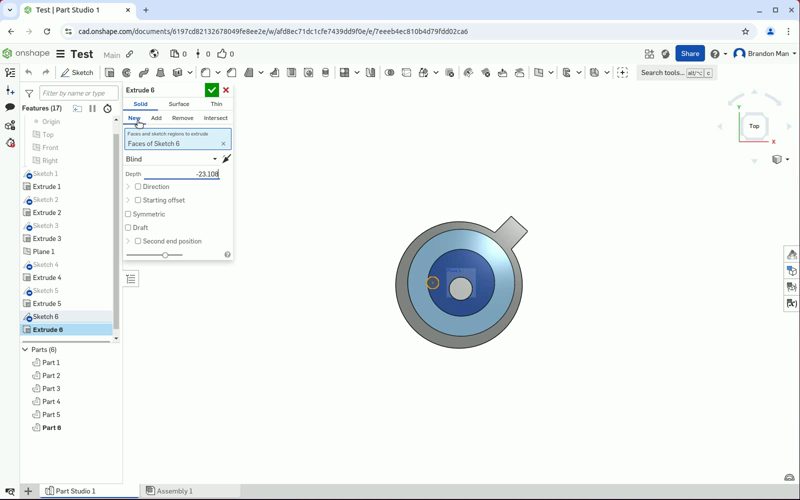
key(enter)
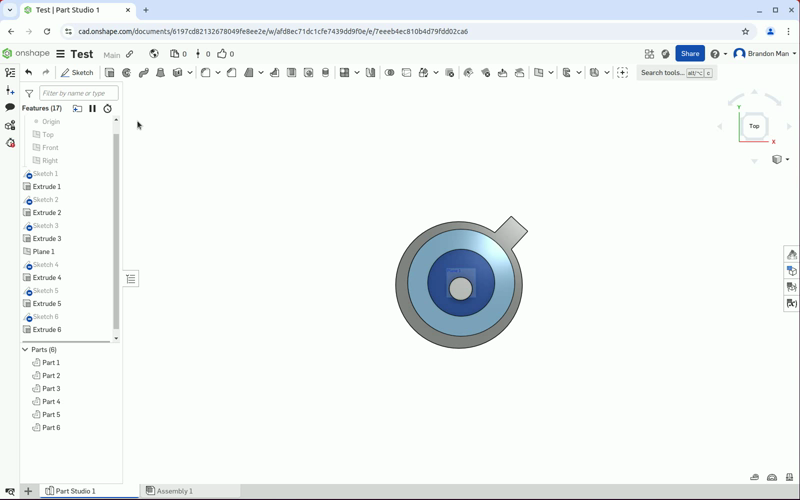
key(shift+h)
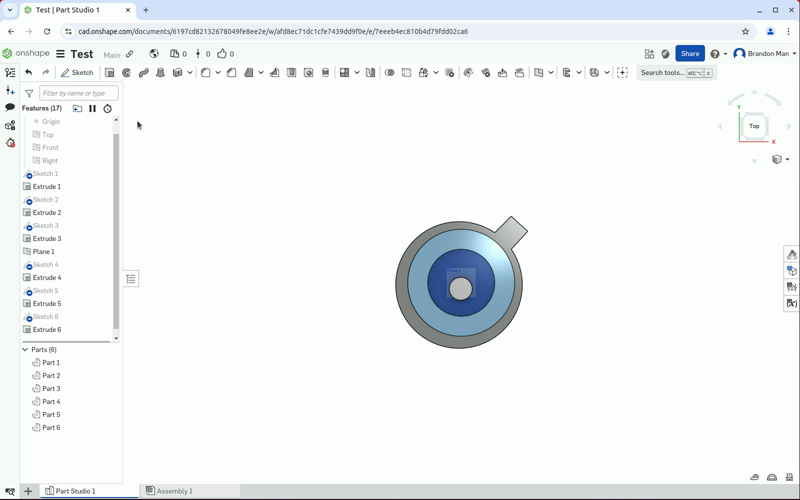
key(shift+h)
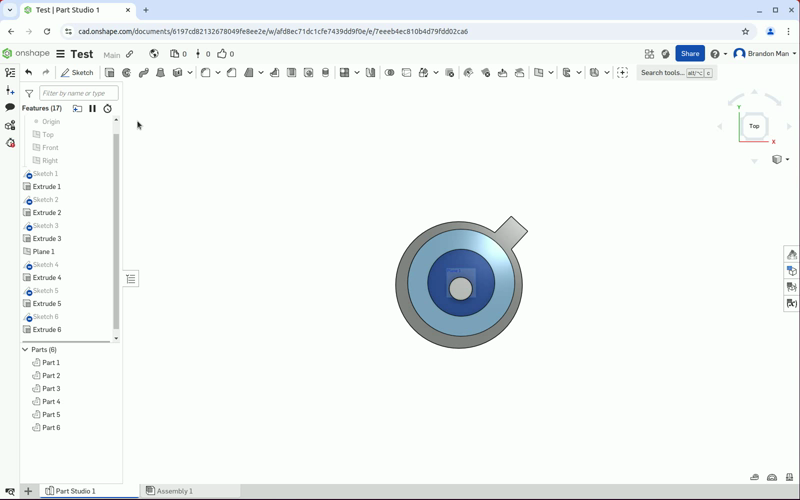
mouse_move(69, 176)
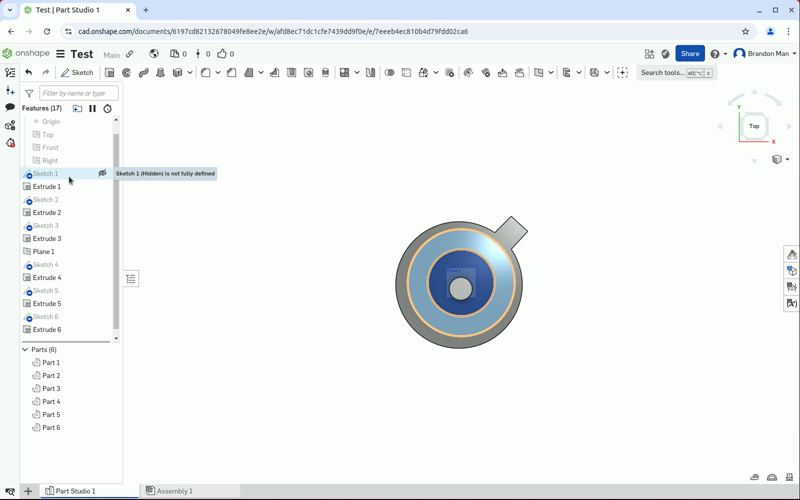
click(69, 176)
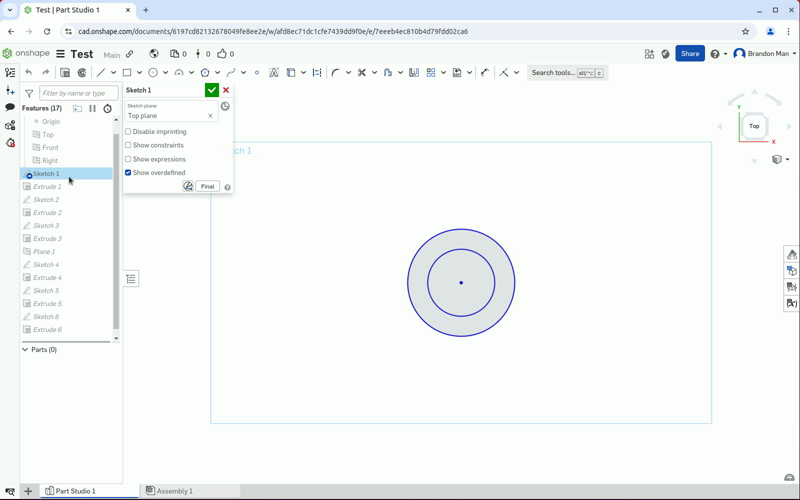
mouse_move(229, 92)
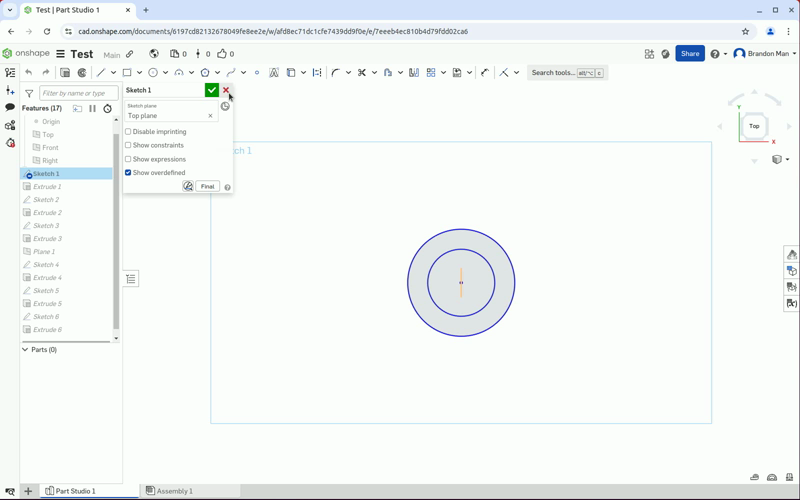
click(229, 92)
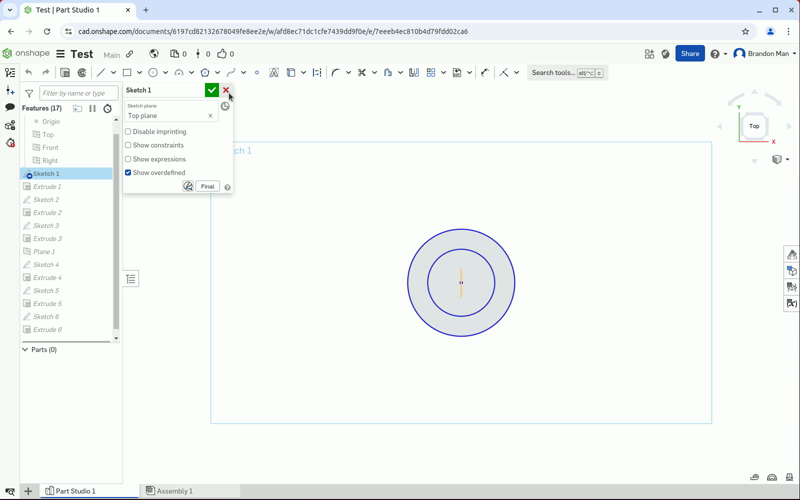
key(shift+s)
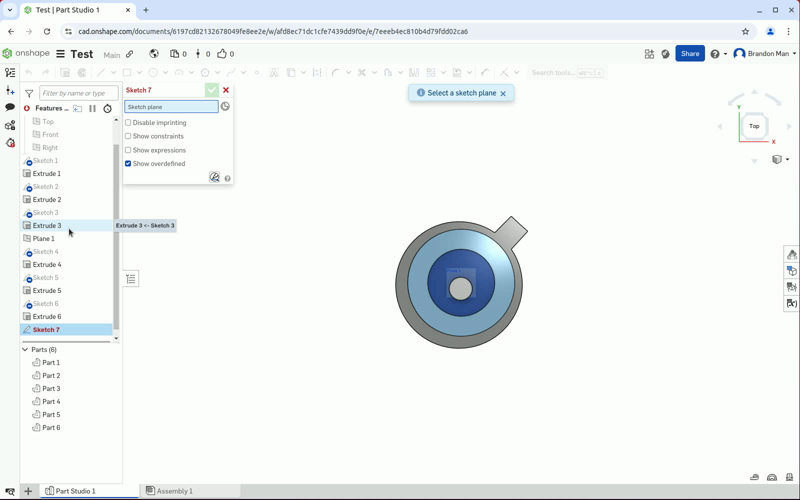
scroll(3)
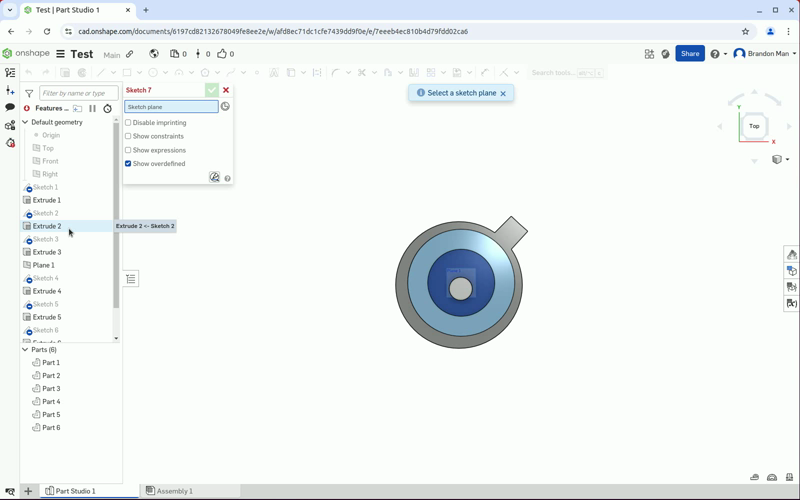
mouse_move(69, 150)
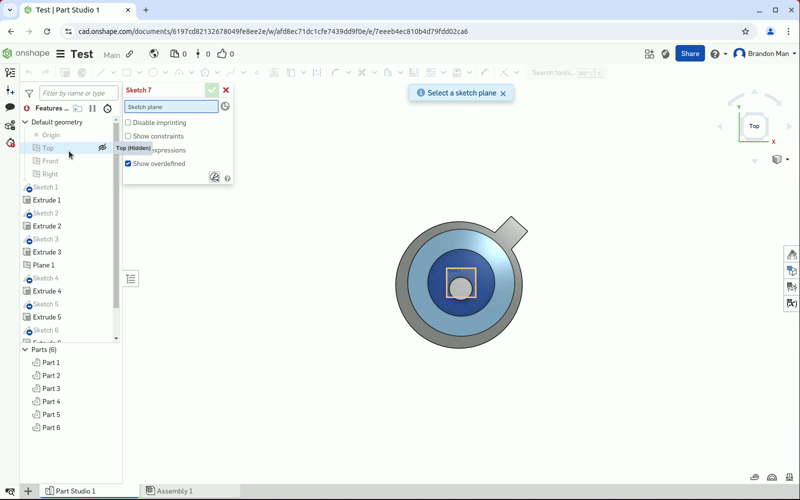
click(69, 150)
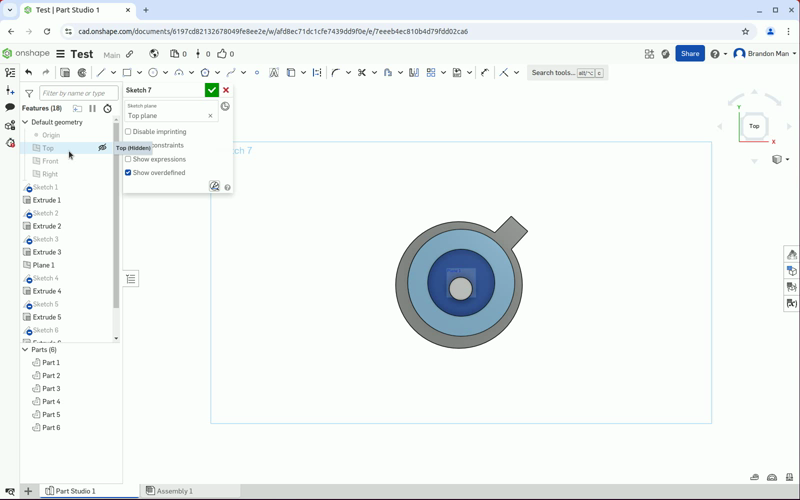
mouse_move(73, 352)
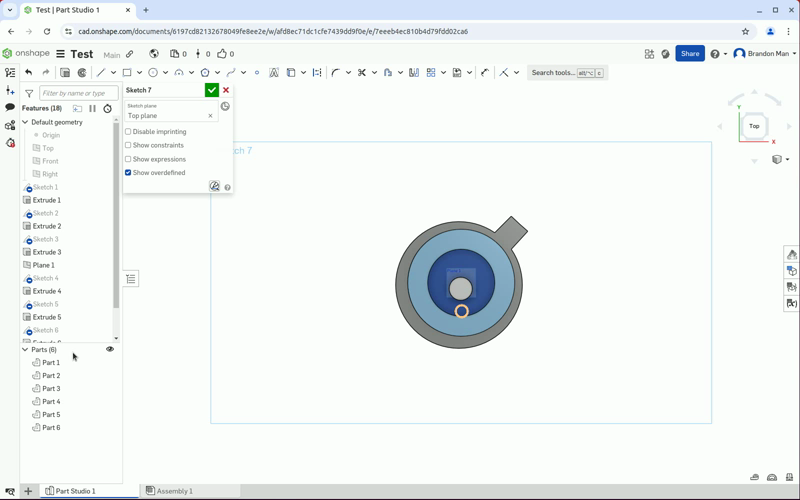
key(y)
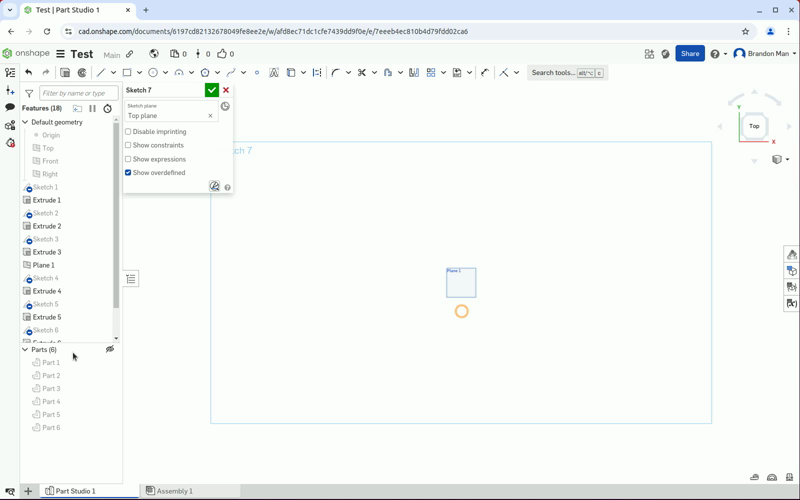
key(c)
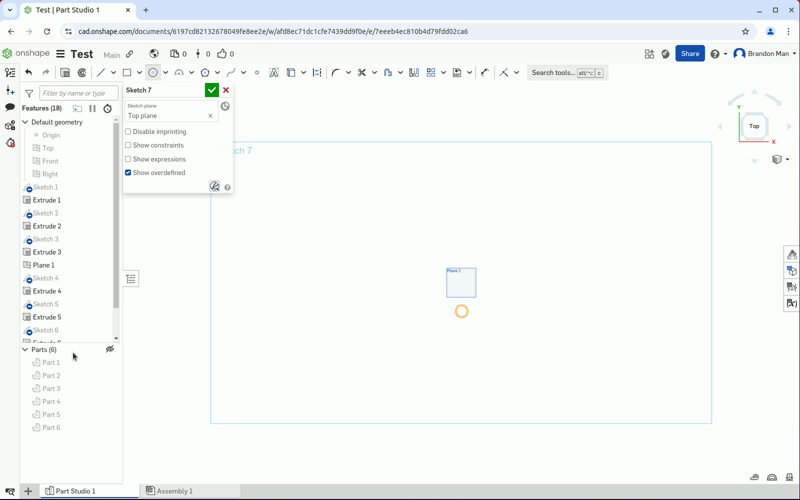
key_down(shift)
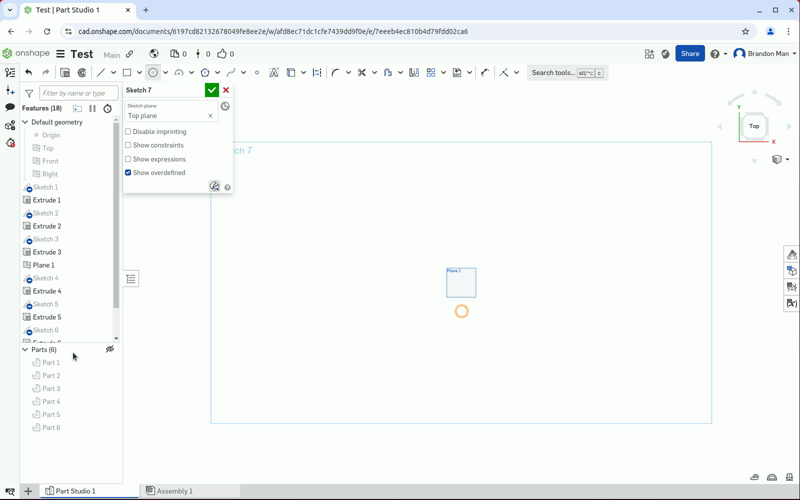
mouse_move(461, 254)
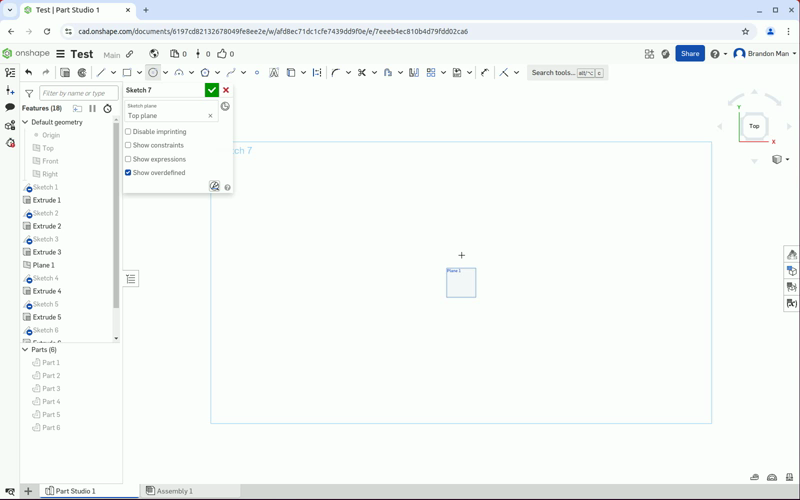
click(461, 254)
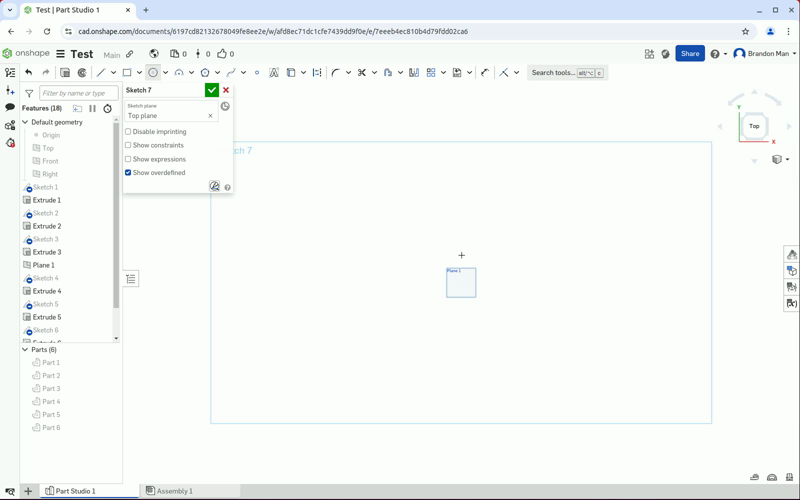
key_up(shift)
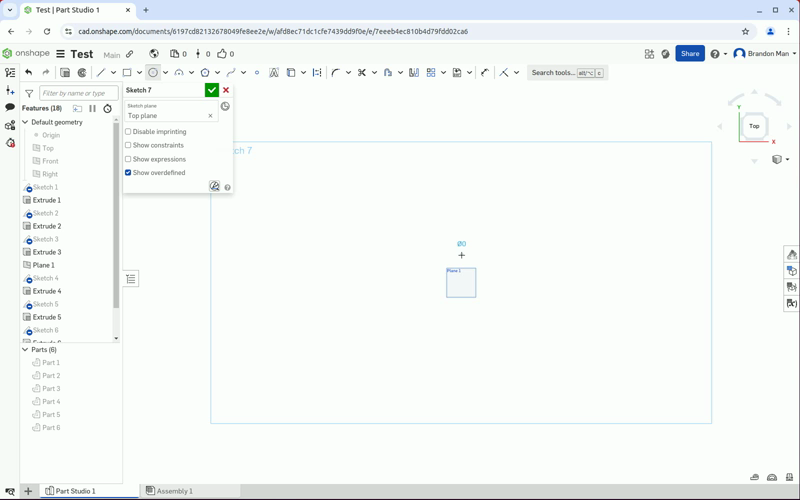
mouse_move(467, 254)
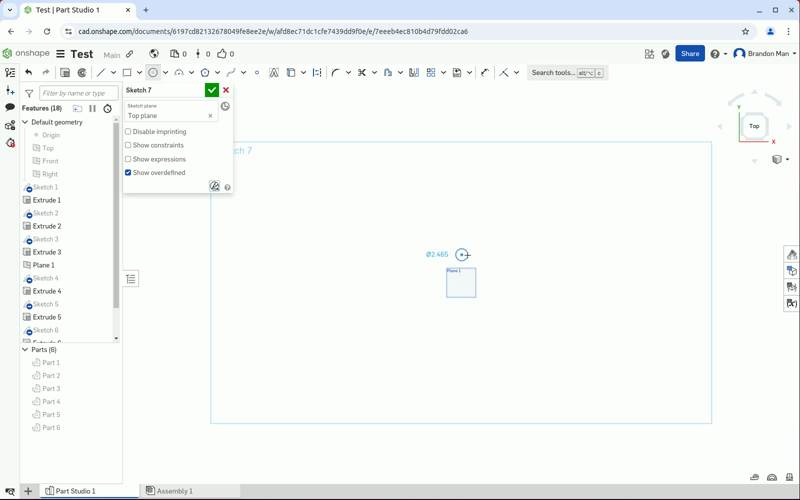
click(467, 254)
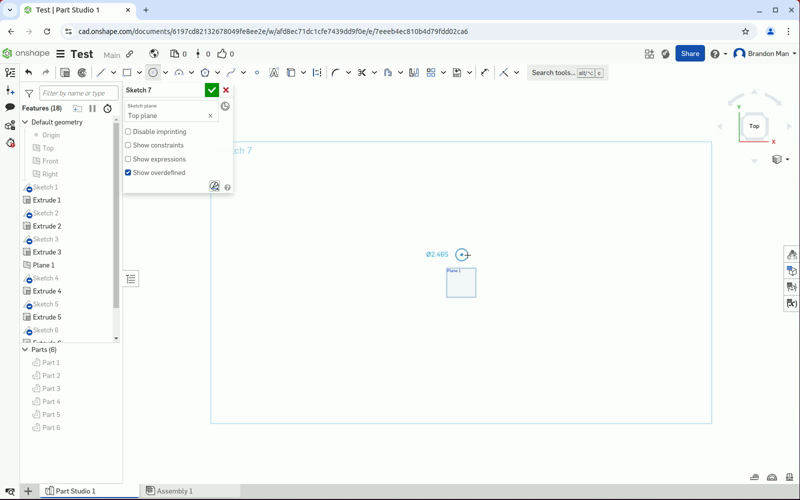
key(esc)
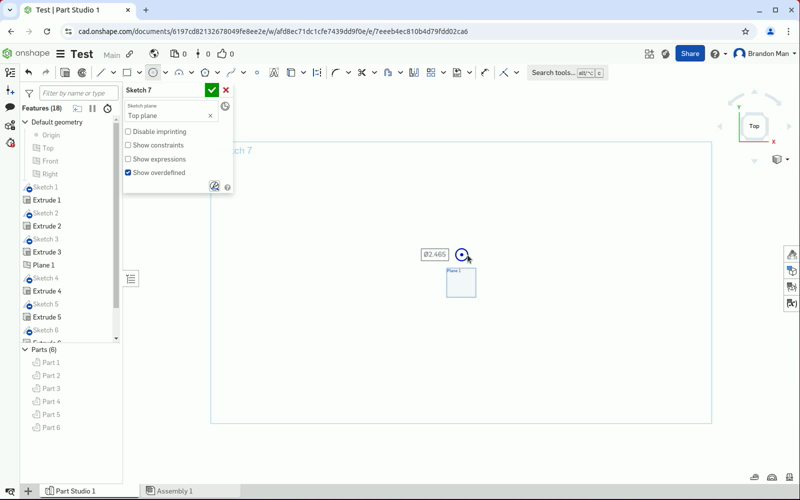
mouse_move(458, 255)
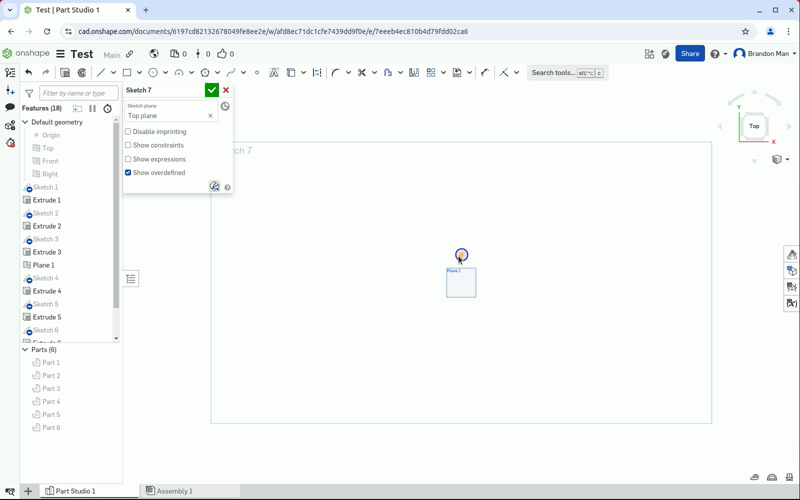
scroll(6)
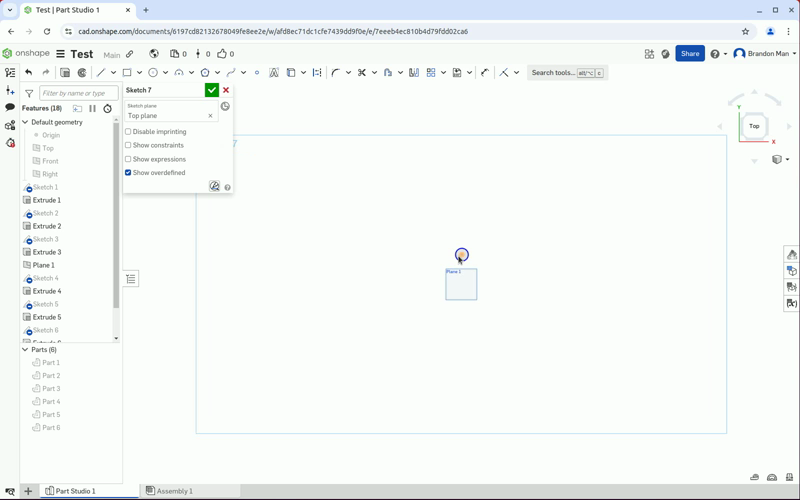
scroll(6)
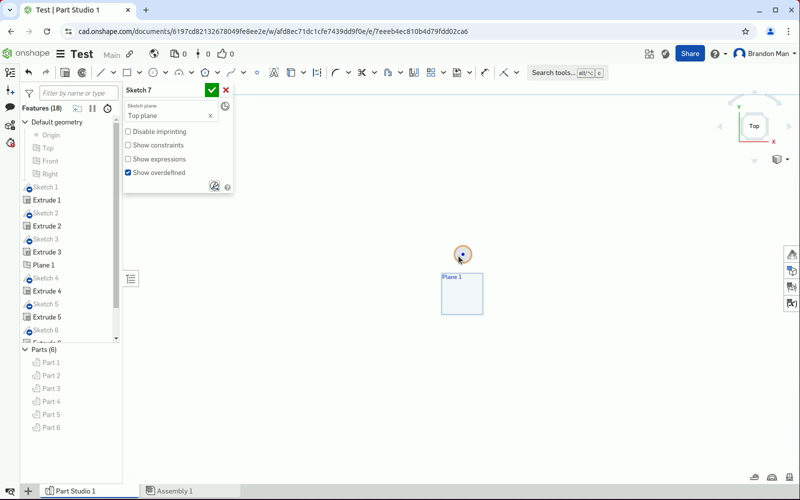
scroll(6)
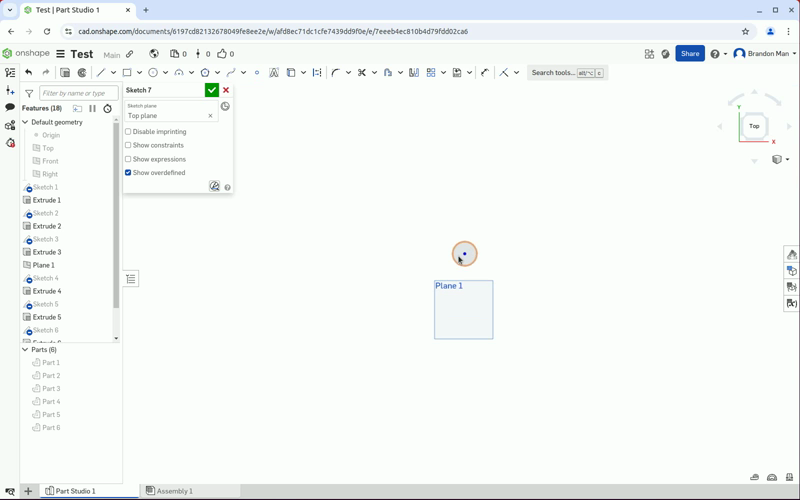
scroll(6)
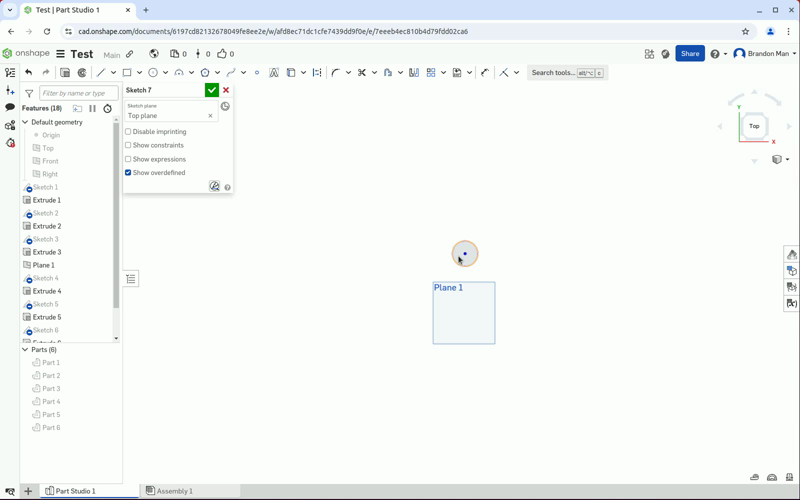
scroll(6)
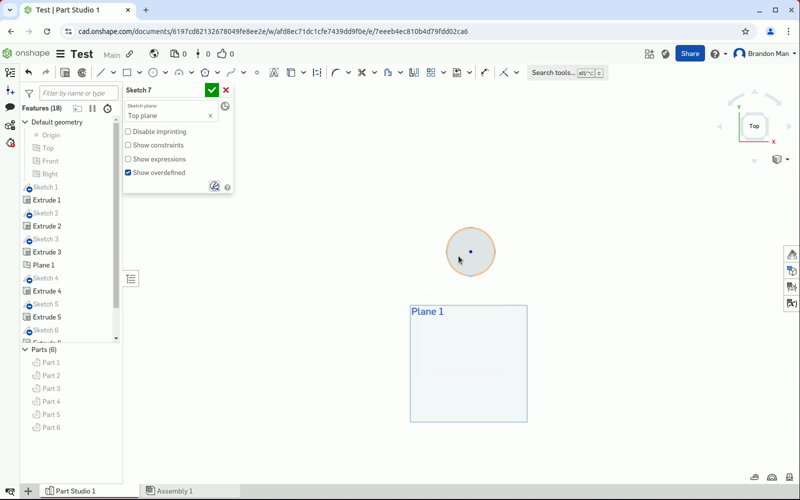
scroll(6)
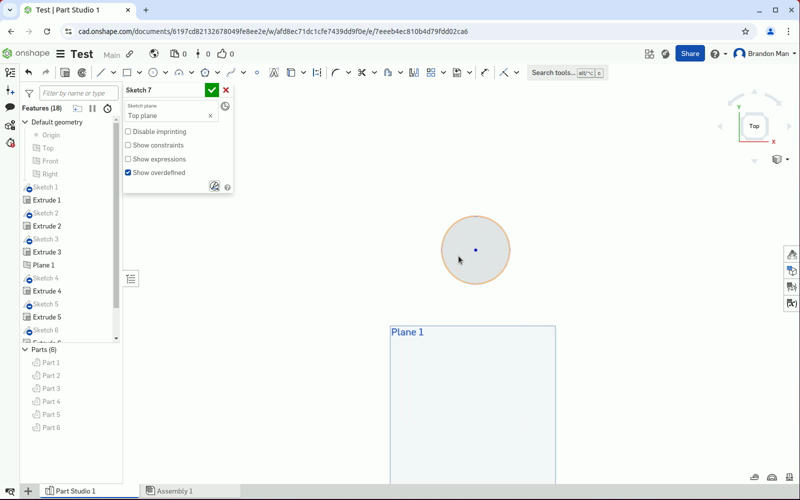
scroll(6)
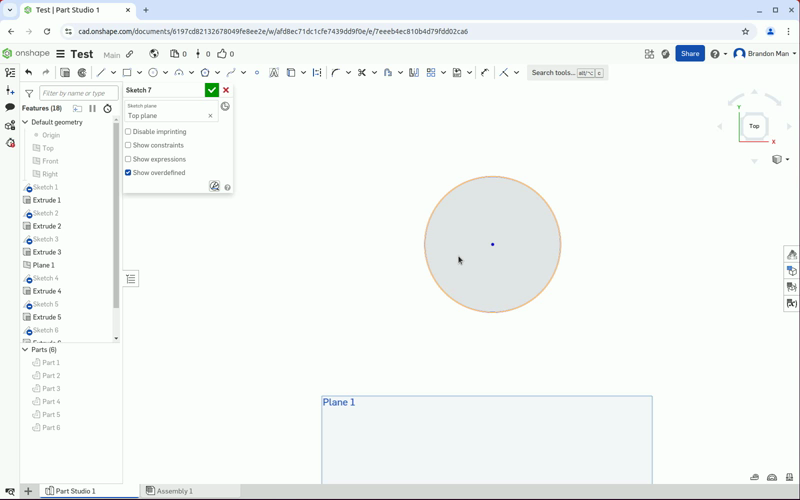
click(458, 255)
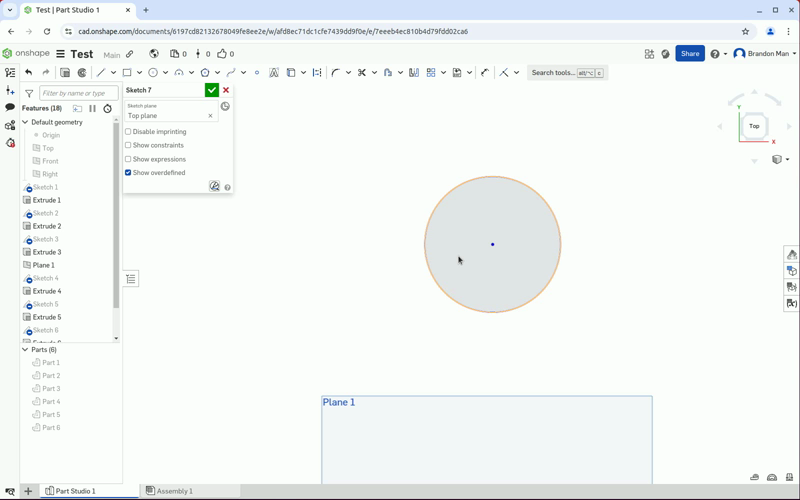
scroll(-6)
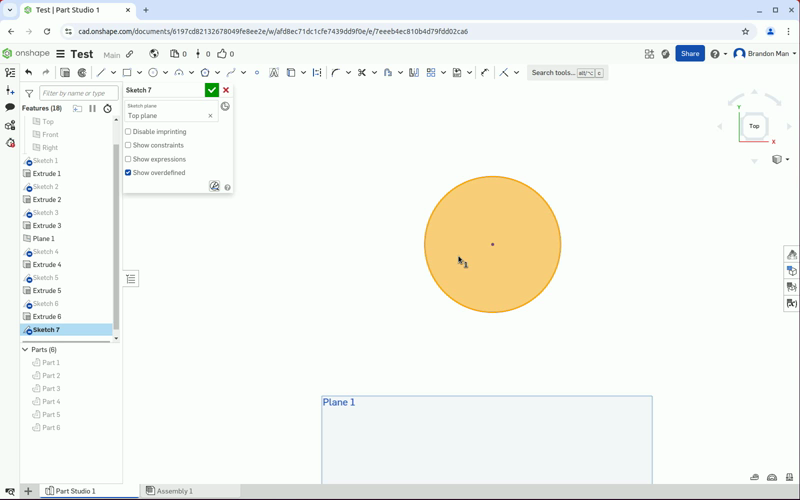
scroll(-6)
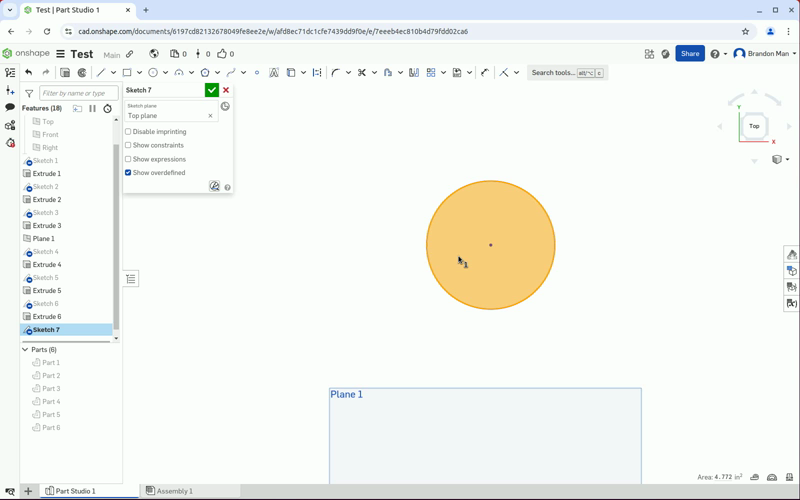
scroll(-6)
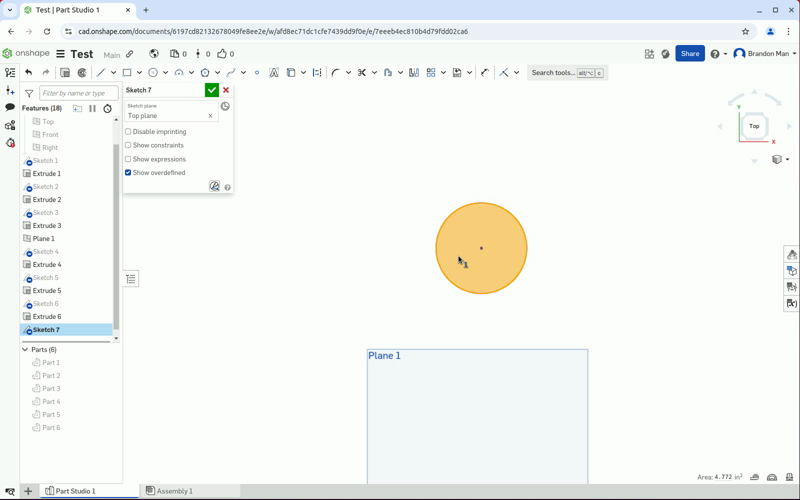
scroll(-6)
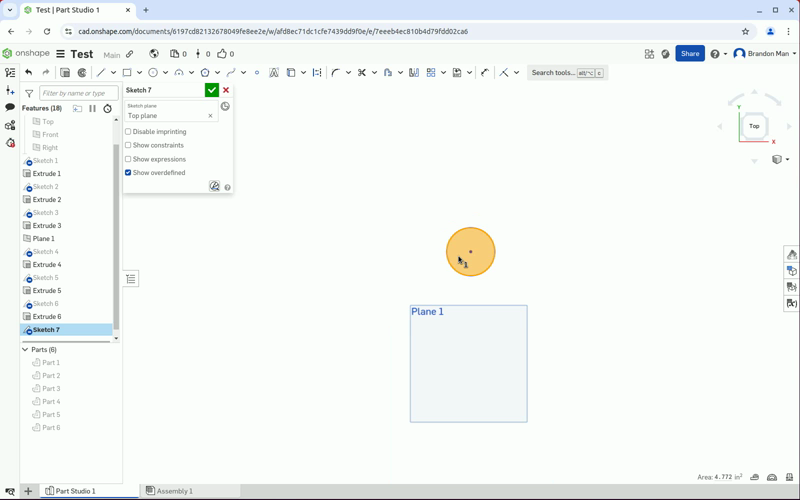
scroll(-6)
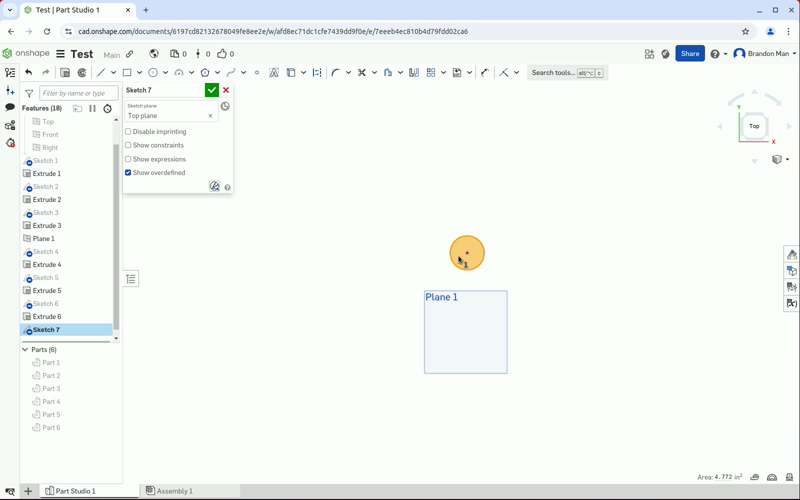
scroll(-6)
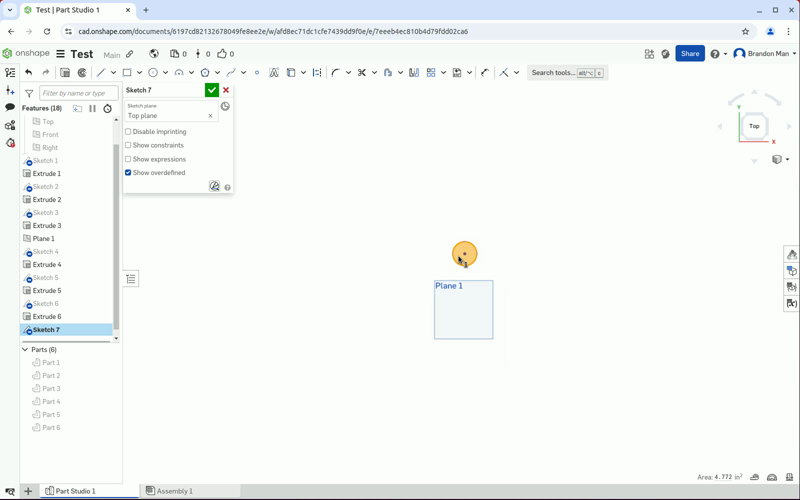
scroll(-6)
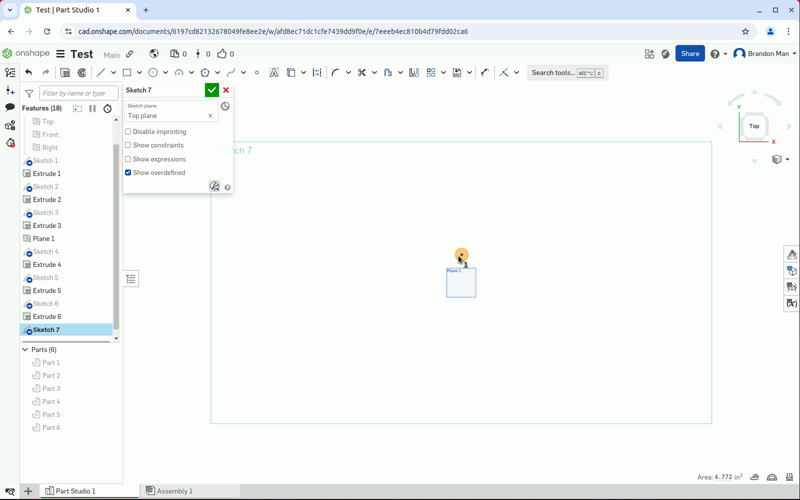
mouse_move(73, 352)
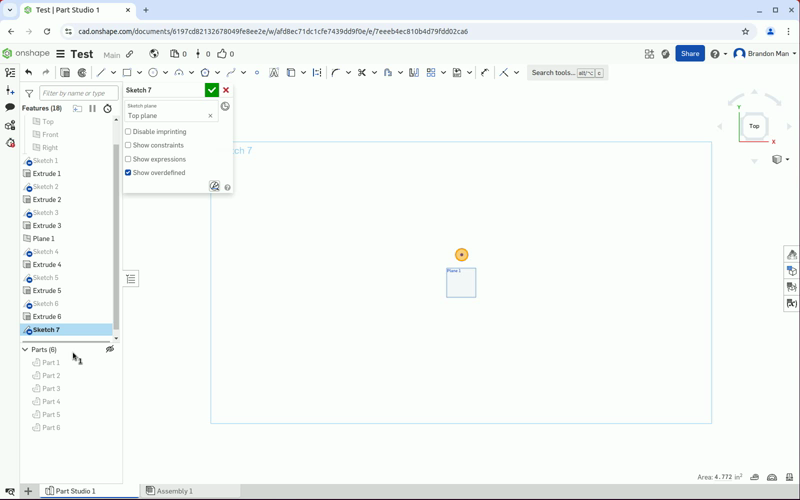
key(shift+y)
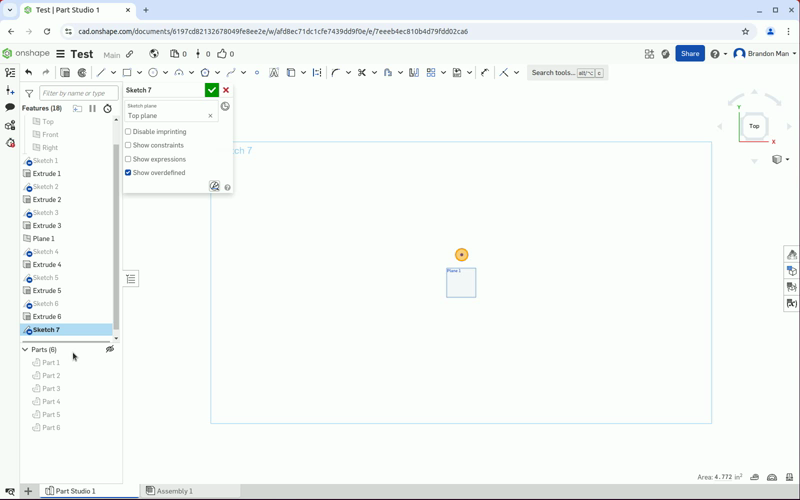
key(shift+e)
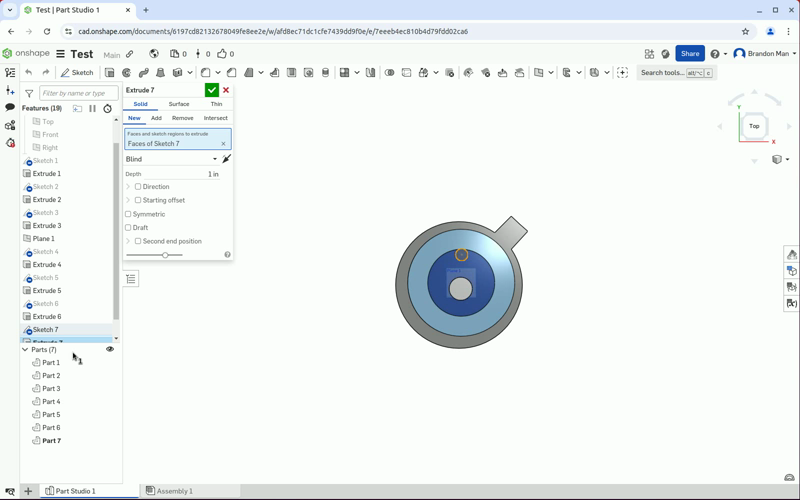
mouse_move(143, 106)
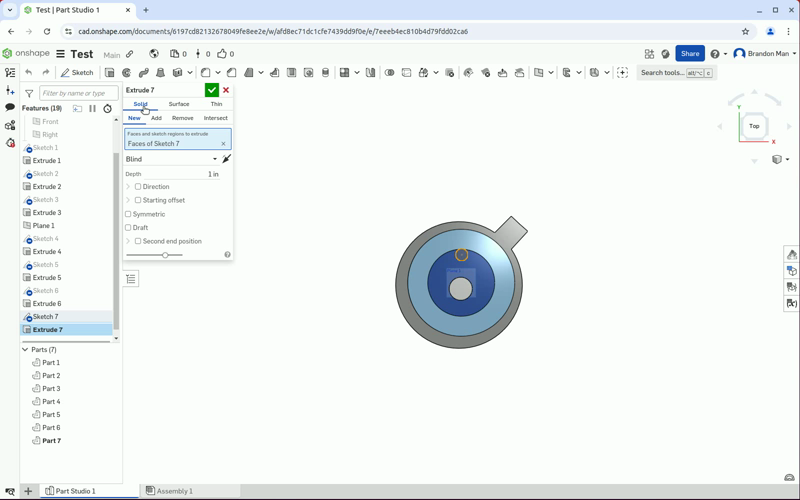
click(143, 106)
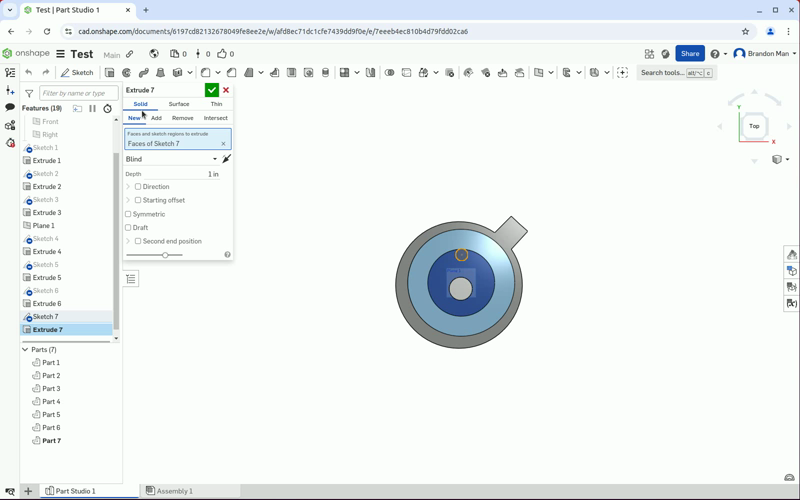
mouse_move(137, 120)
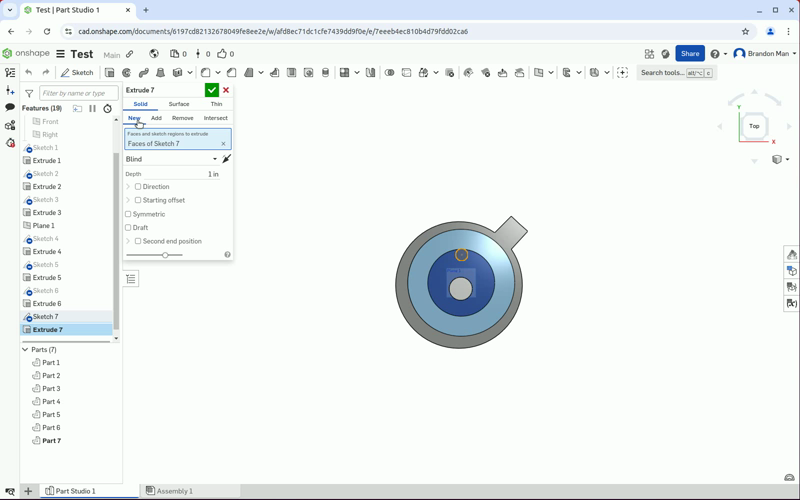
click(137, 120)
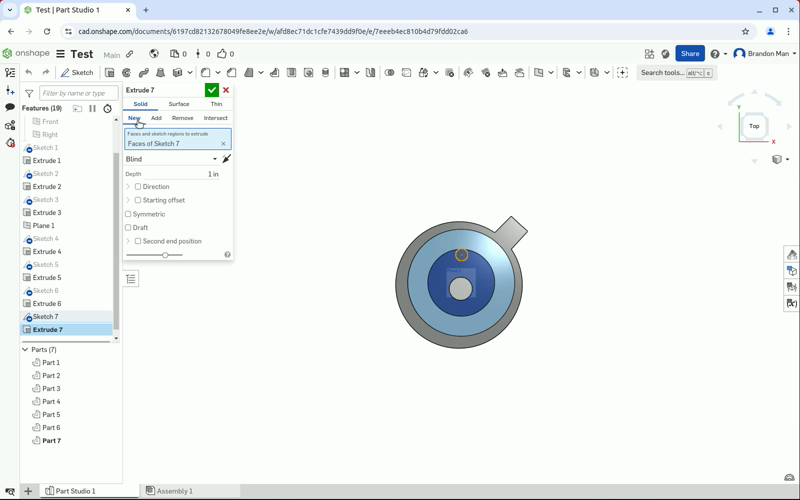
key(tab, 4)
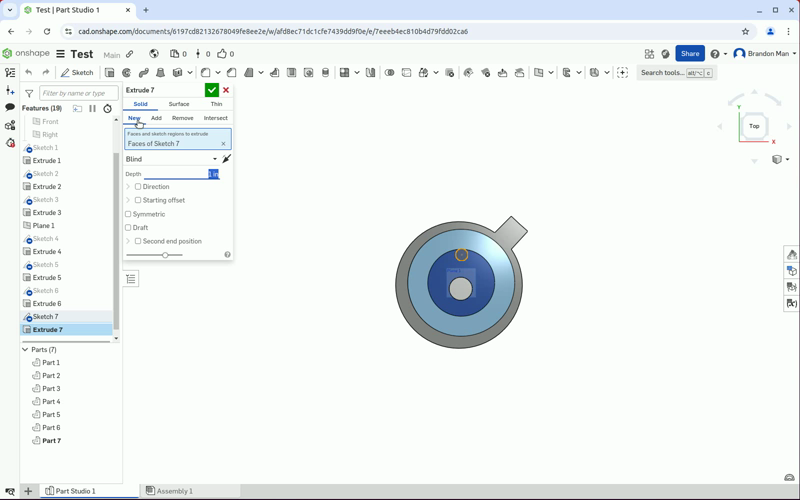
text(-23.108)
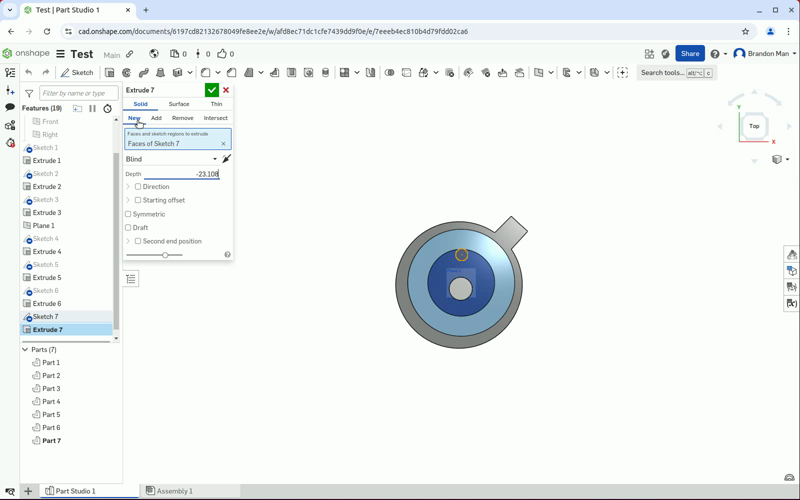
key(enter)
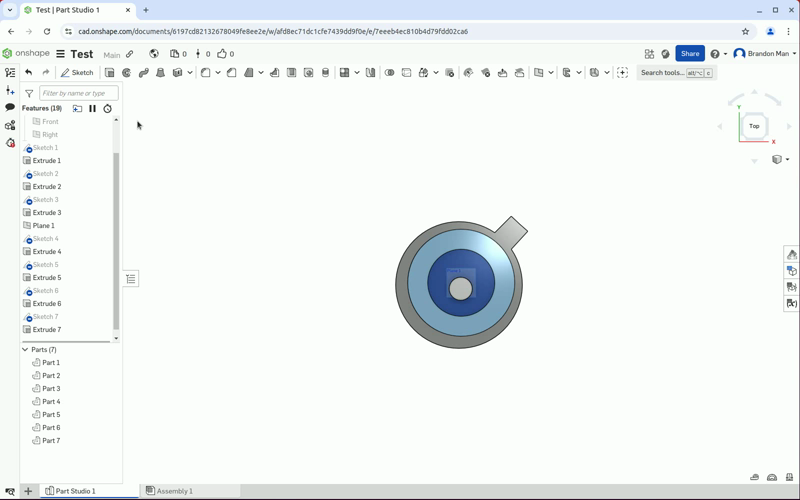
key(shift+h)
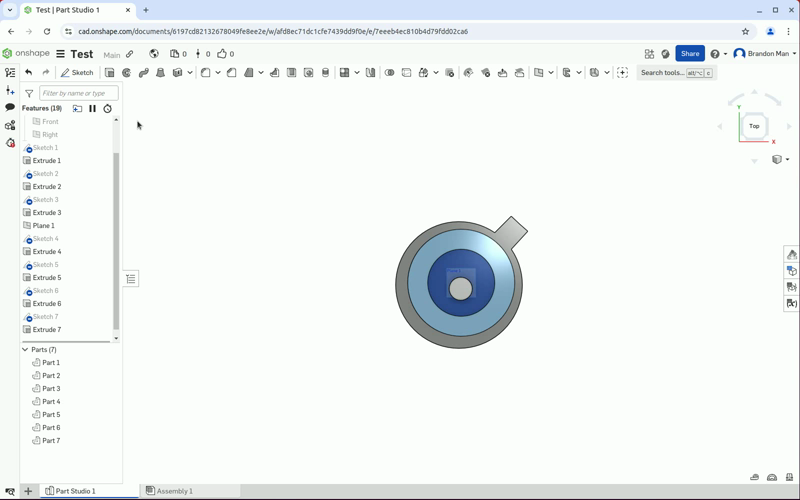
key(shift+h)
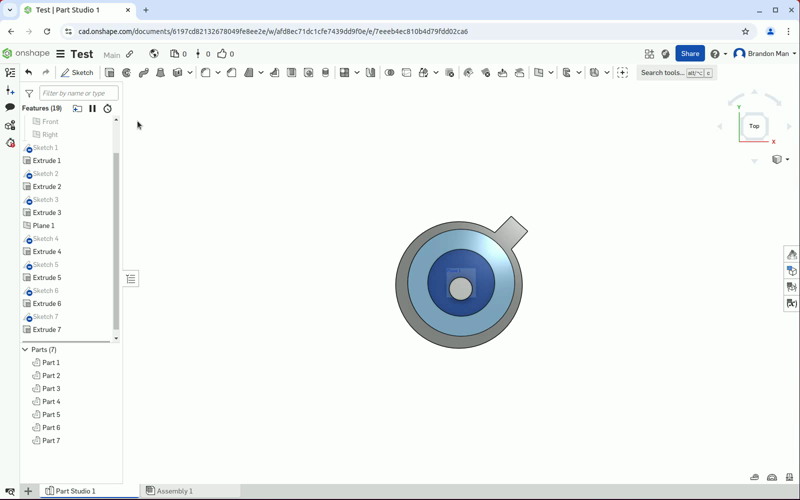
key(shift+7)
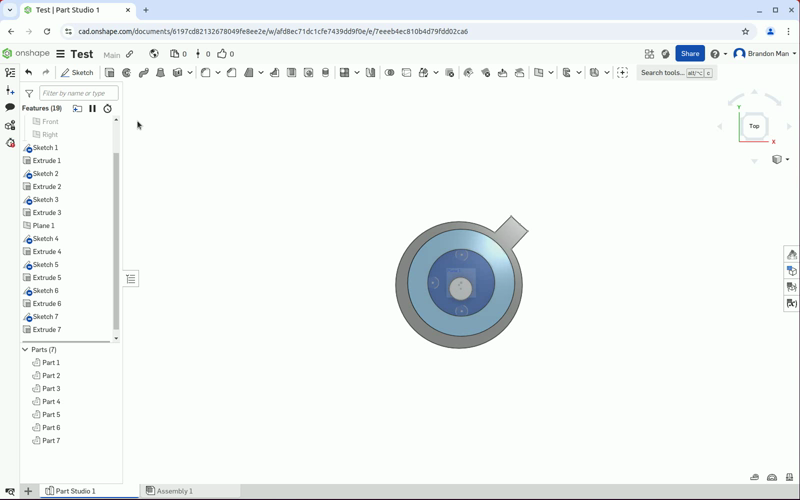
key(up, 3)
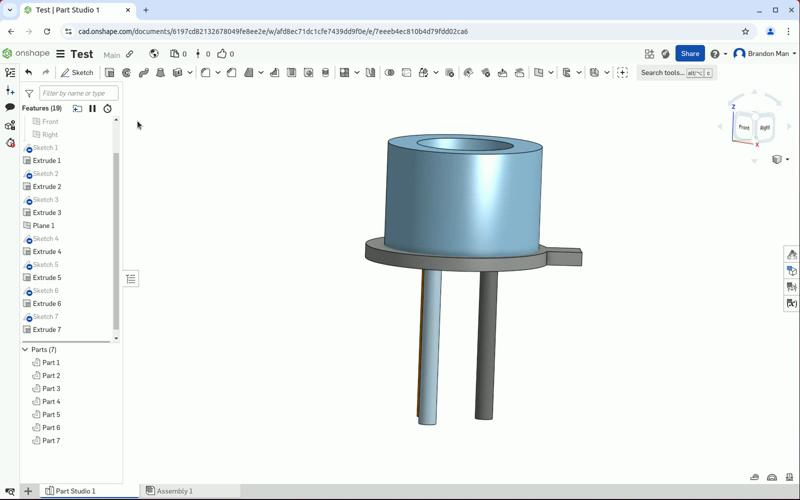
key(left, 3)
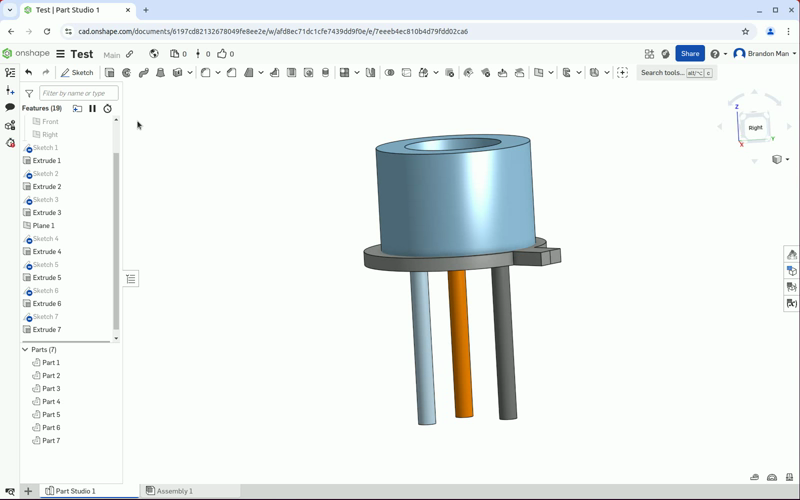
key(right, 3)
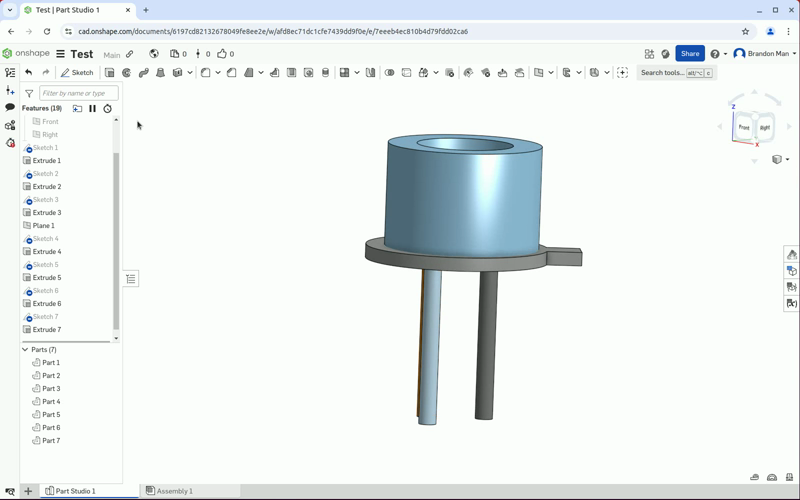
key(down, 3)
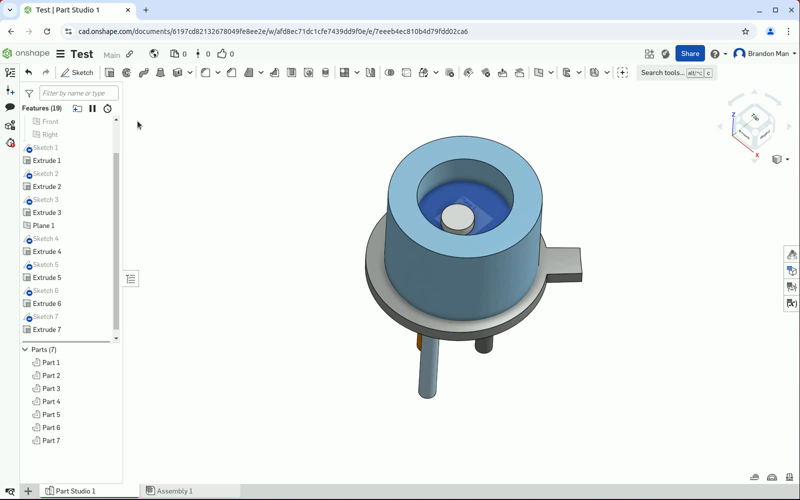
mouse_move(69, 150)
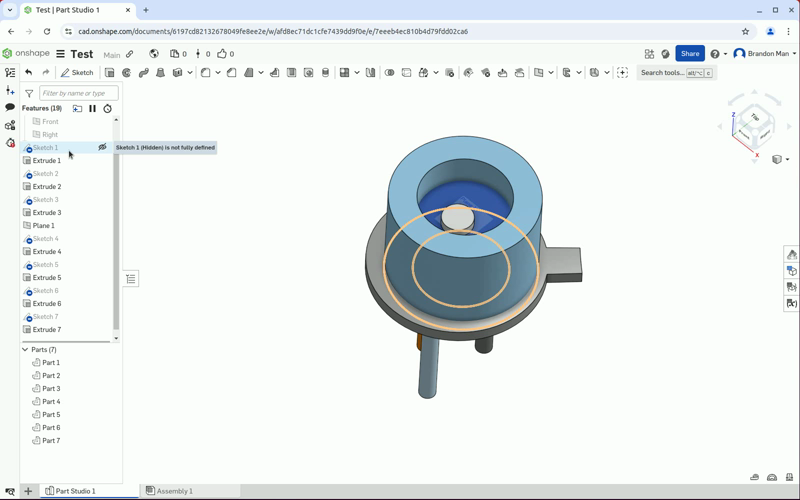
click(69, 150)